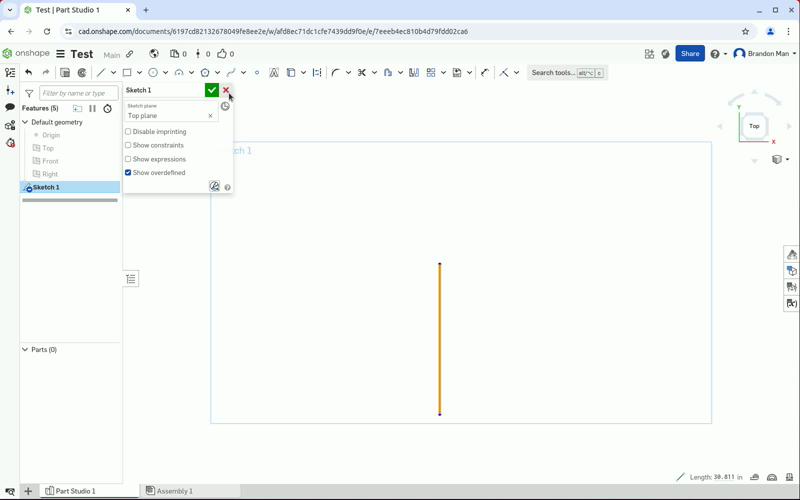
key(shift+h)
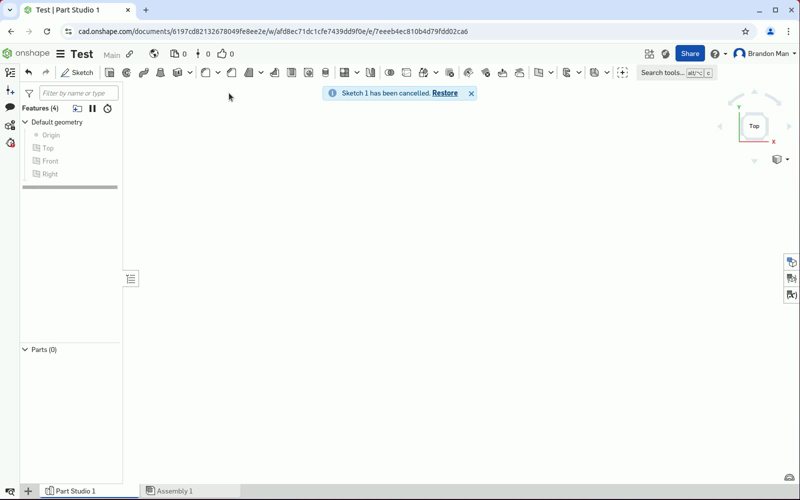
mouse_move(73, 352)
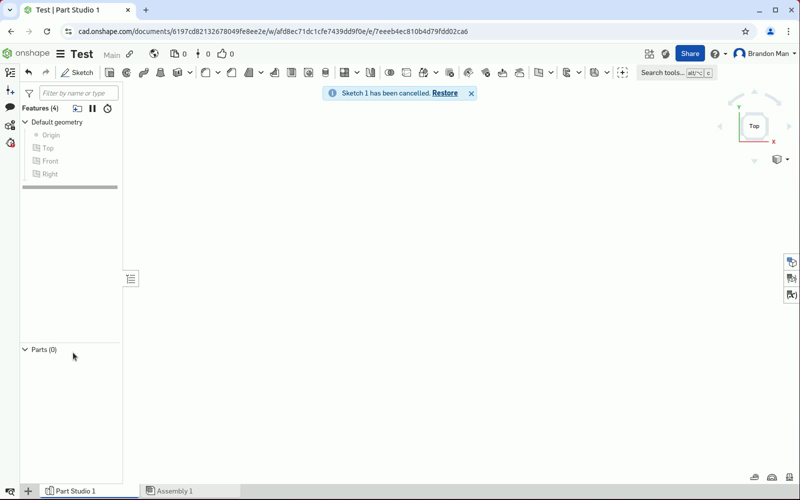
key(y)
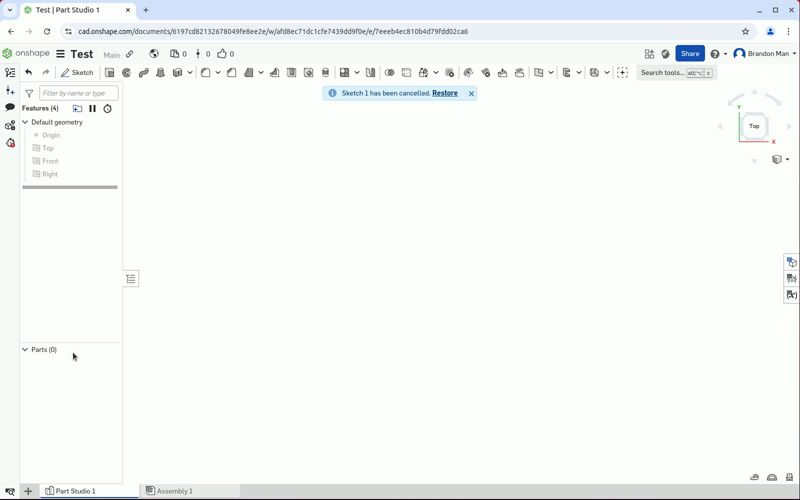
key(shift+p)
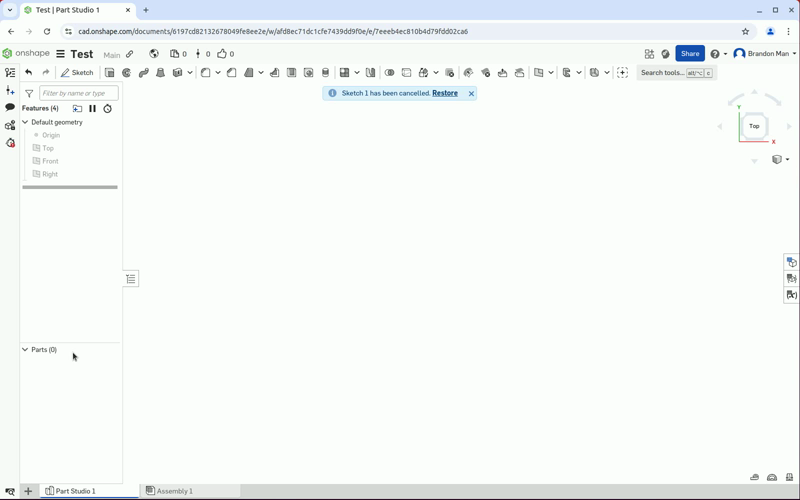
key(space)
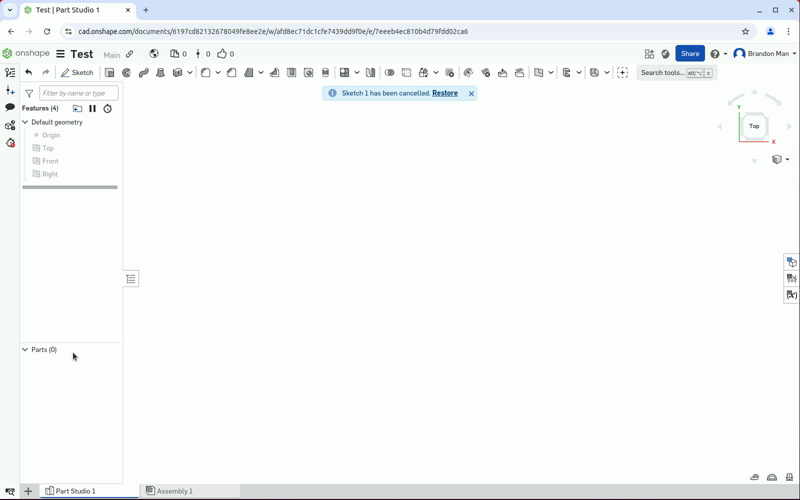
key_down(shift)
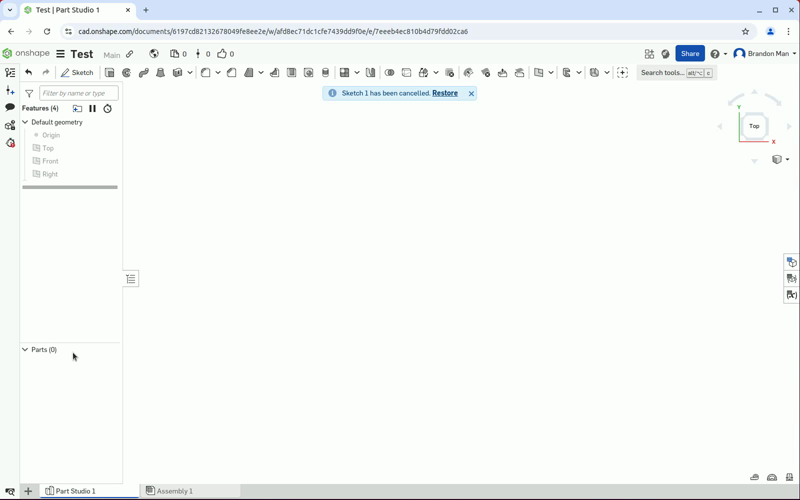
key(up)
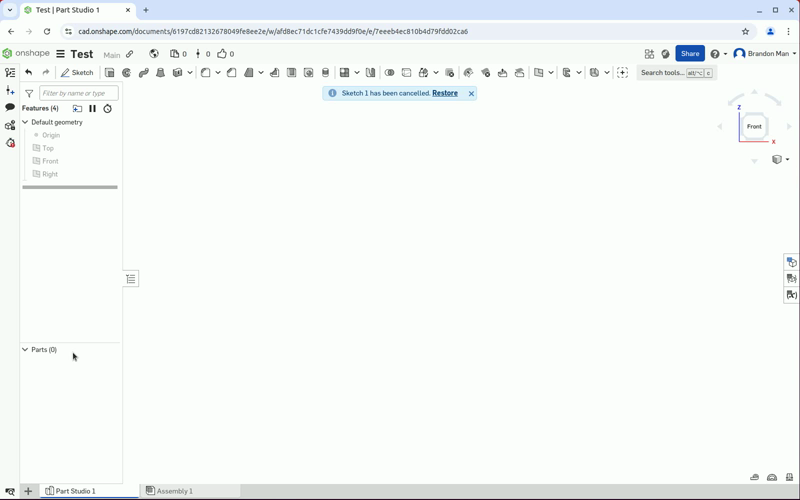
key_up(shift)
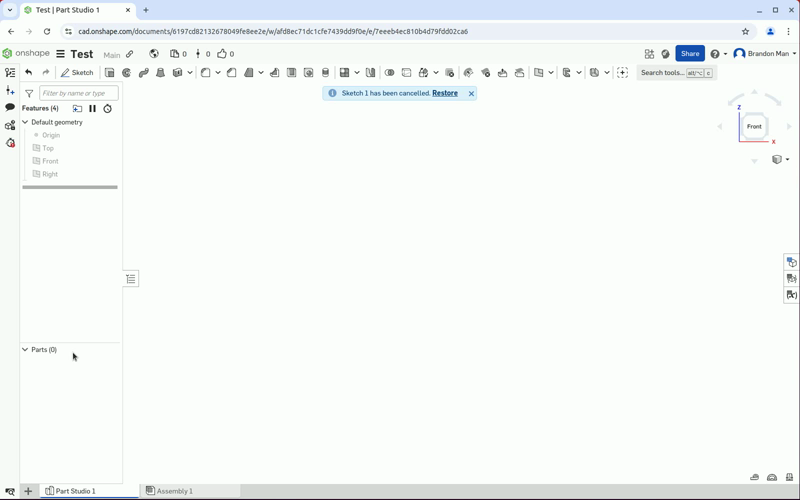
mouse_move(73, 352)
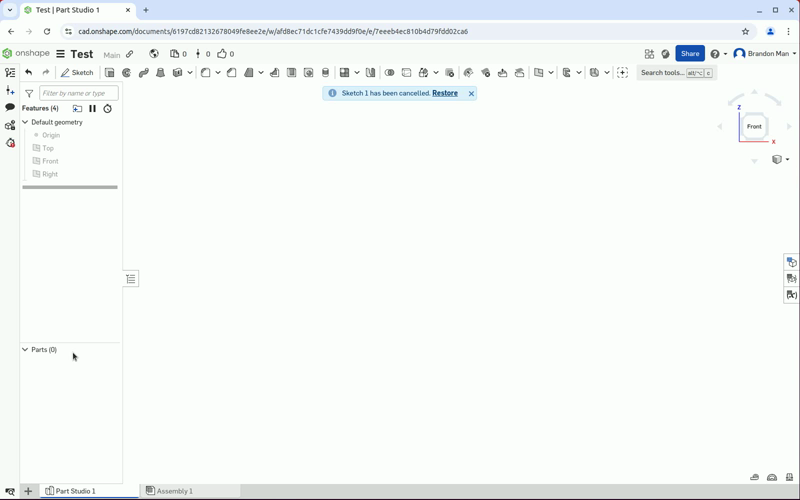
key(shift+y)
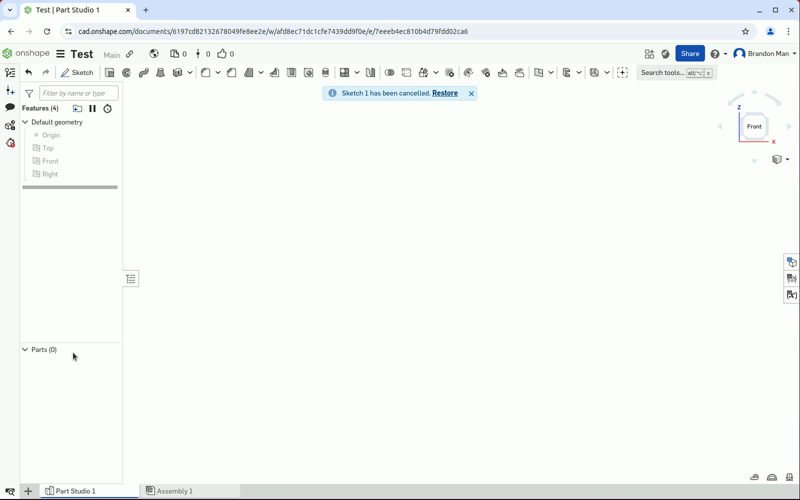
key(shift+s)
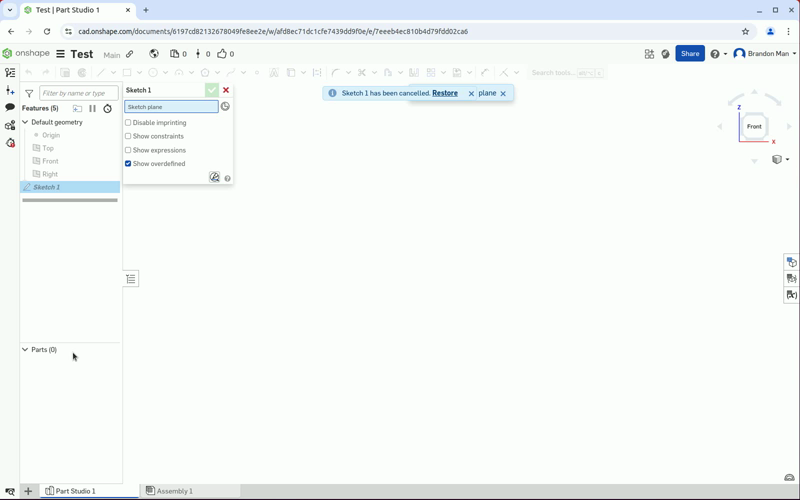
mouse_move(73, 163)
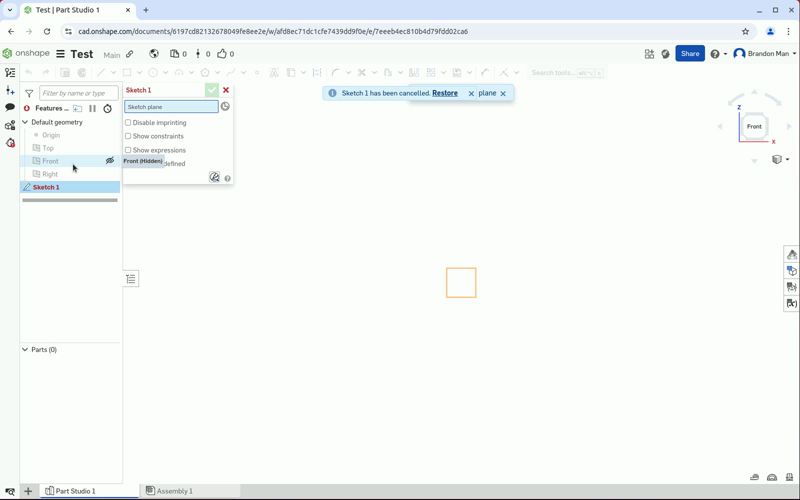
click(73, 163)
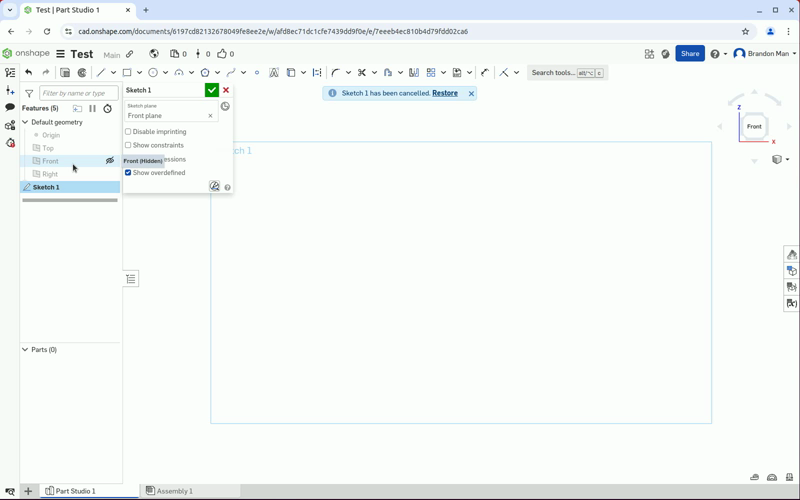
mouse_move(73, 352)
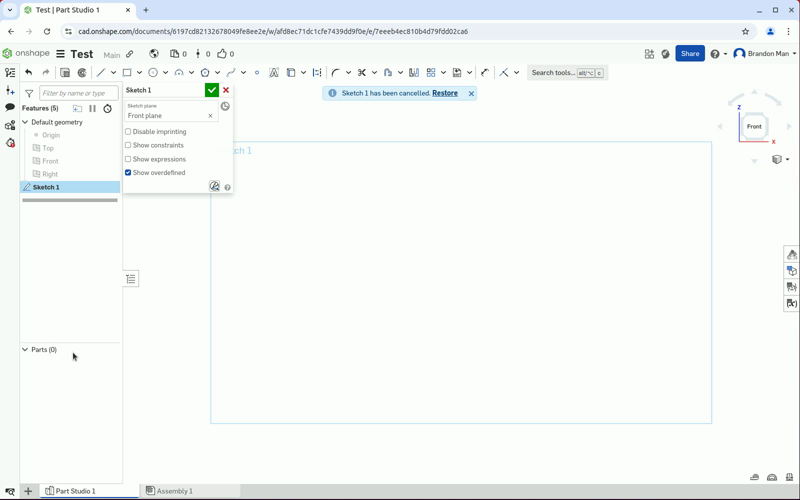
key(y)
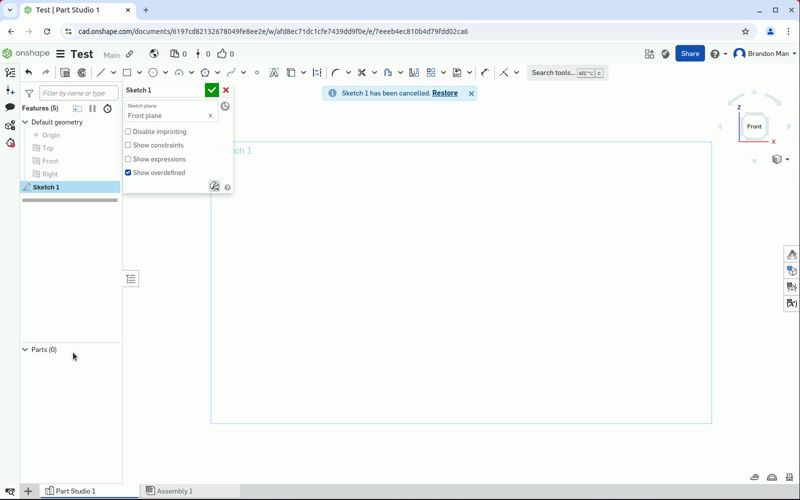
key(l)
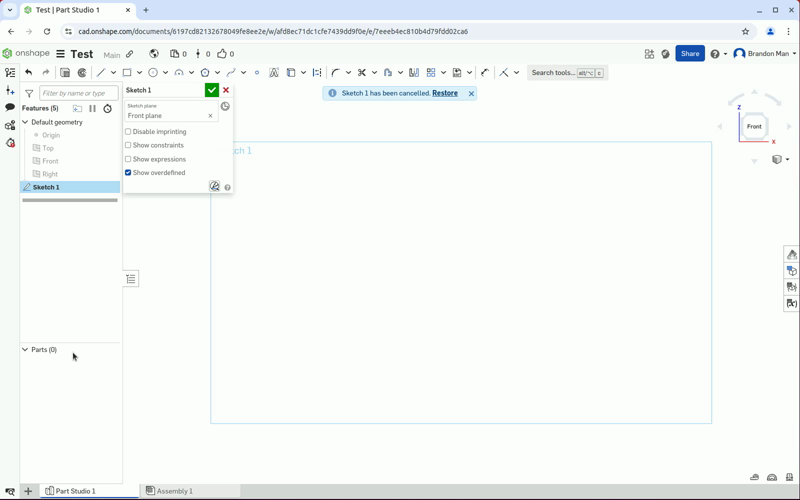
key_down(shift)
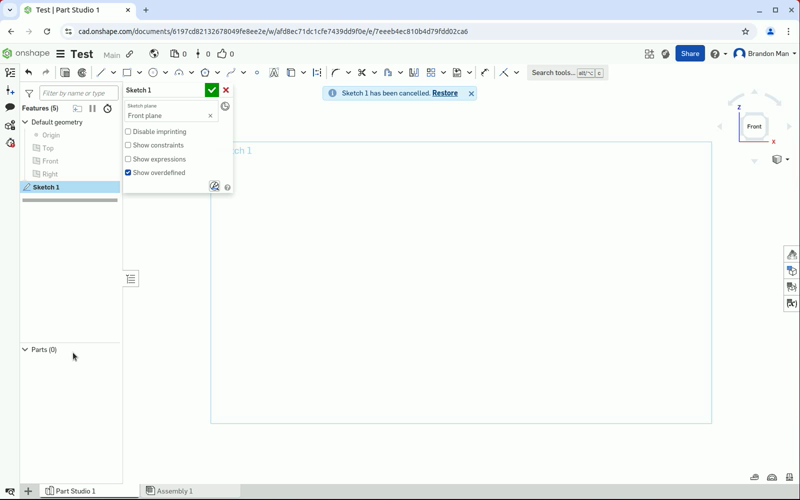
mouse_move(348, 342)
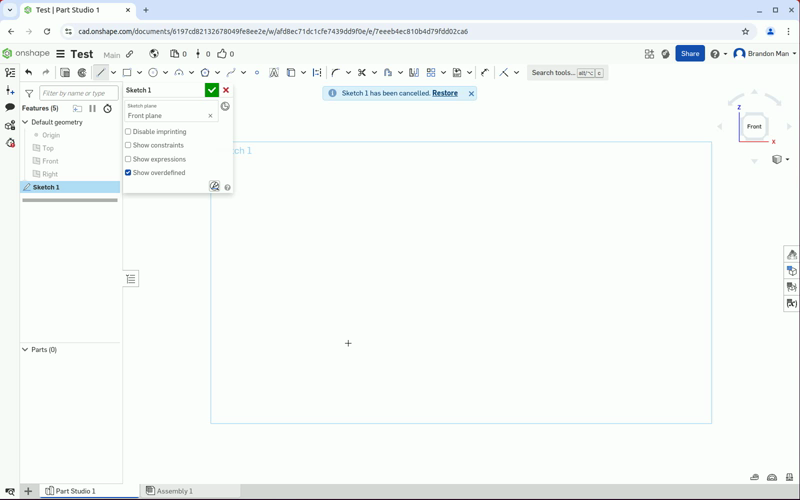
click(348, 342)
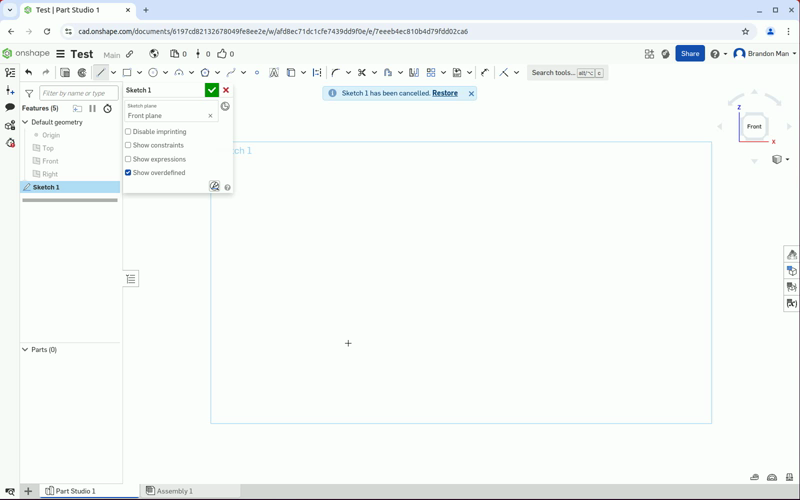
key_up(shift)
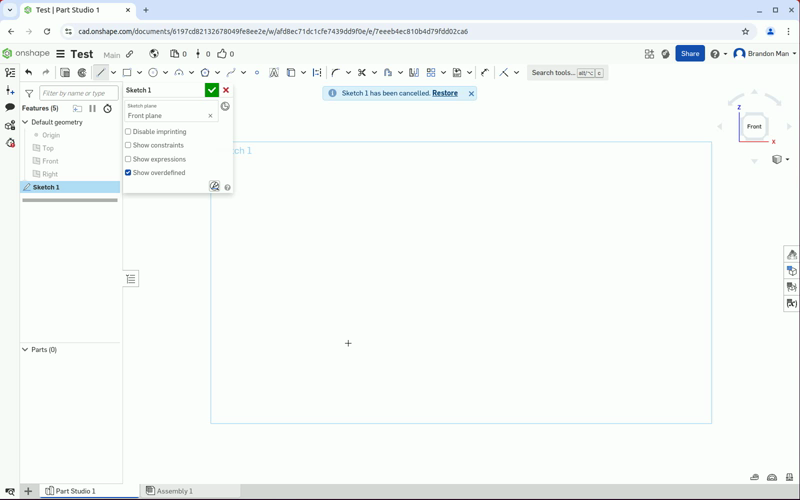
key_down(shift)
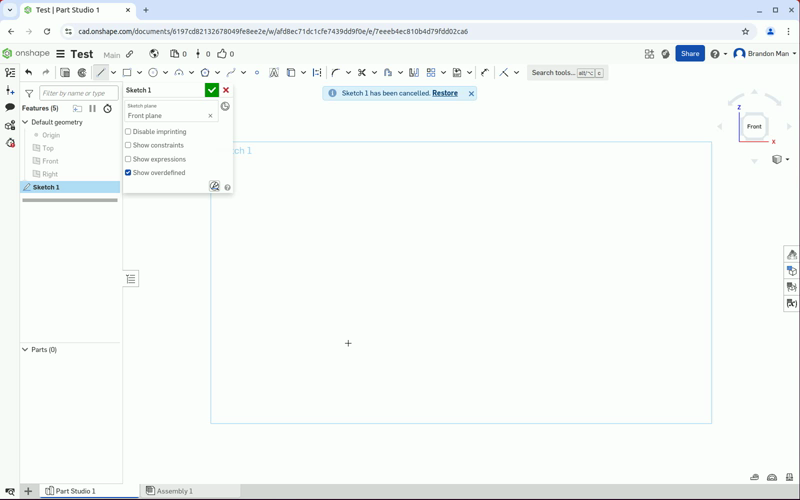
mouse_move(572, 342)
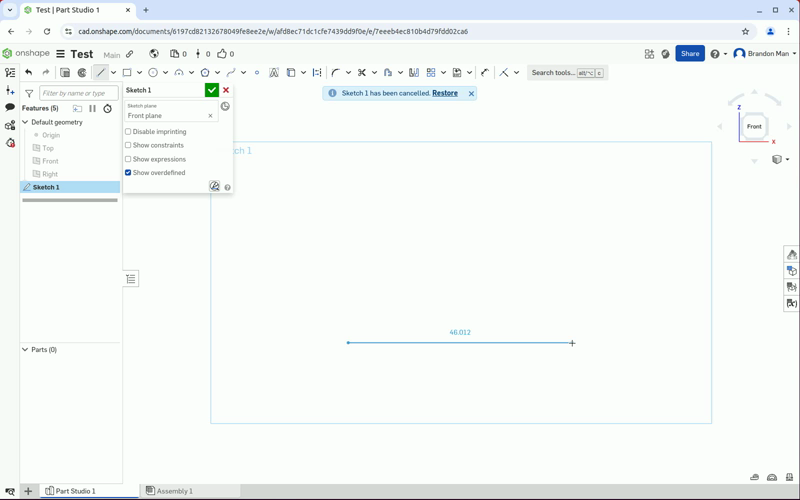
click(572, 342)
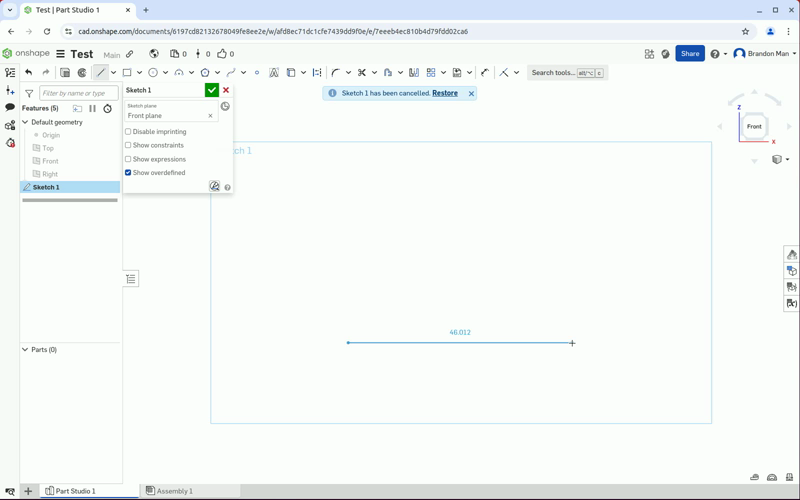
key_up(shift)
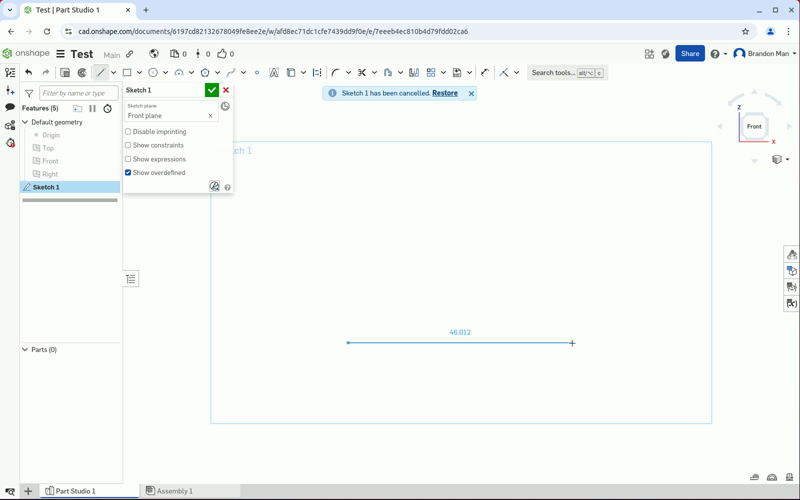
key_down(shift)
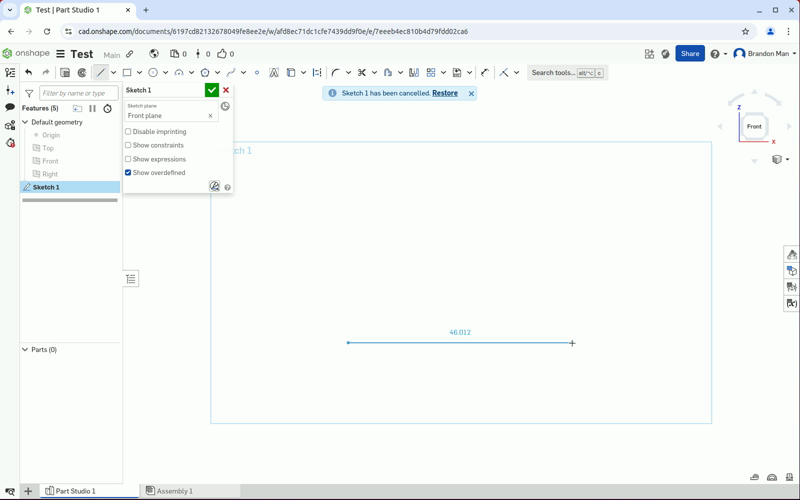
mouse_move(572, 222)
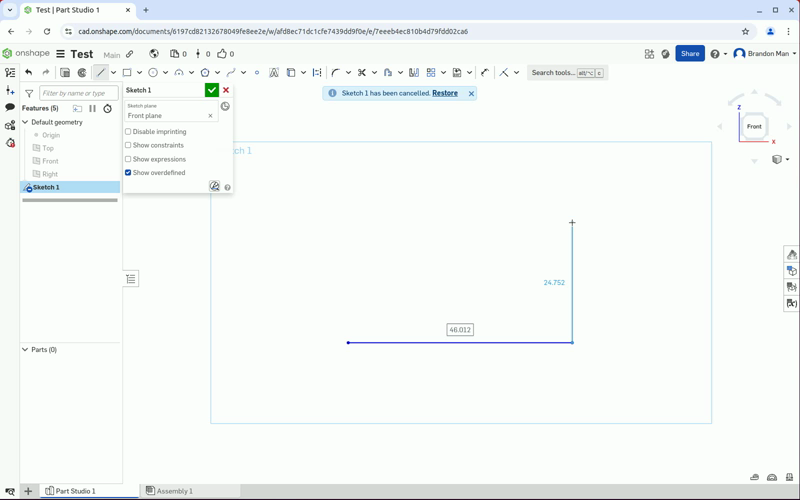
click(572, 222)
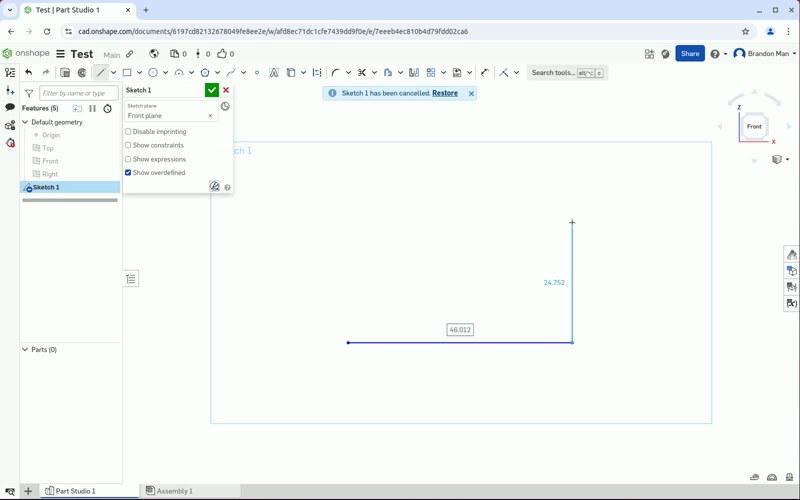
key_up(shift)
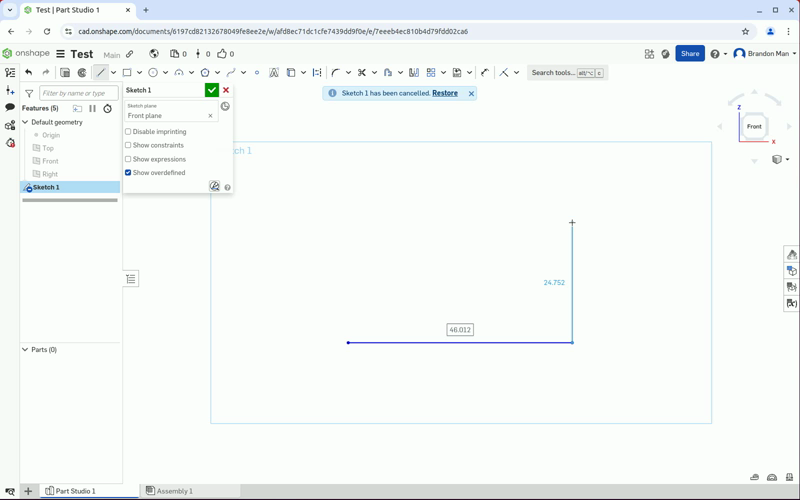
key_down(shift)
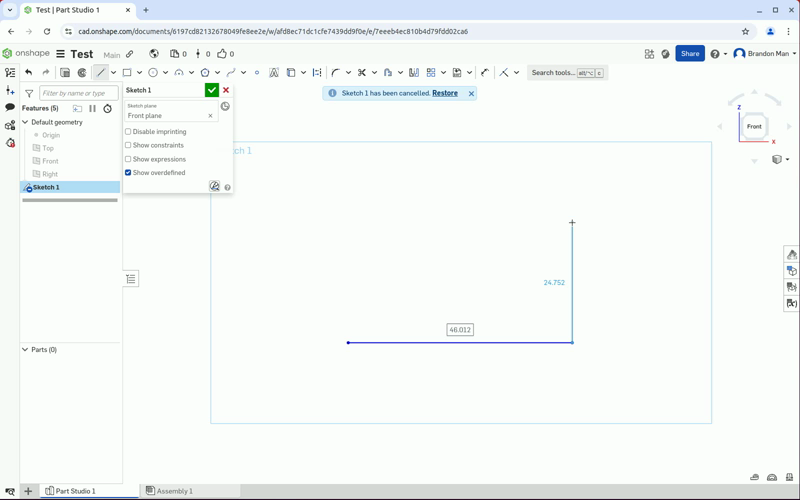
mouse_move(348, 222)
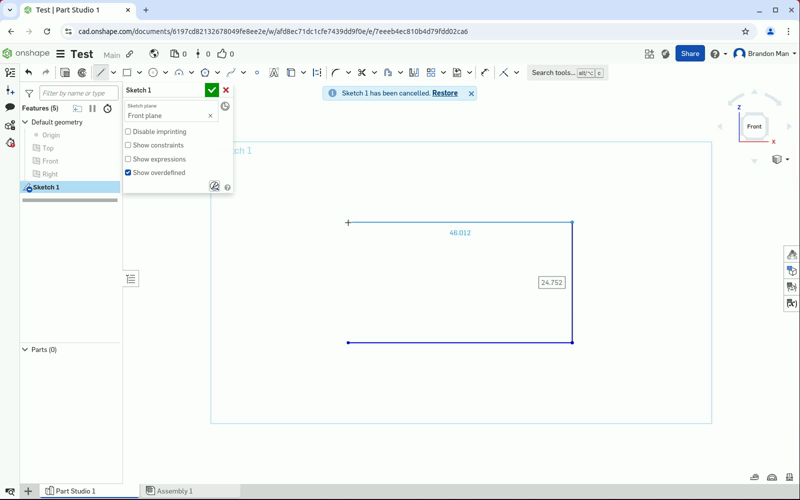
click(348, 222)
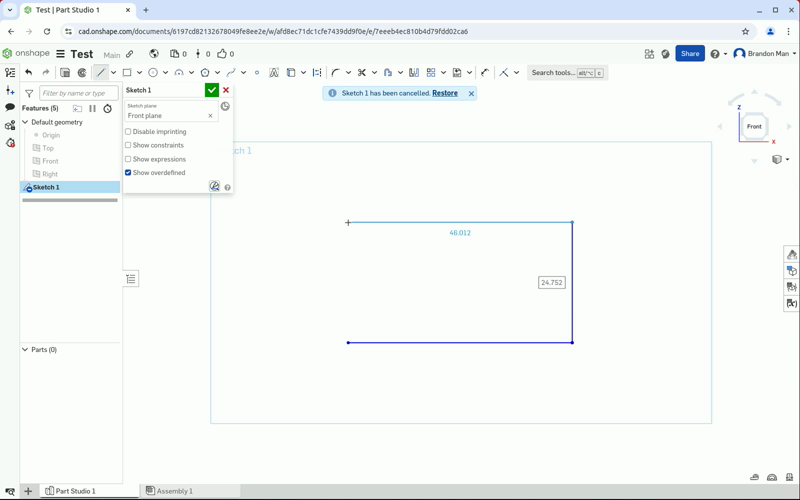
key_up(shift)
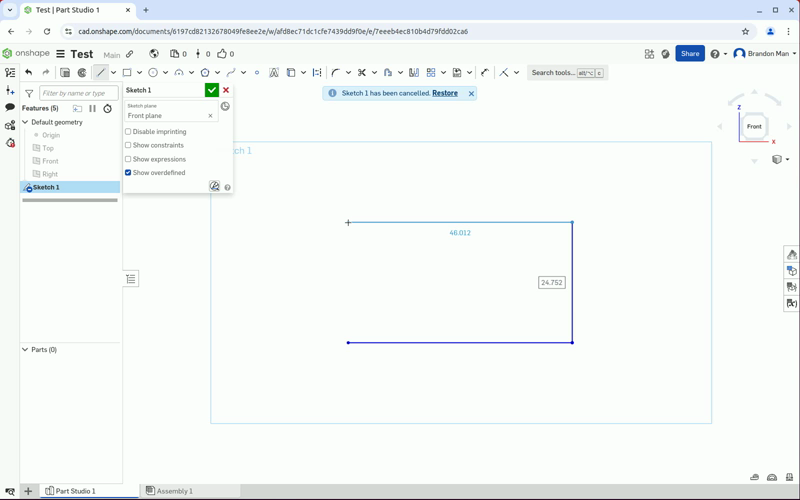
key_down(shift)
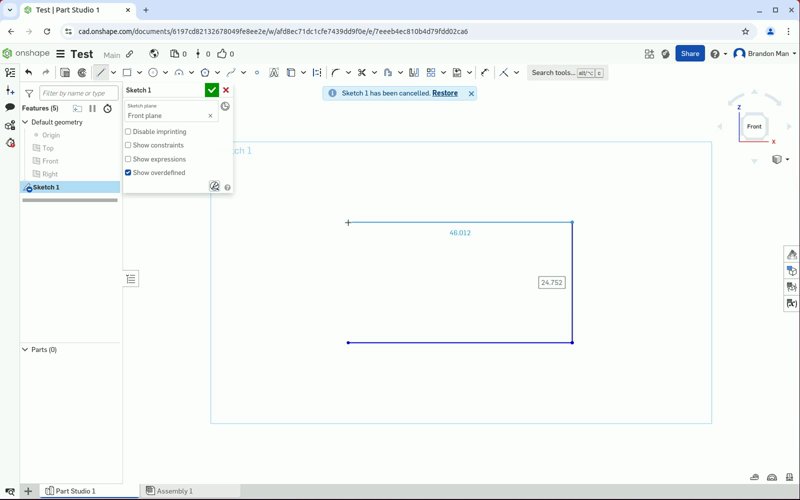
mouse_move(348, 342)
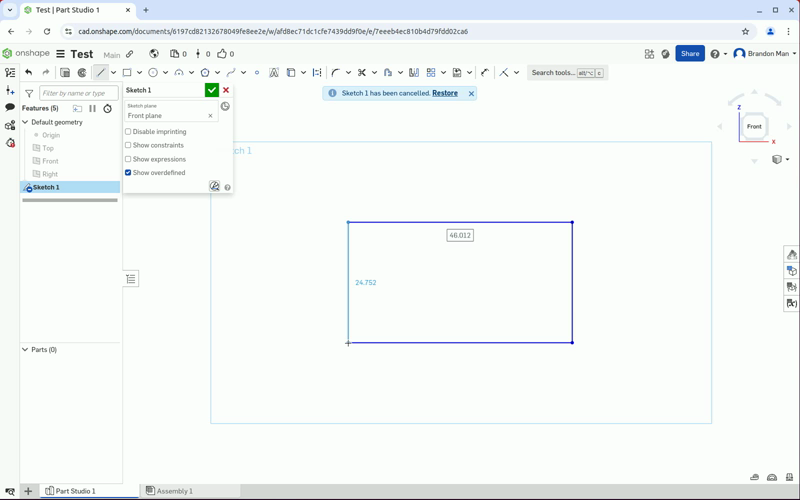
key_up(shift)
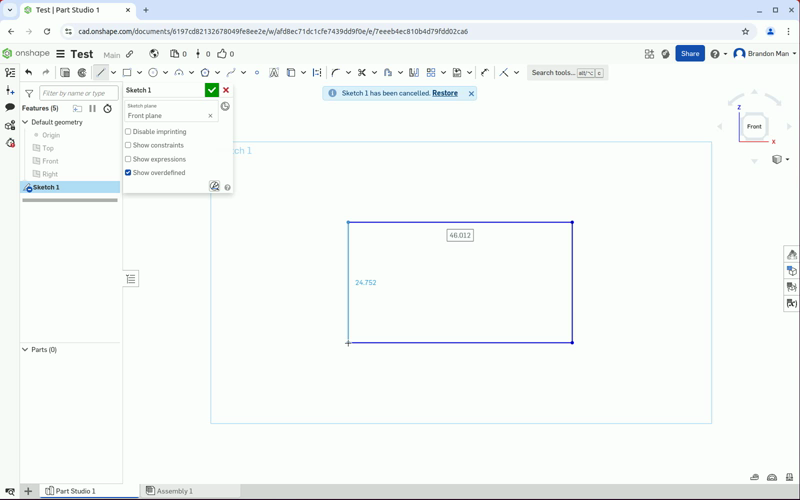
click(348, 342)
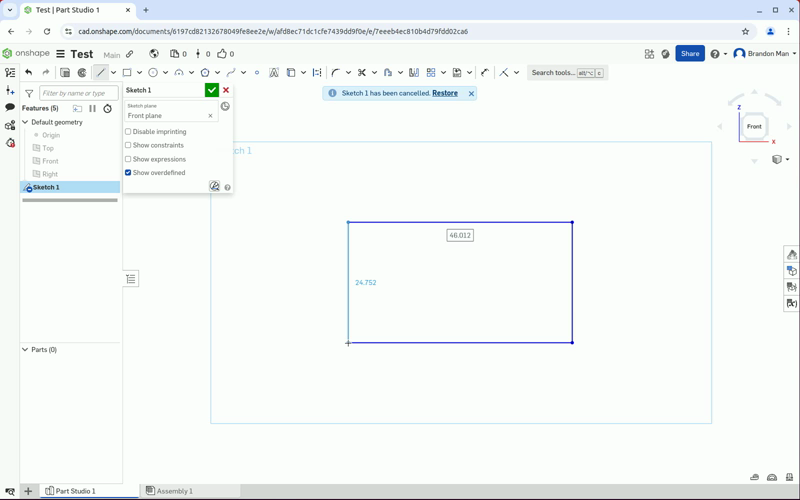
key(esc)
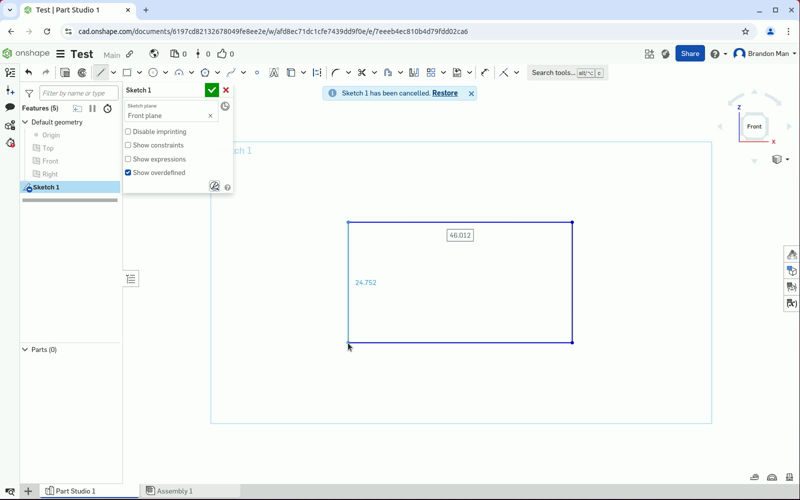
key(l)
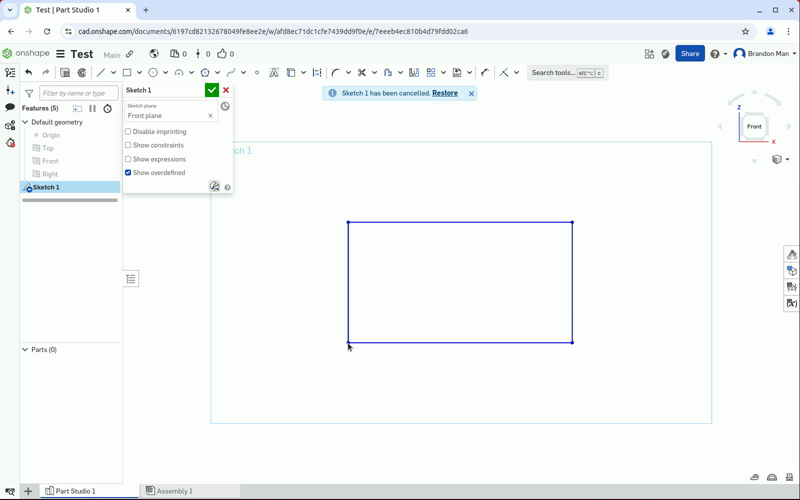
key_down(shift)
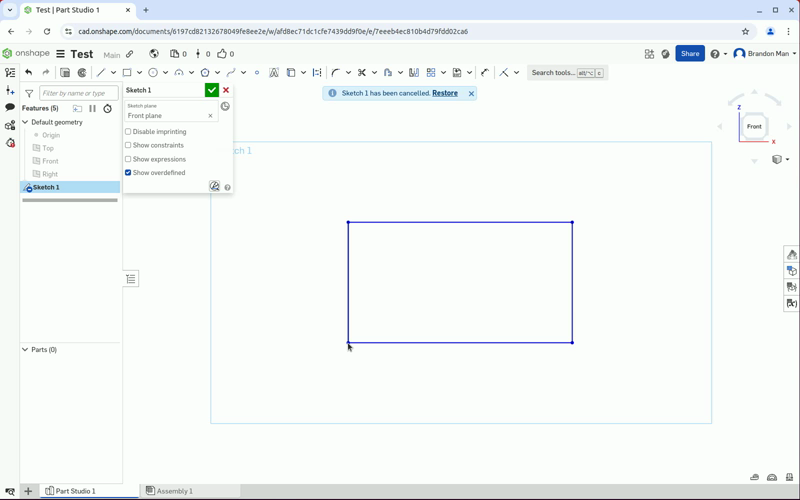
mouse_move(416, 328)
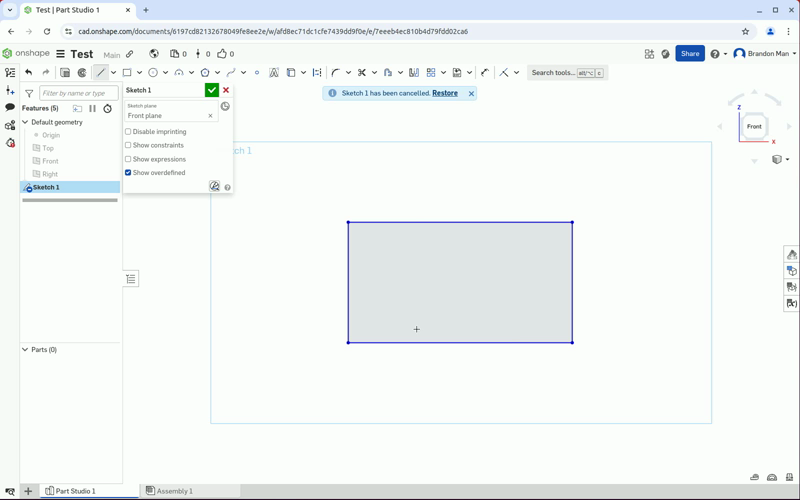
click(416, 328)
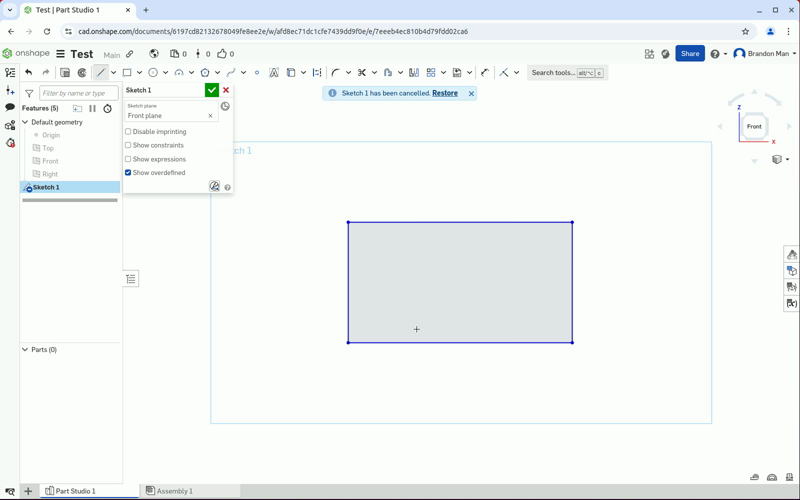
key_up(shift)
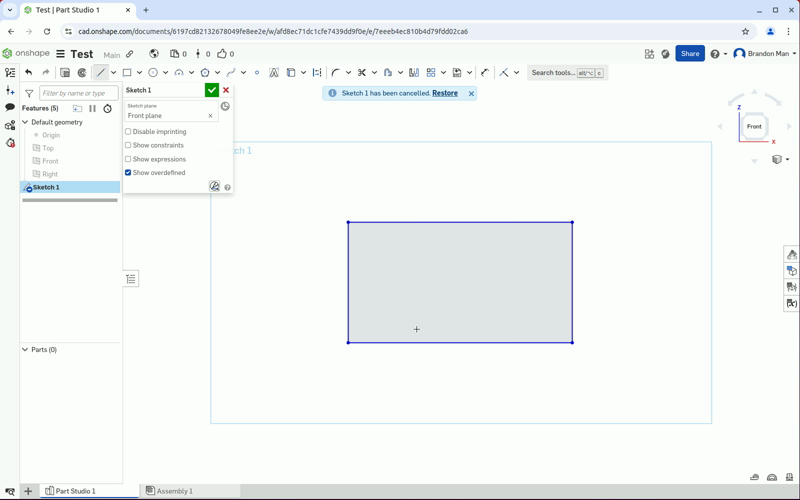
key_down(shift)
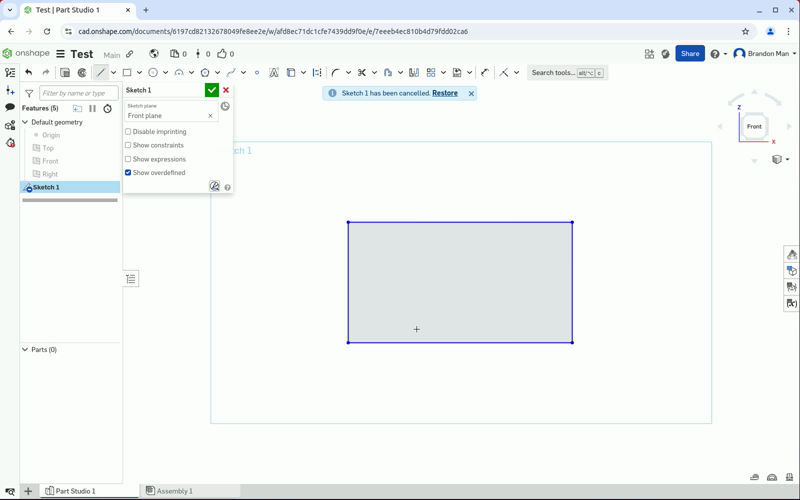
mouse_move(503, 328)
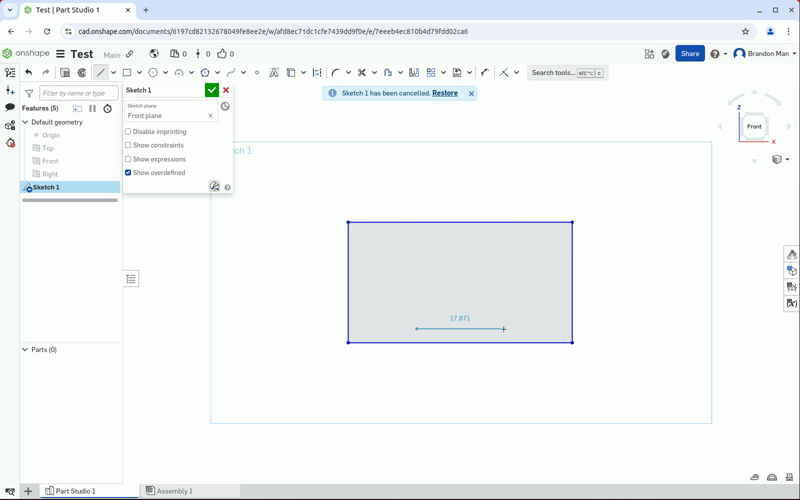
click(503, 328)
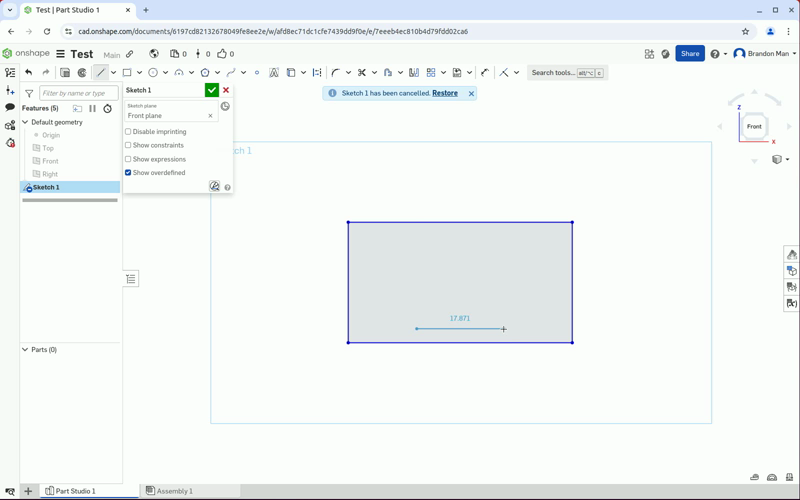
key_up(shift)
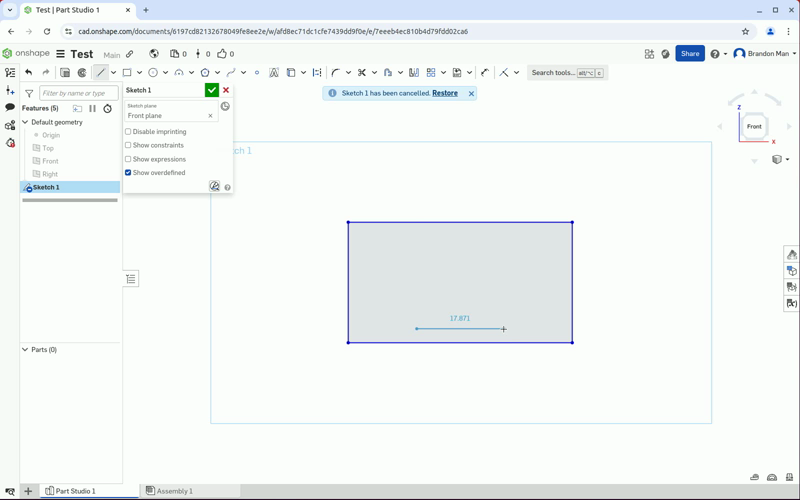
key_down(shift)
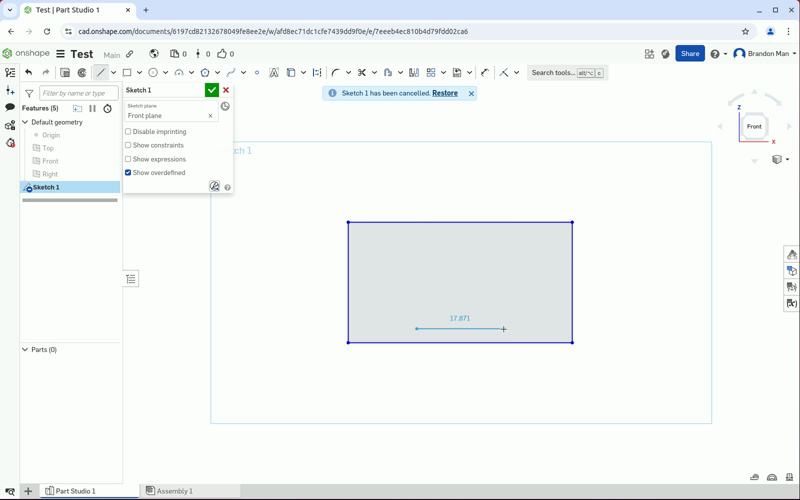
mouse_move(503, 241)
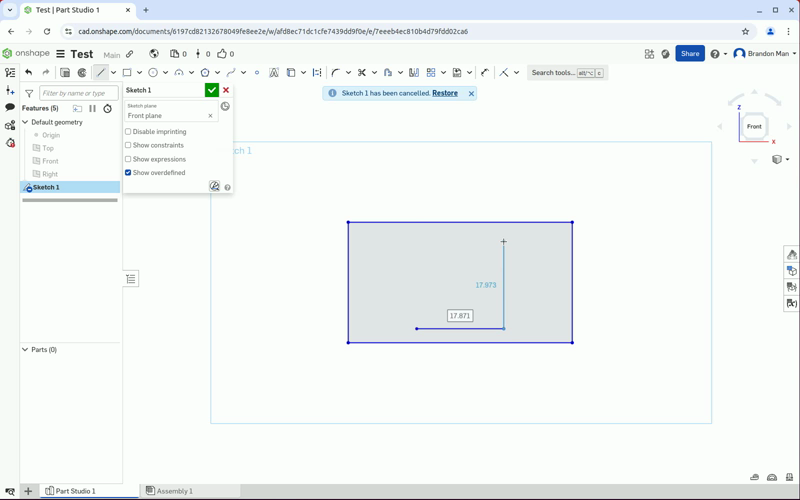
click(503, 241)
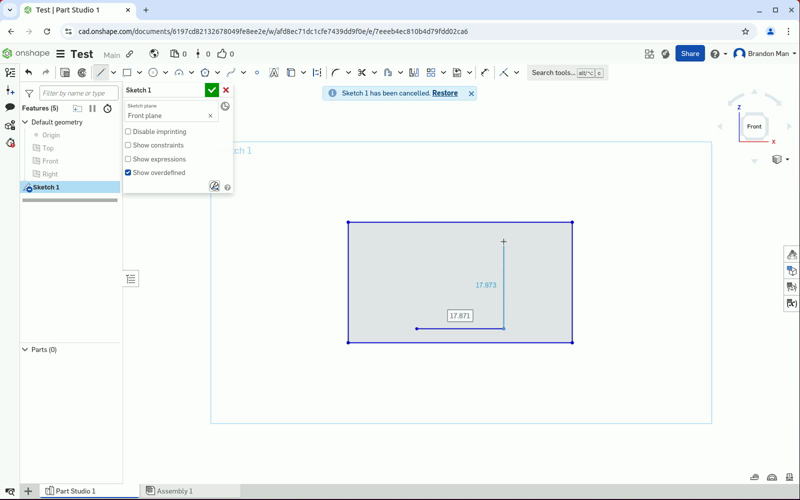
key_up(shift)
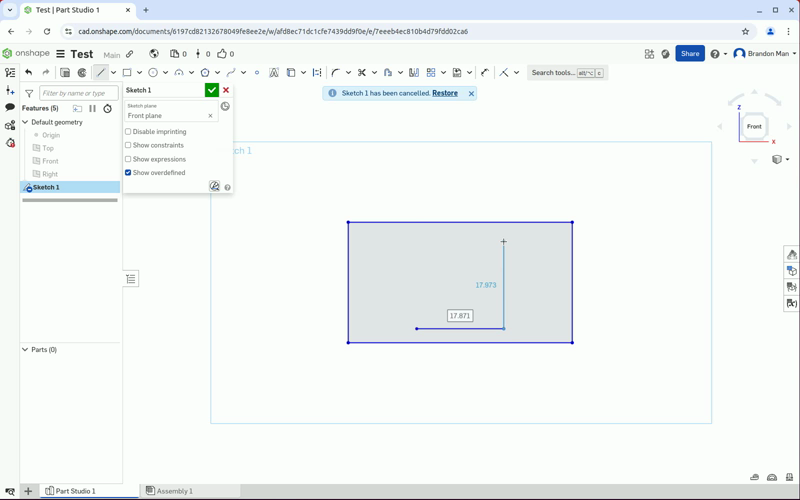
key_down(shift)
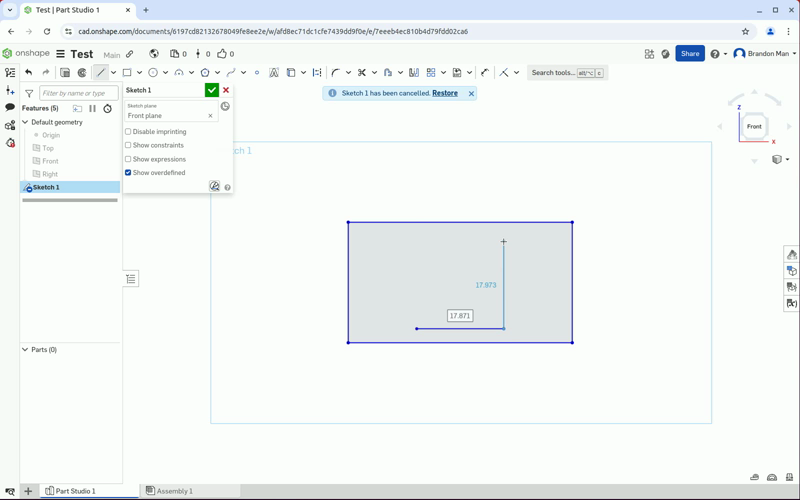
mouse_move(416, 241)
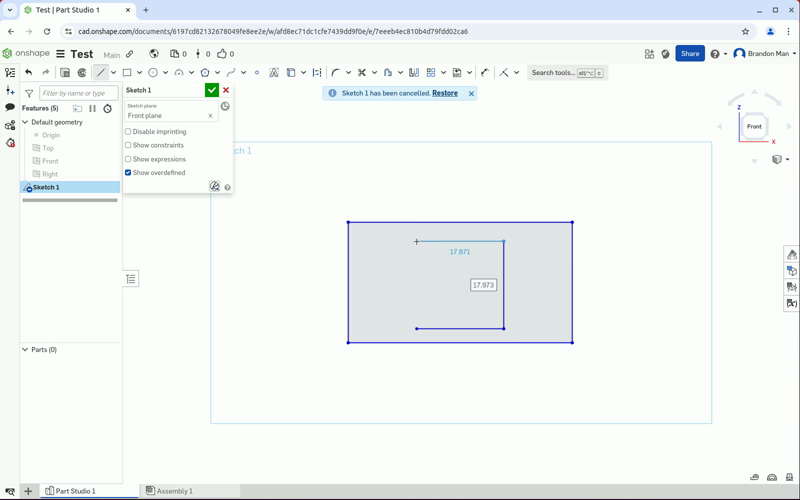
click(416, 241)
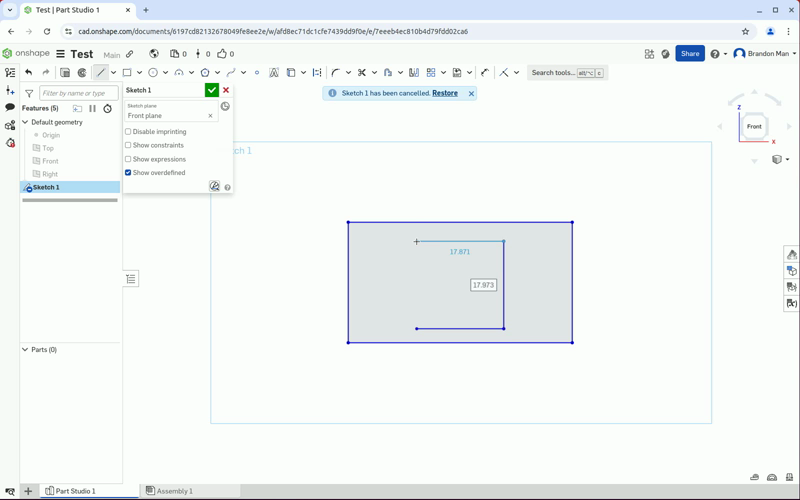
key_up(shift)
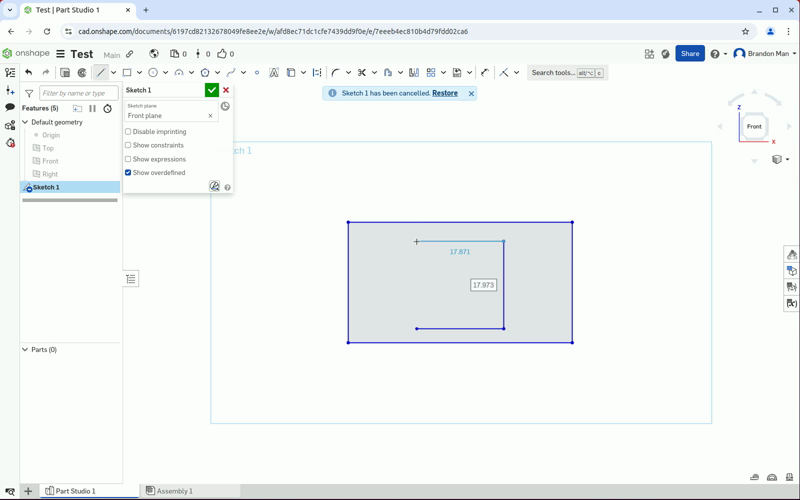
key_down(shift)
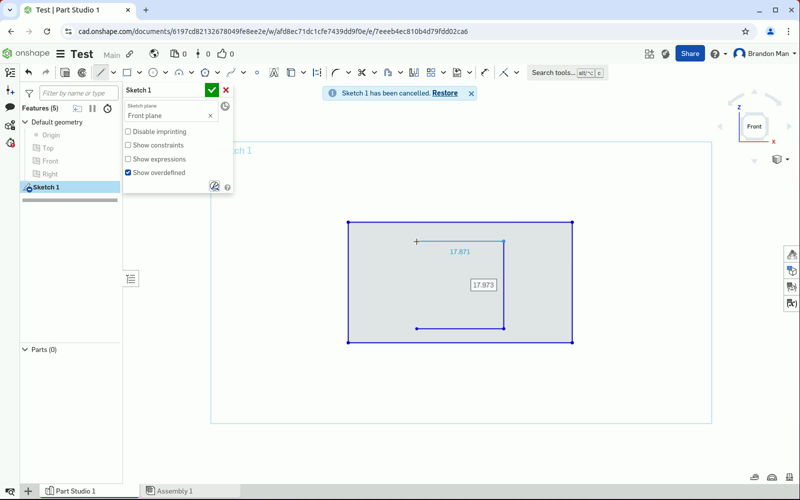
mouse_move(416, 328)
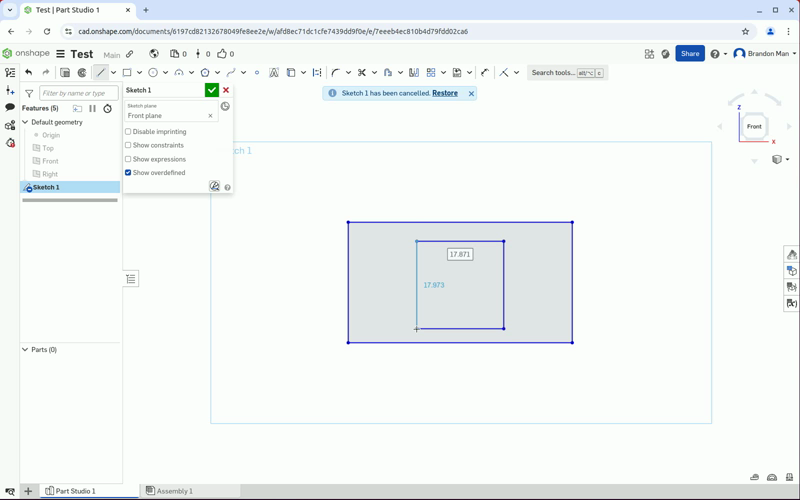
key_up(shift)
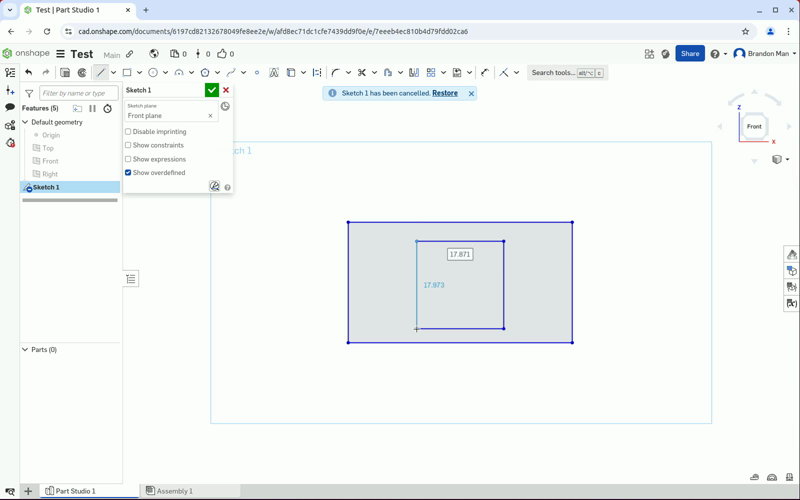
click(416, 328)
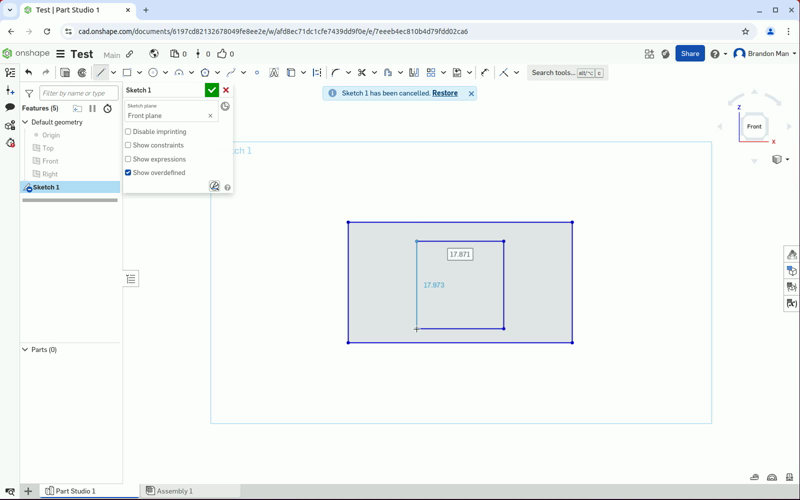
key(esc)
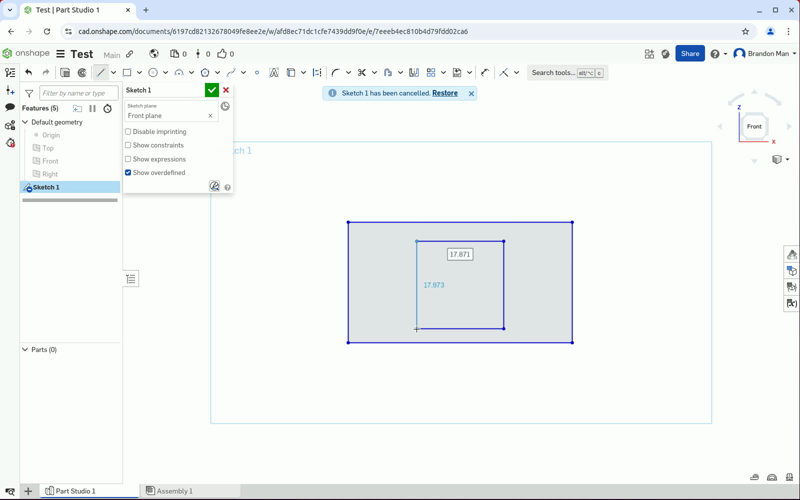
mouse_move(527, 257)
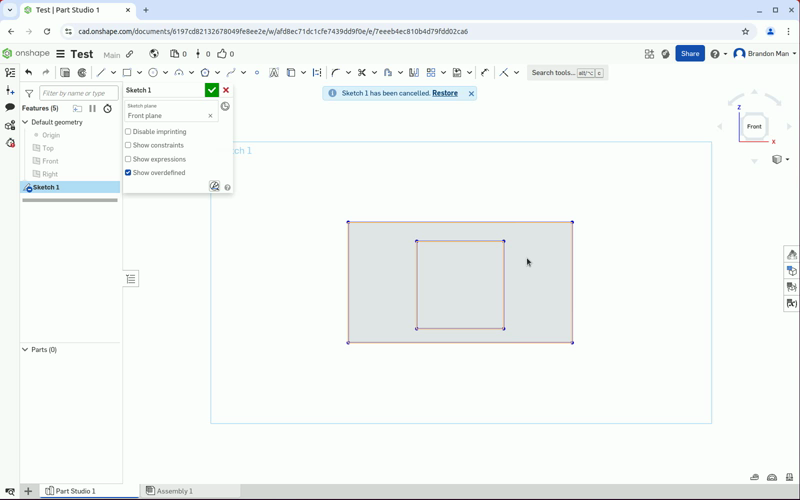
click(527, 257)
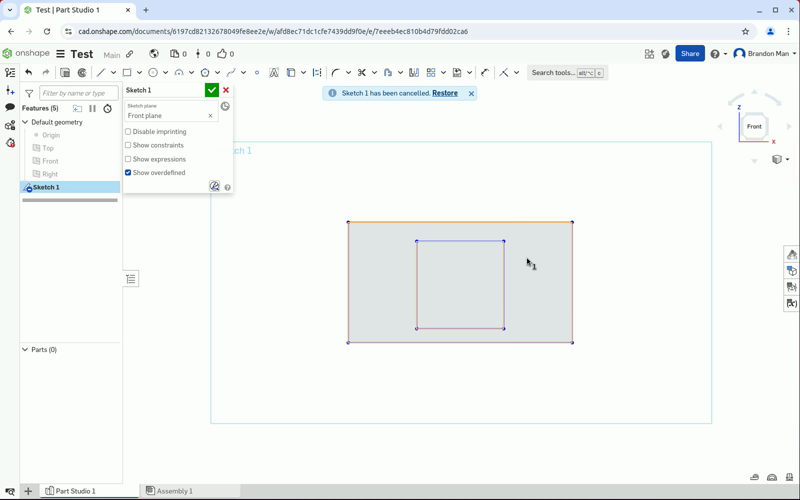
mouse_move(73, 352)
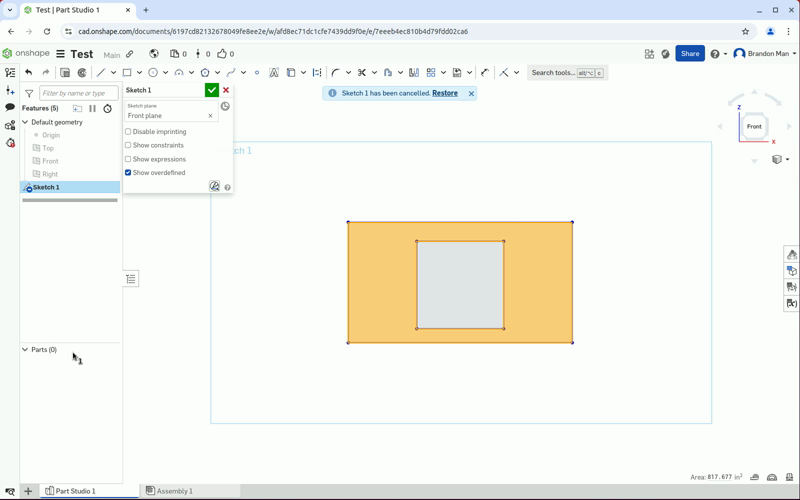
key(shift+y)
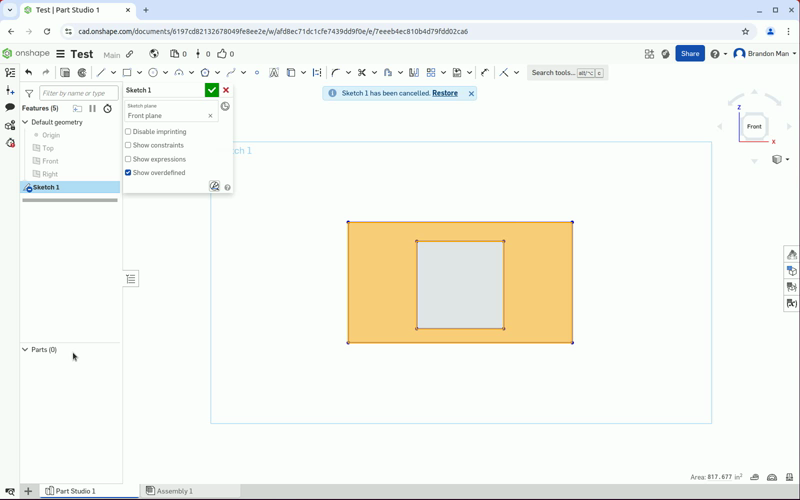
key(shift+e)
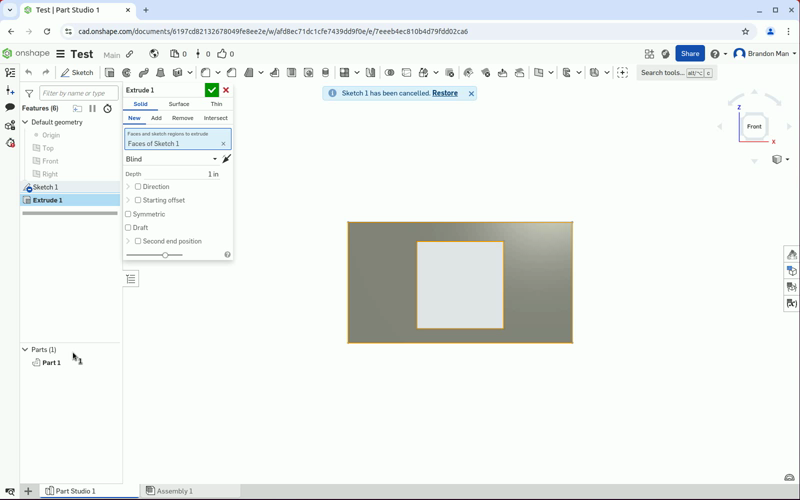
mouse_move(143, 106)
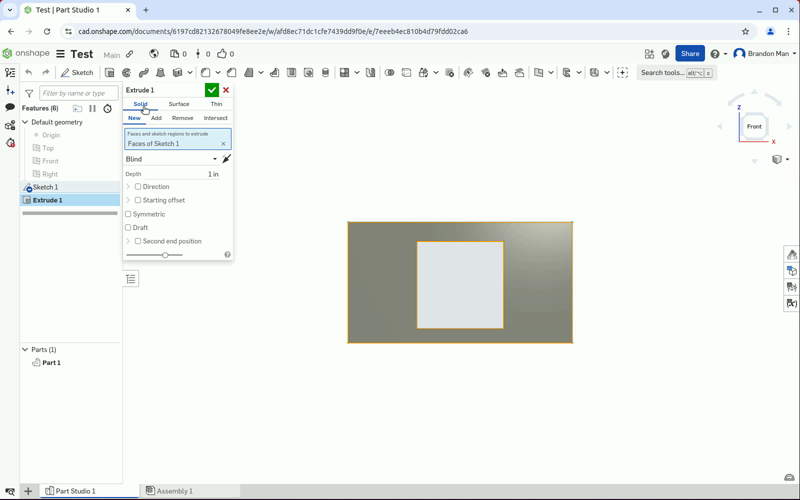
click(143, 106)
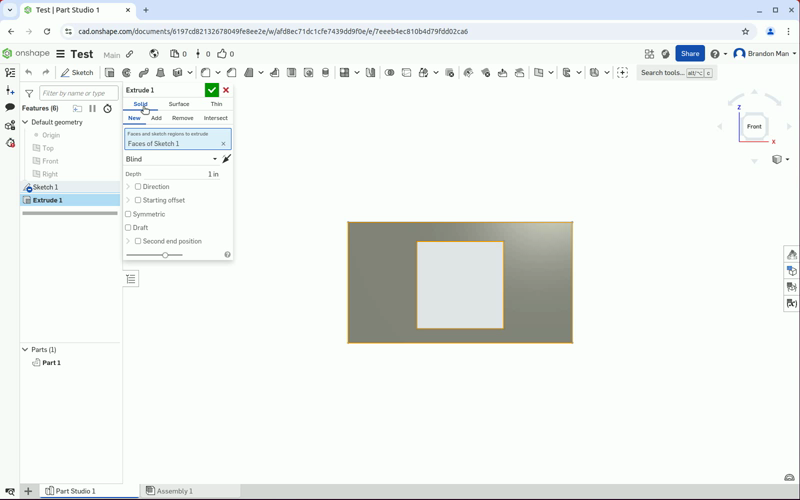
mouse_move(137, 120)
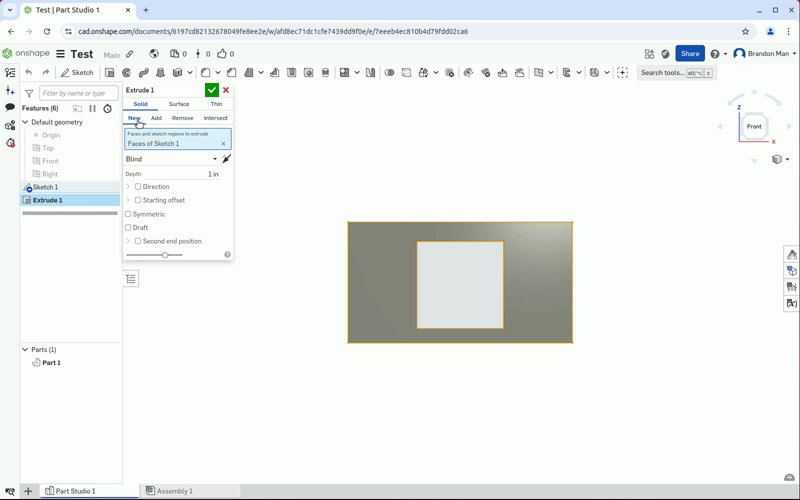
click(137, 120)
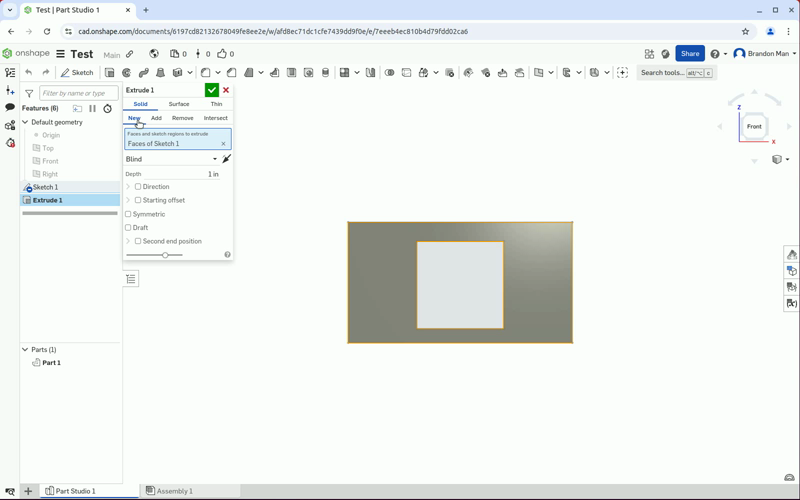
key(tab, 4)
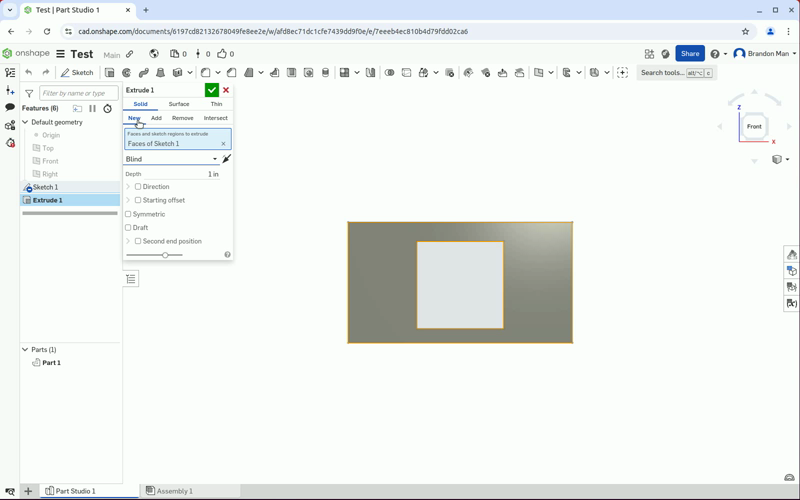
text(1.444)
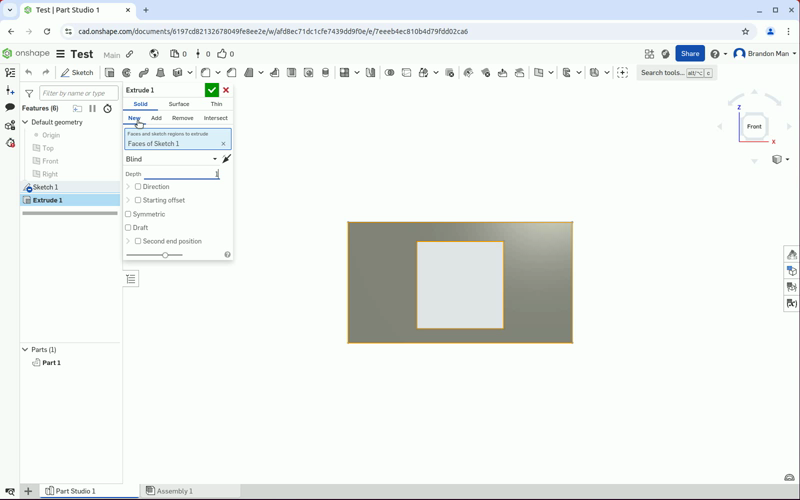
key(enter)
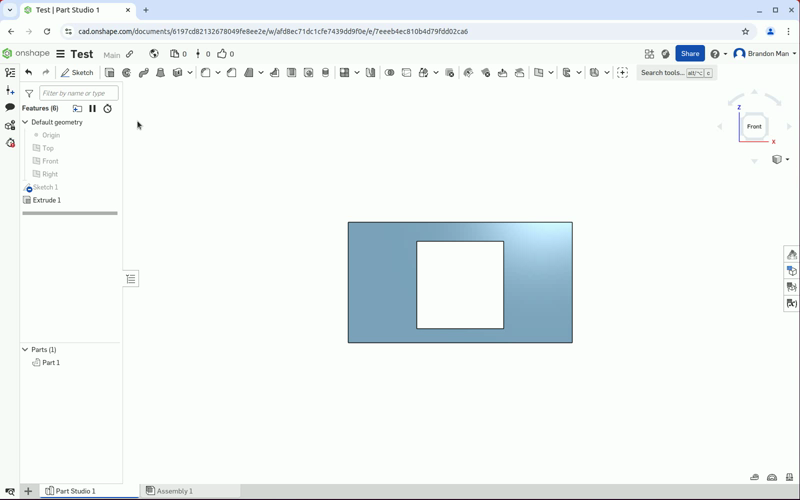
key(shift+h)
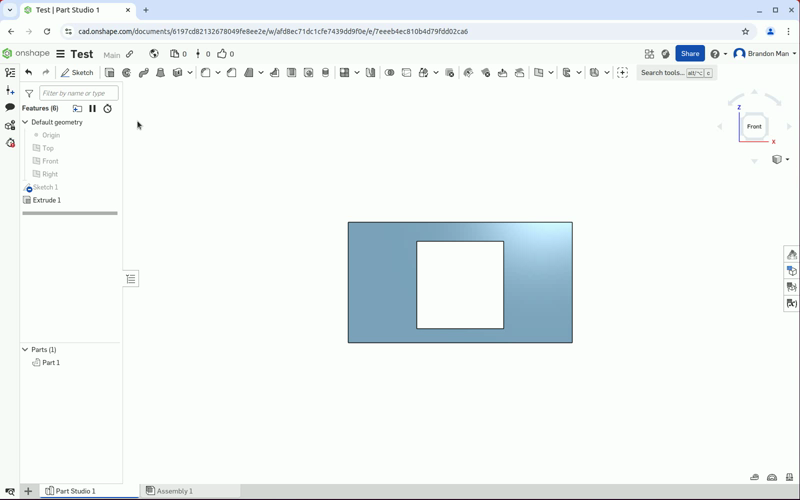
key(shift+h)
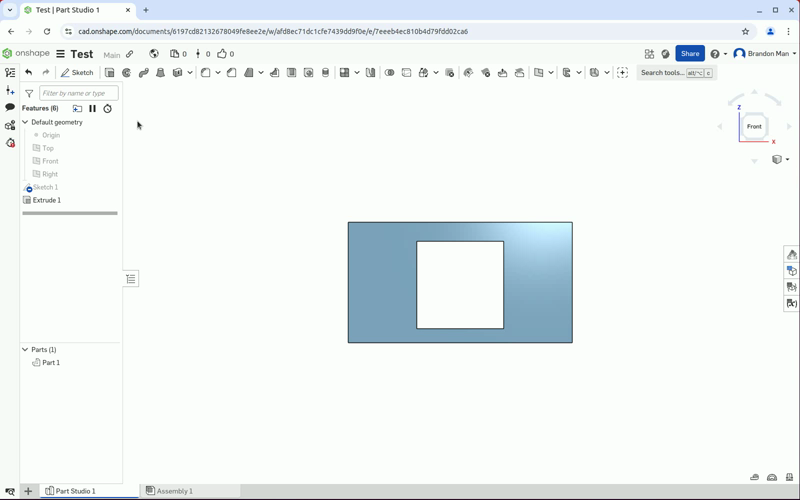
mouse_move(73, 189)
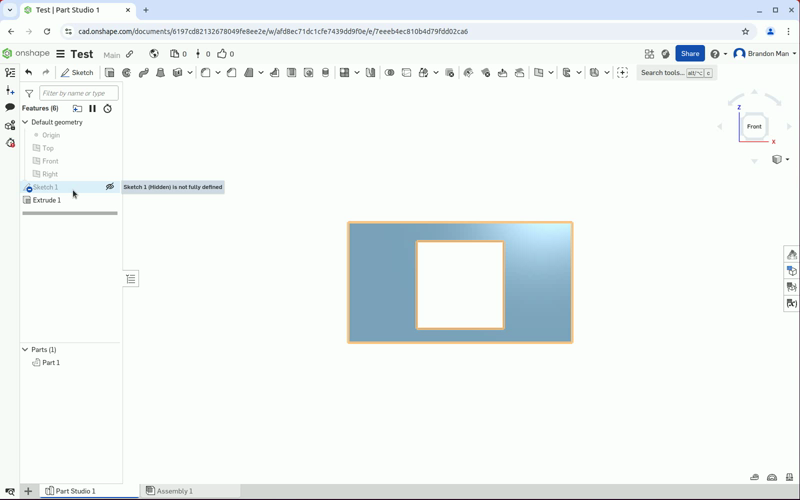
click(73, 189)
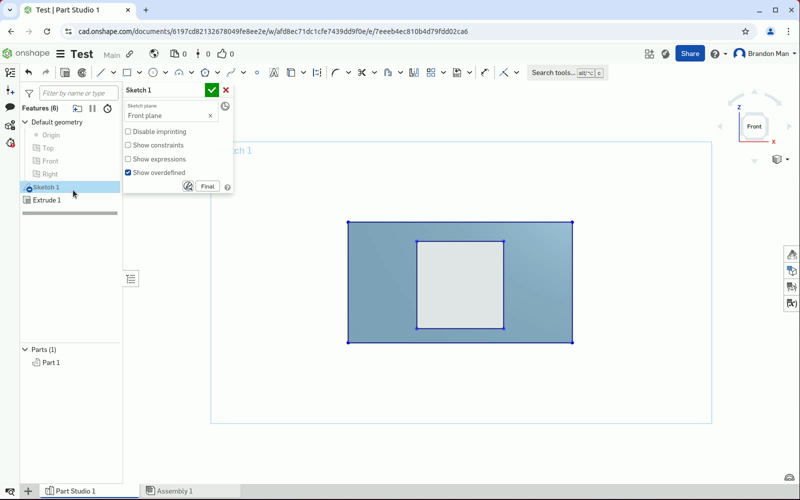
mouse_move(229, 92)
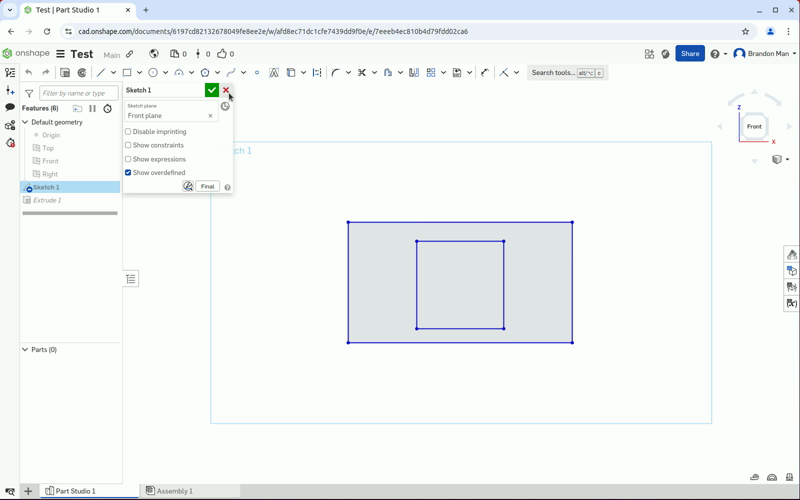
click(229, 92)
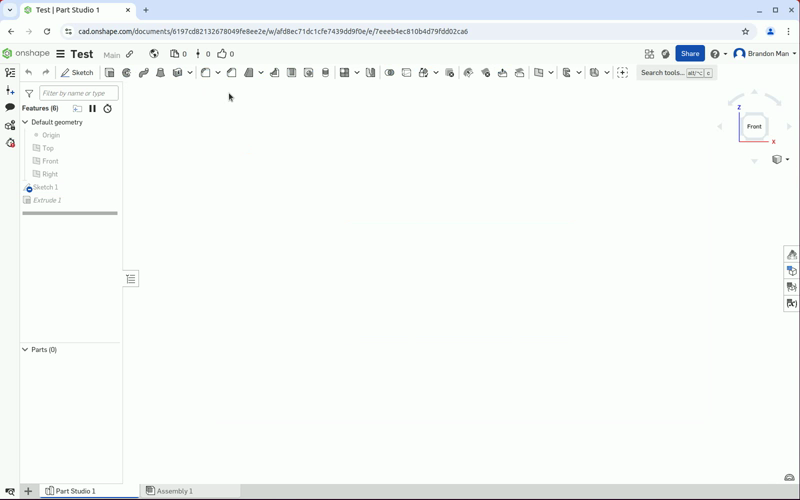
mouse_move(73, 352)
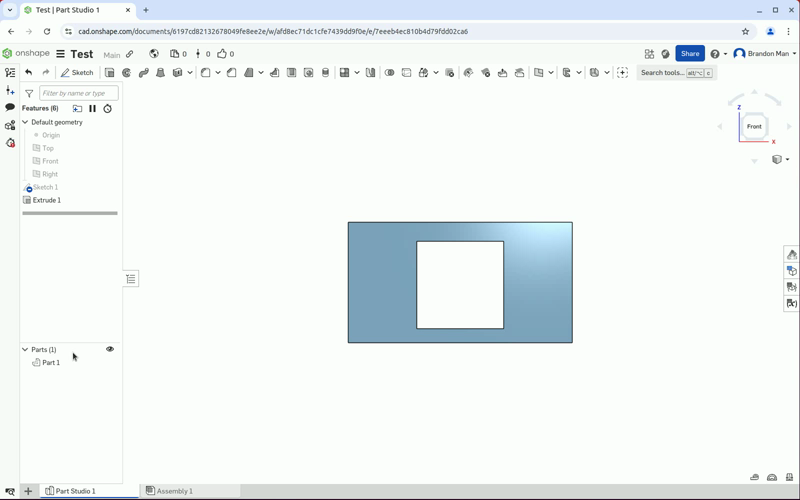
key(y)
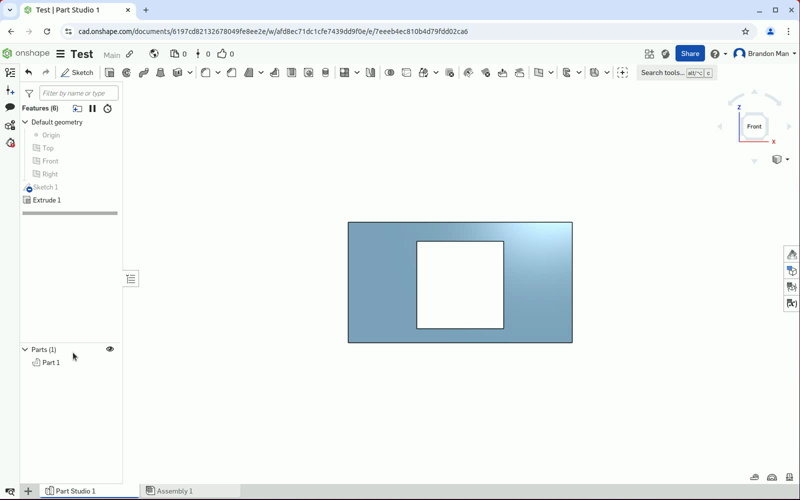
key(shift+p)
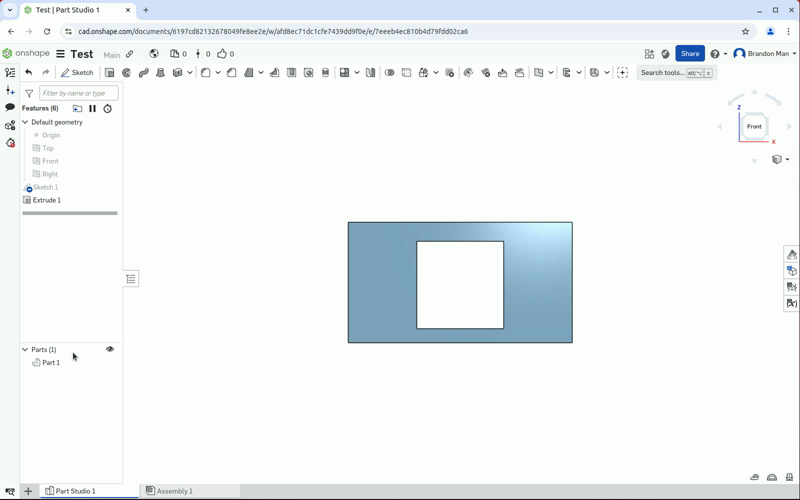
key(space)
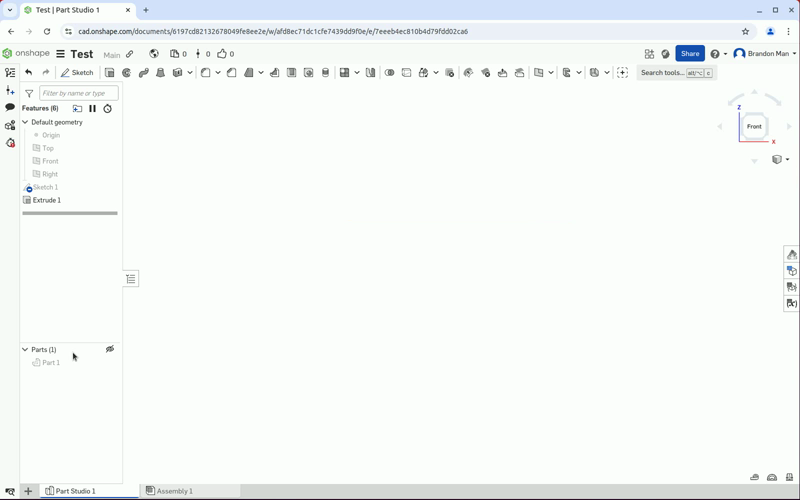
key_down(shift)
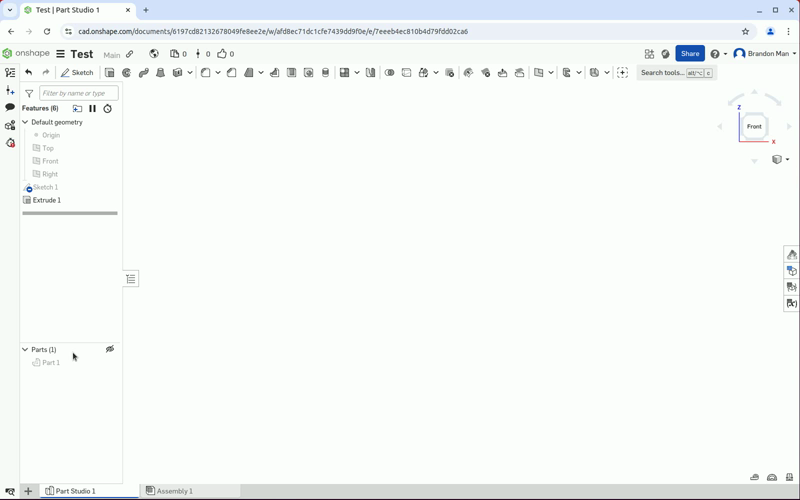
key(down)
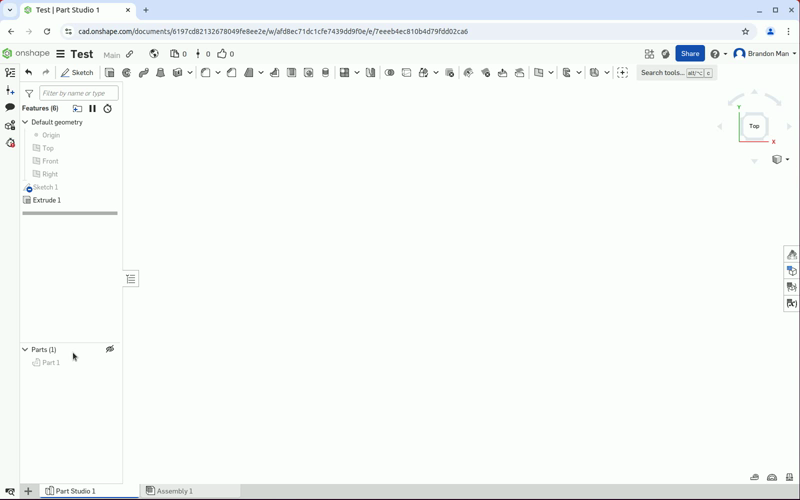
key_up(shift)
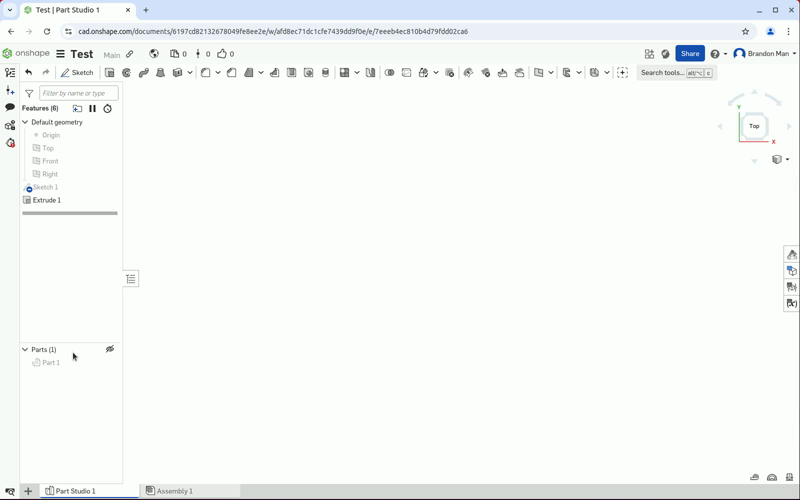
mouse_move(73, 352)
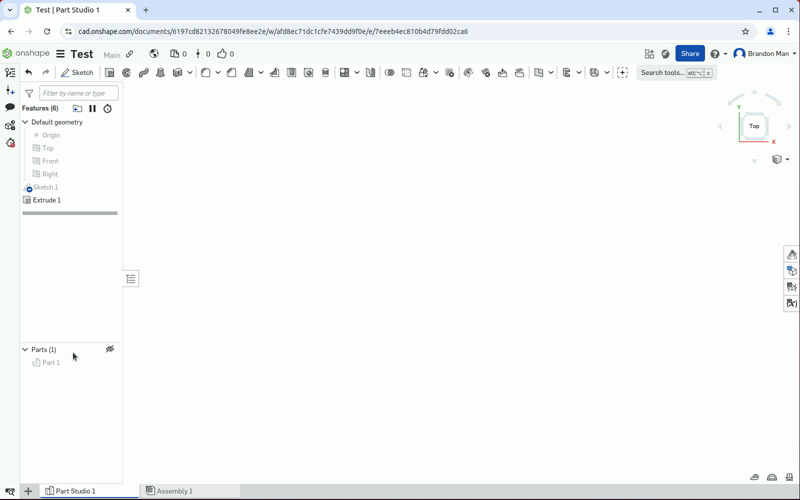
key(shift+y)
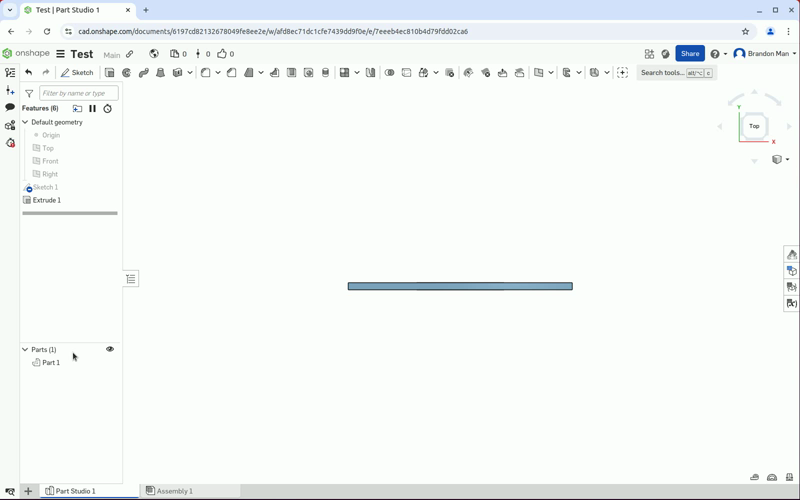
mouse_move(541, 75)
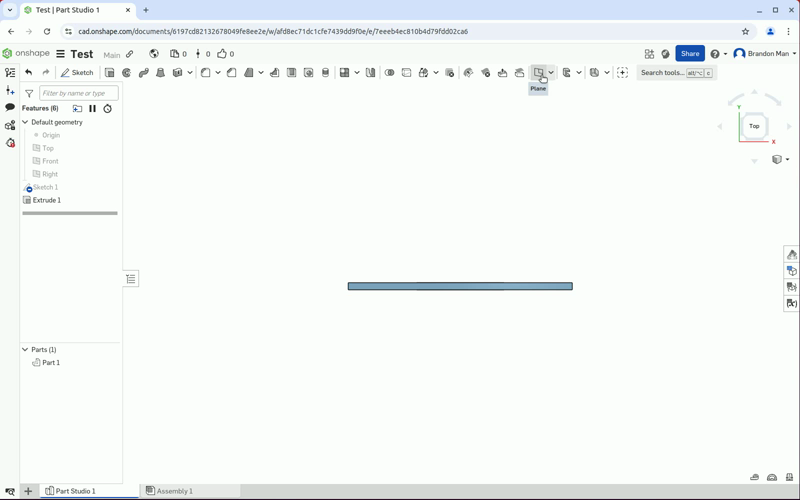
click(541, 75)
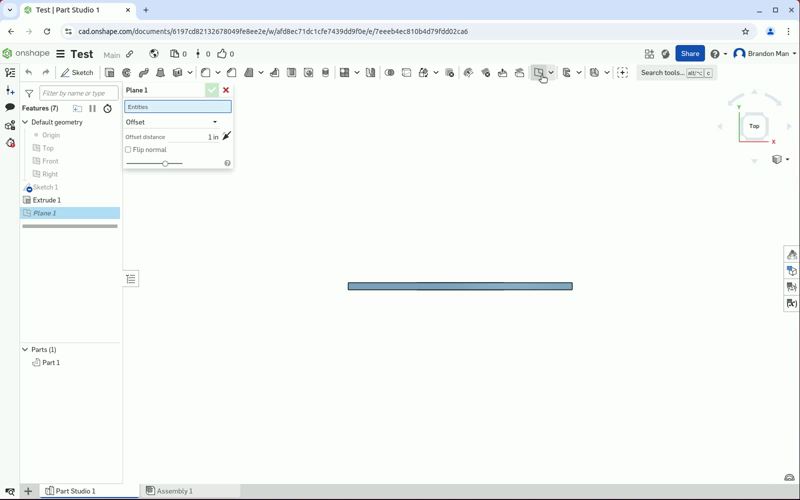
mouse_move(73, 150)
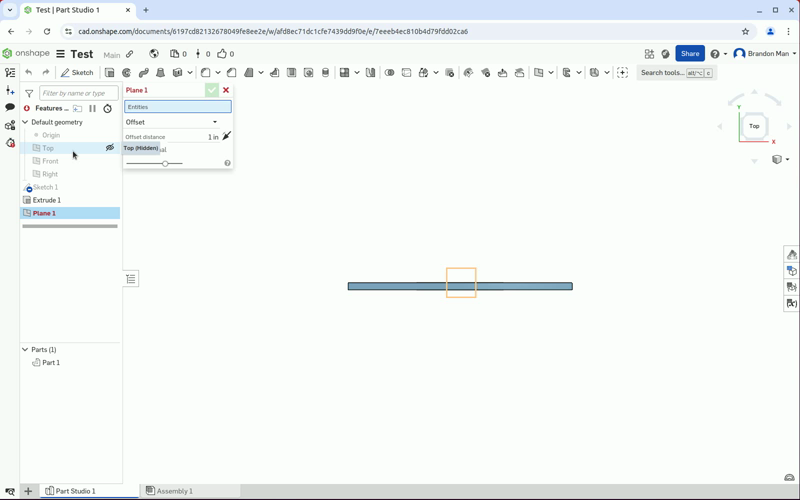
click(73, 150)
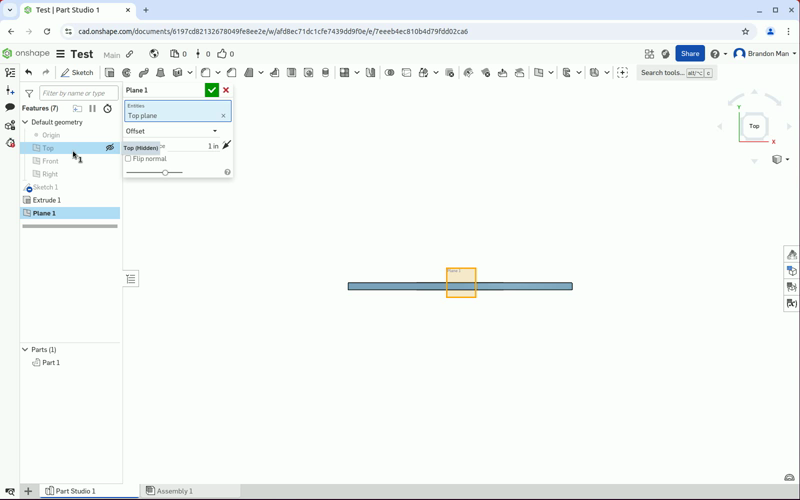
key(tab, 2)
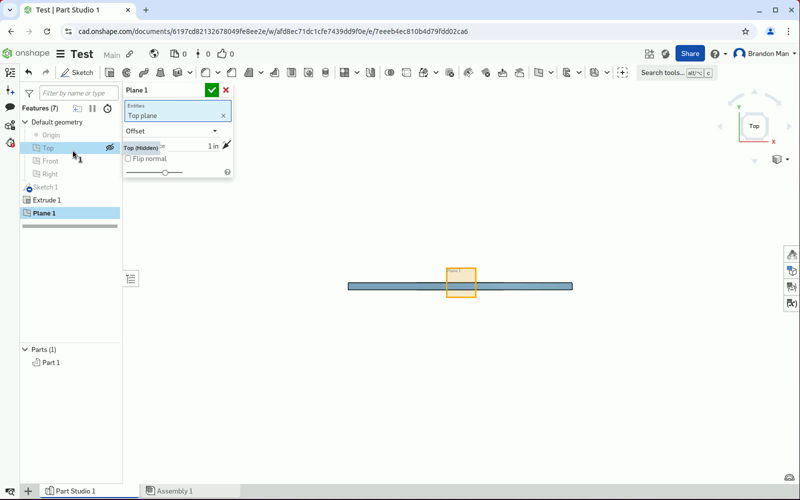
text(9.151)
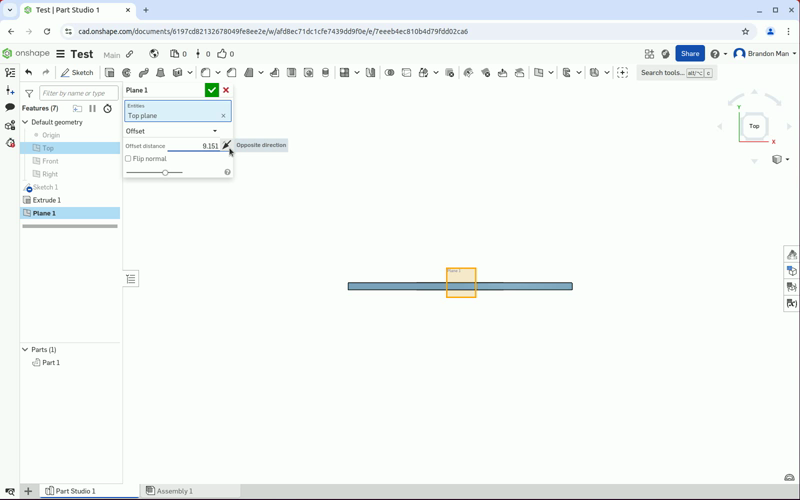
mouse_move(229, 147)
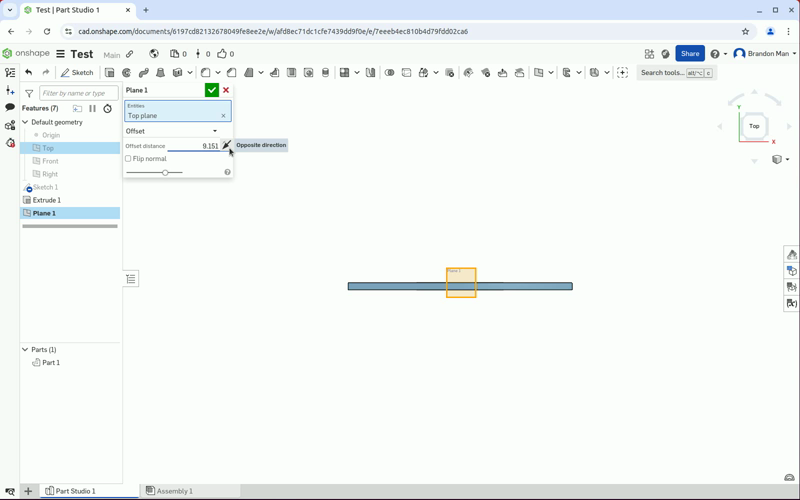
click(229, 147)
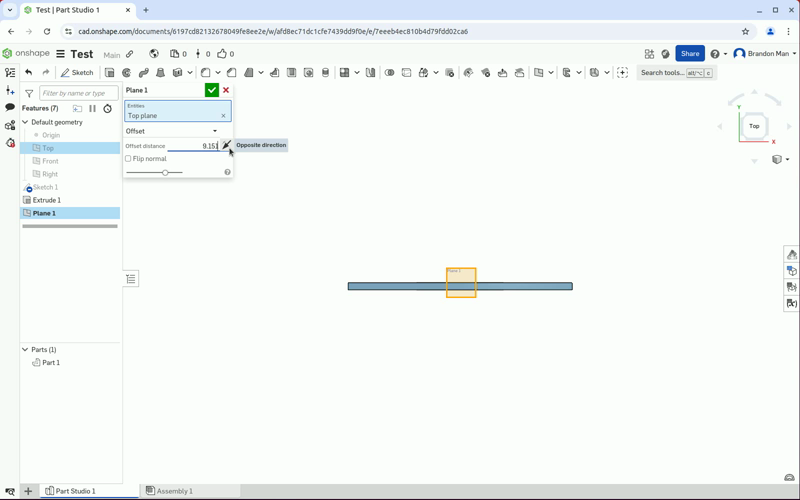
key(enter, 2)
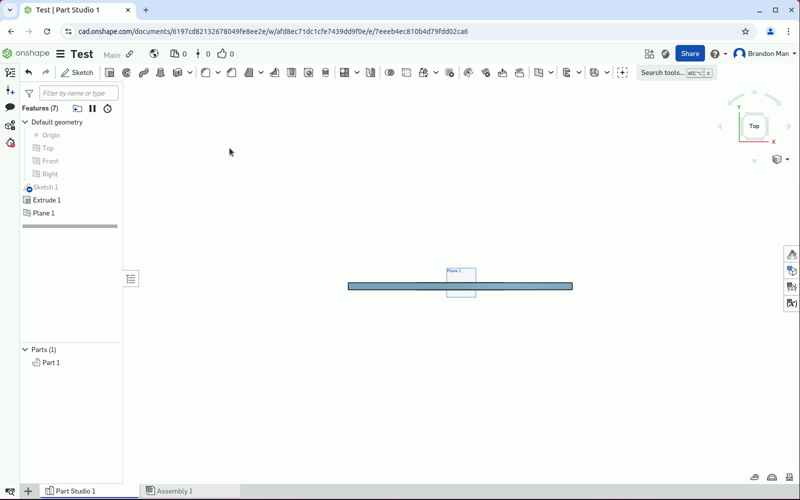
key(shift+s)
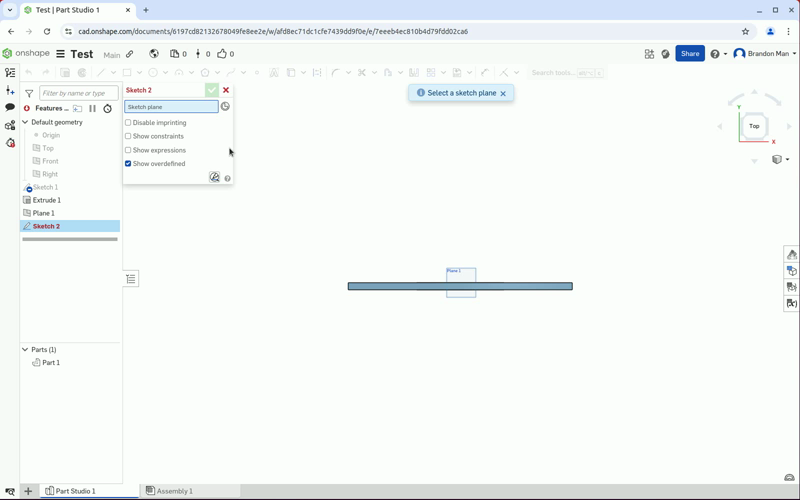
mouse_move(73, 215)
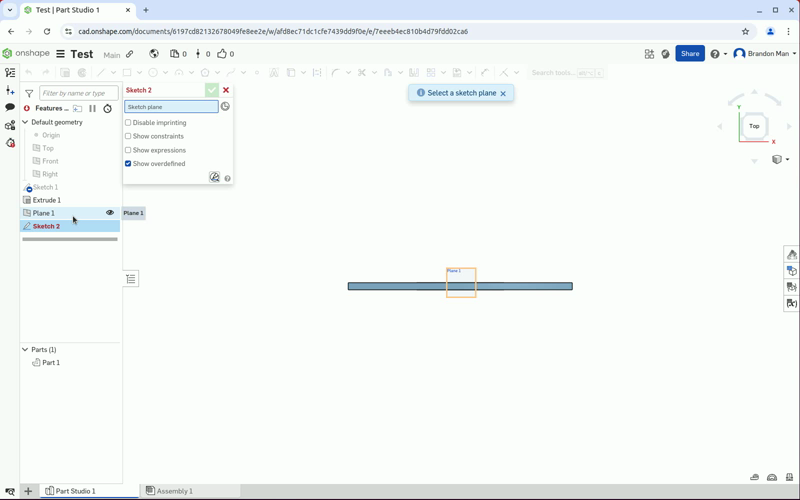
click(73, 215)
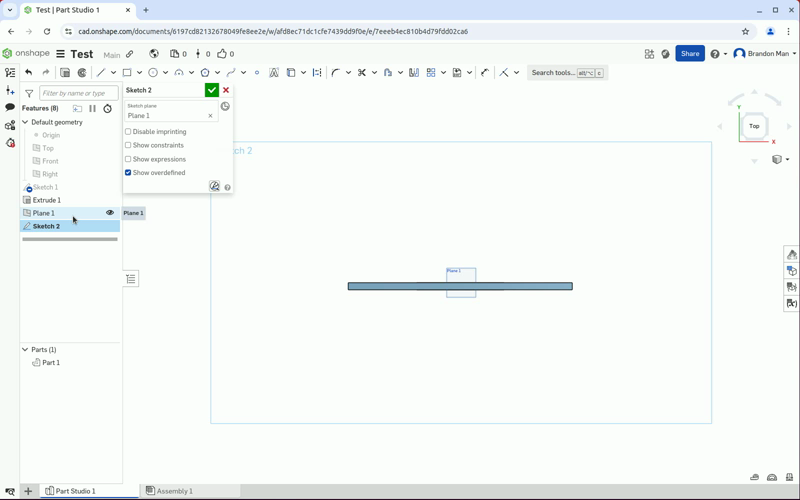
mouse_move(73, 352)
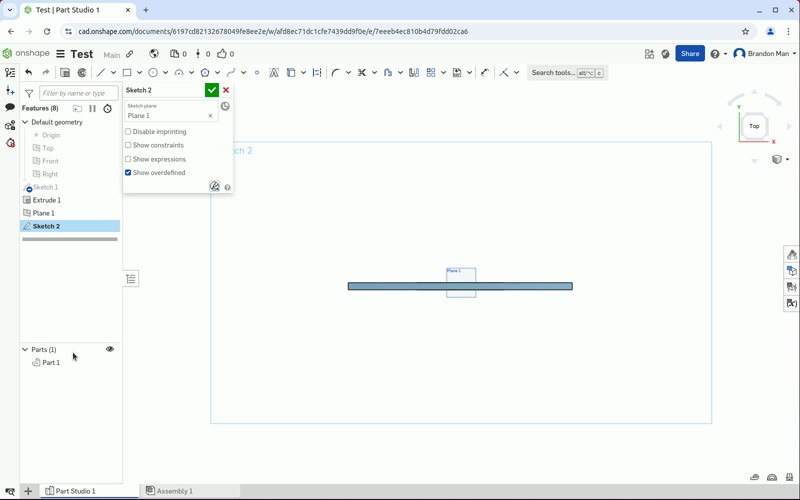
key(y)
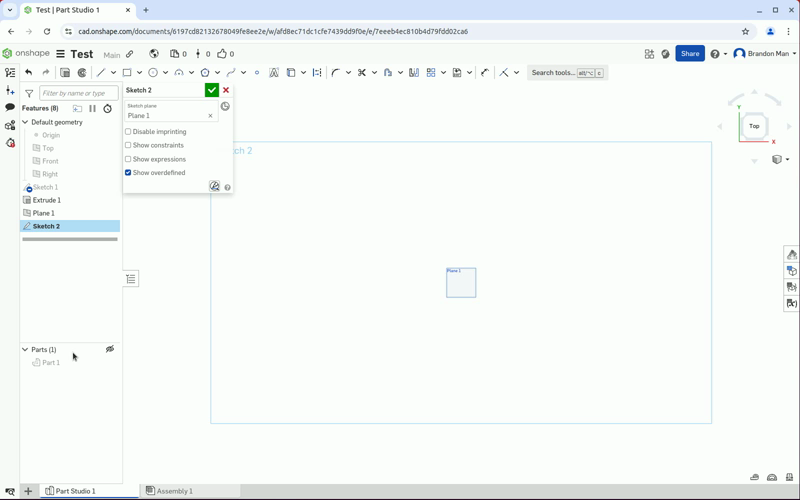
key(l)
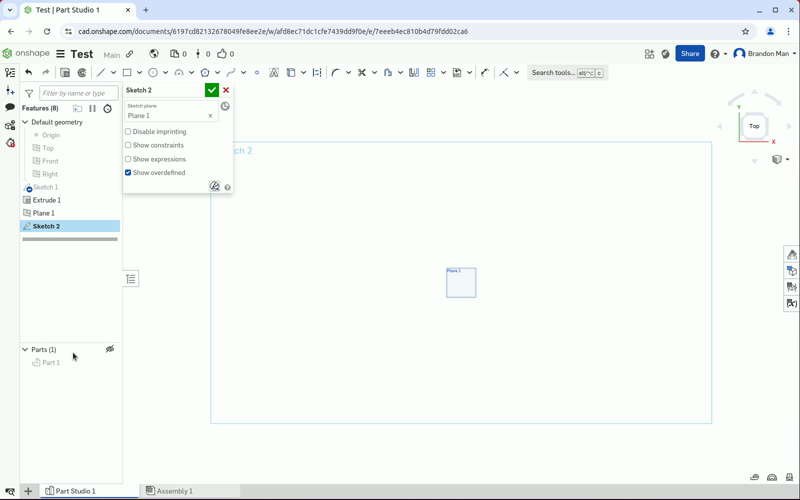
key_down(shift)
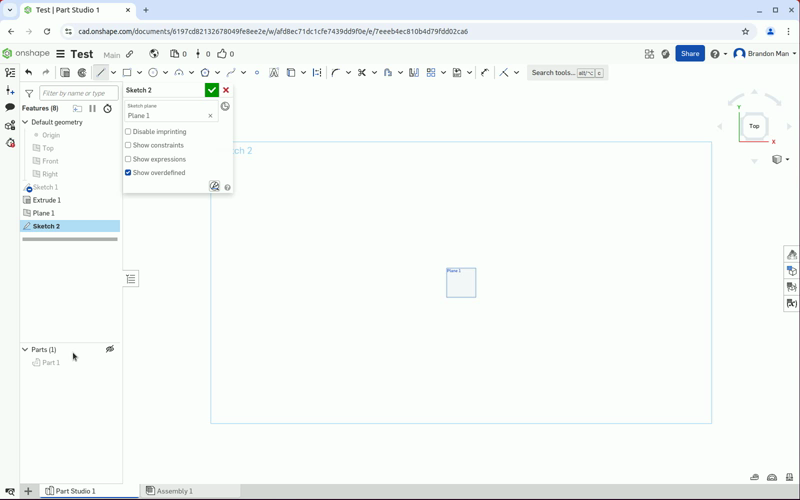
mouse_move(413, 293)
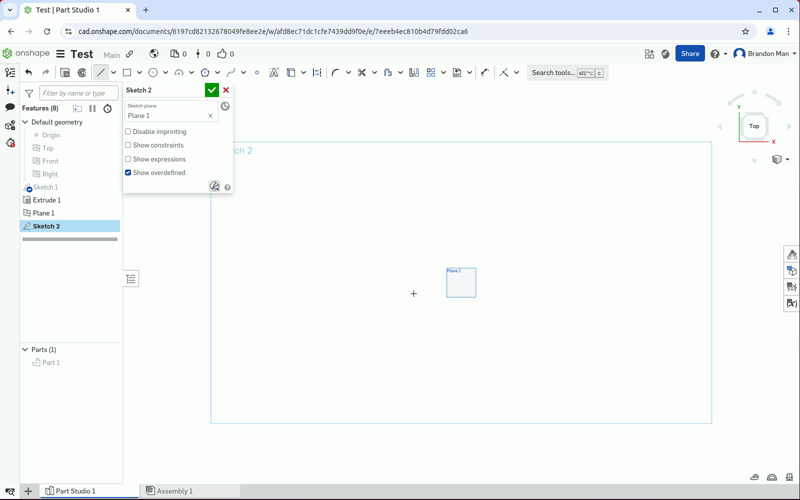
click(413, 293)
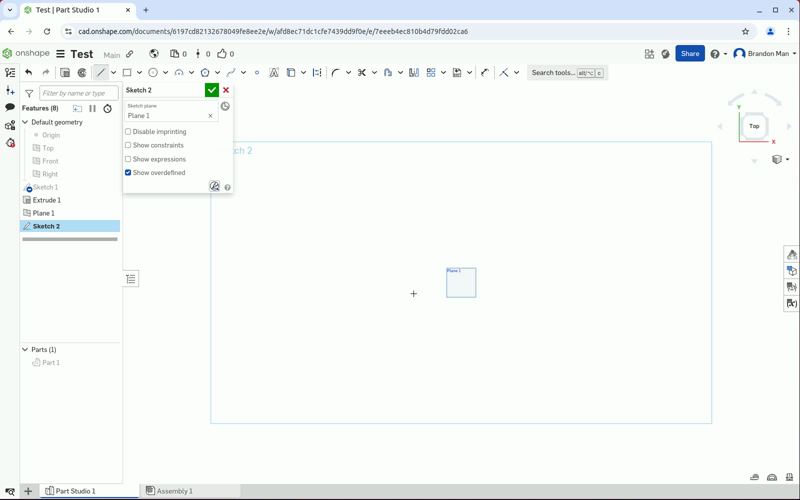
key_up(shift)
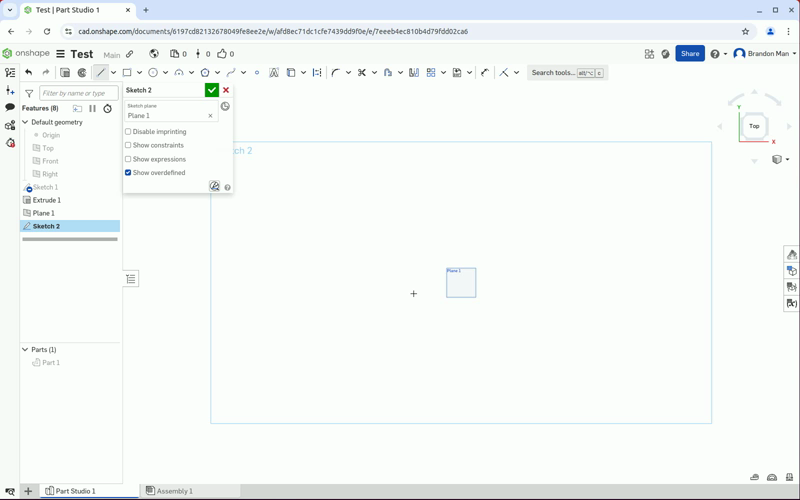
key_down(shift)
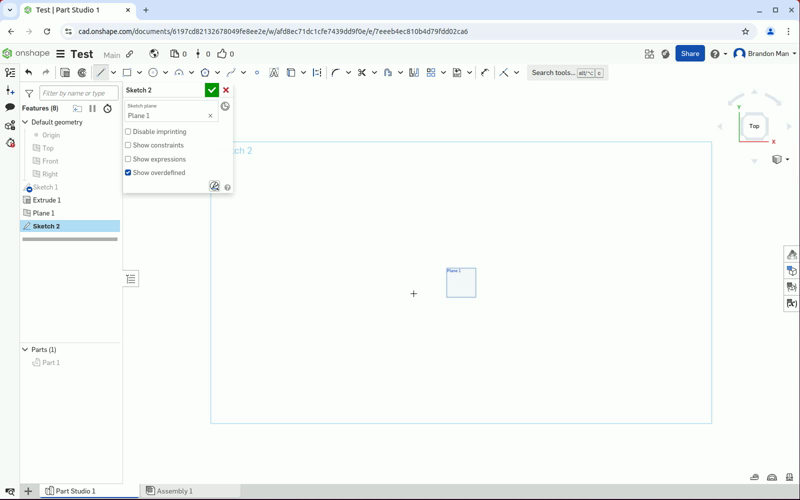
mouse_move(506, 293)
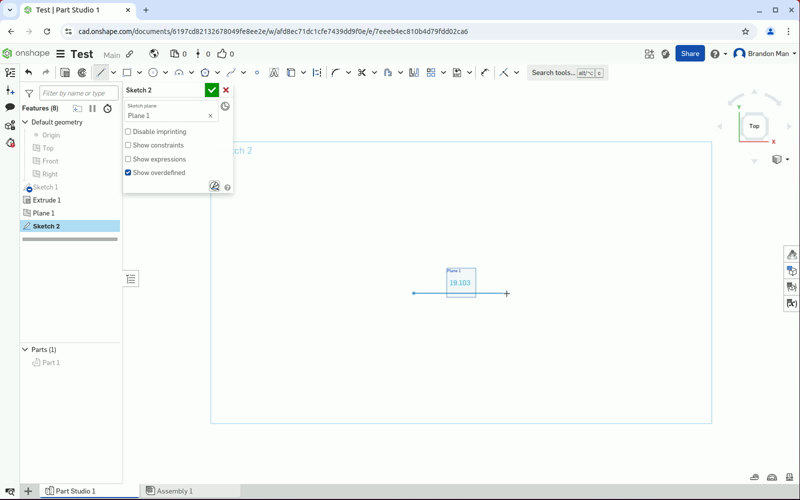
click(506, 293)
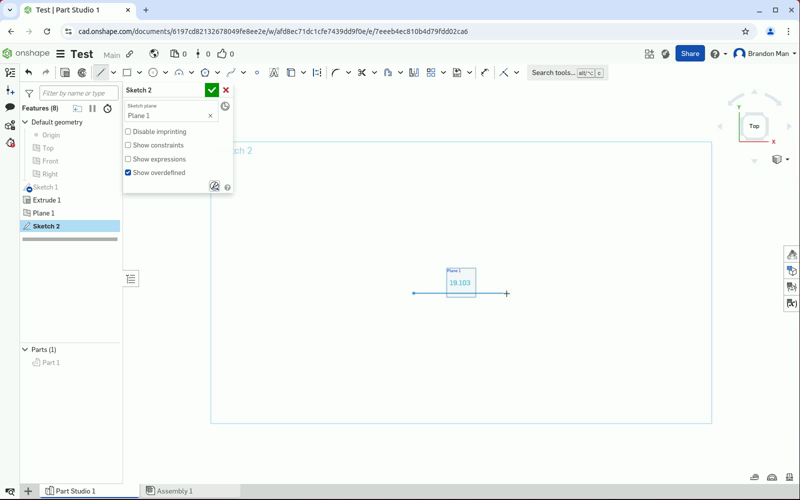
key_up(shift)
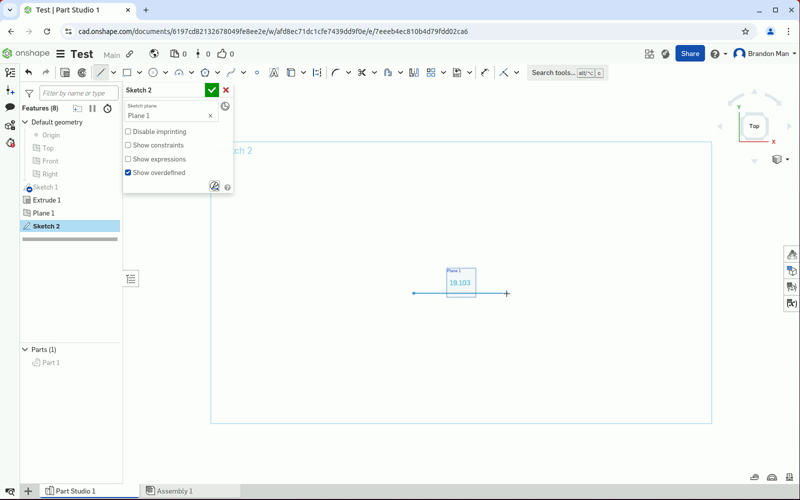
key_down(shift)
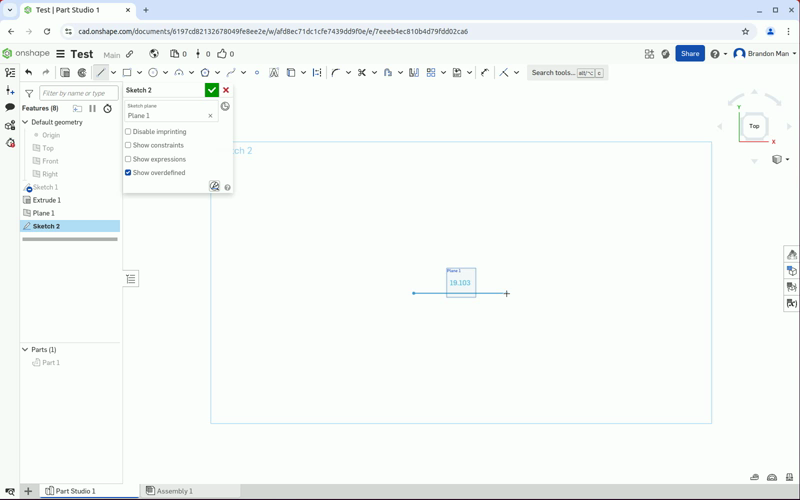
mouse_move(536, 293)
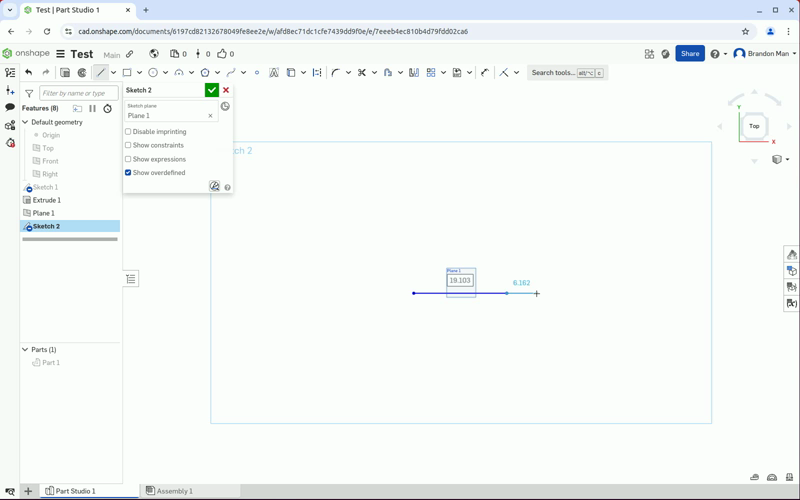
mouse_move(506, 290)
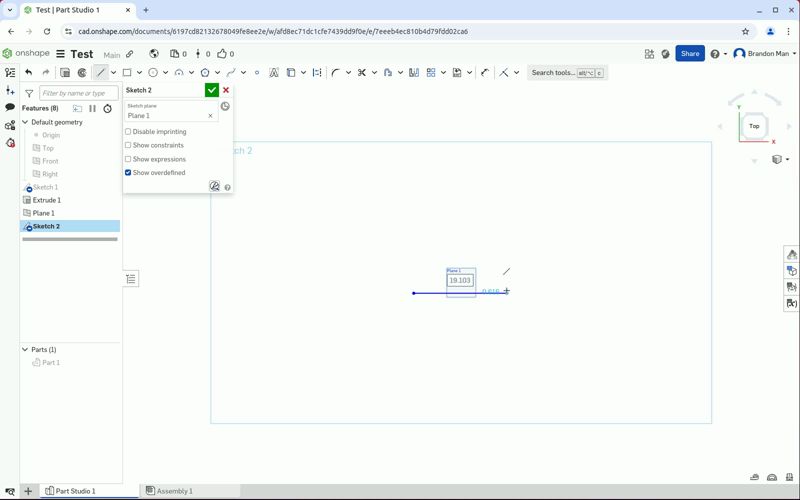
scroll(6)
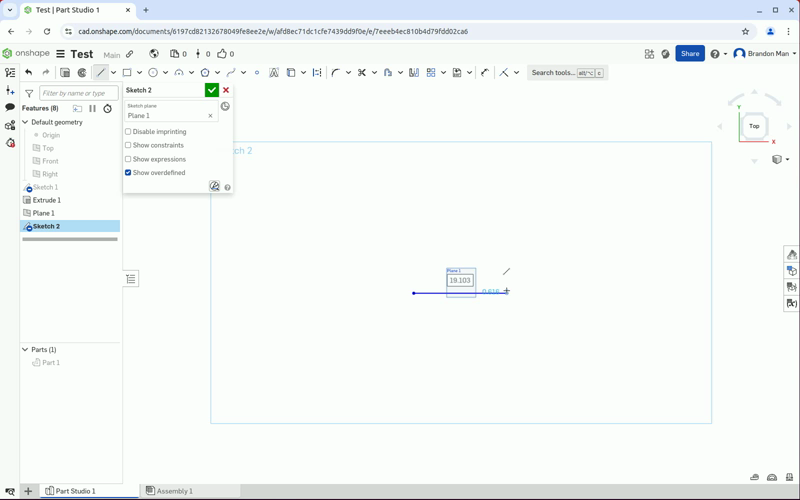
scroll(6)
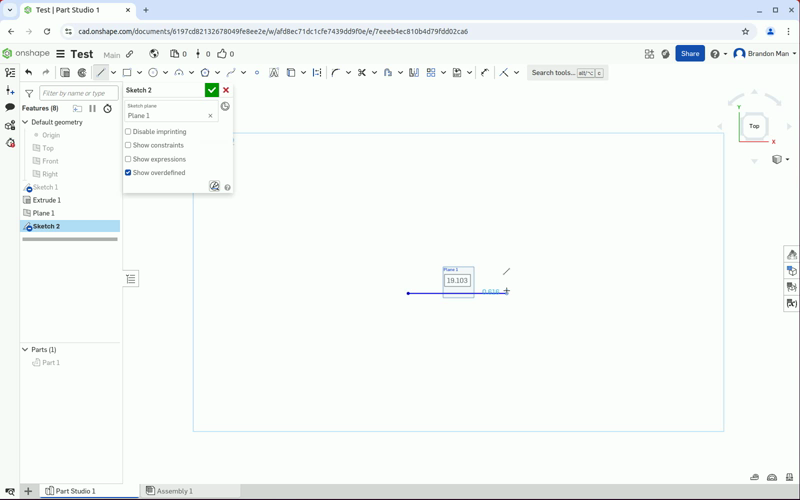
scroll(6)
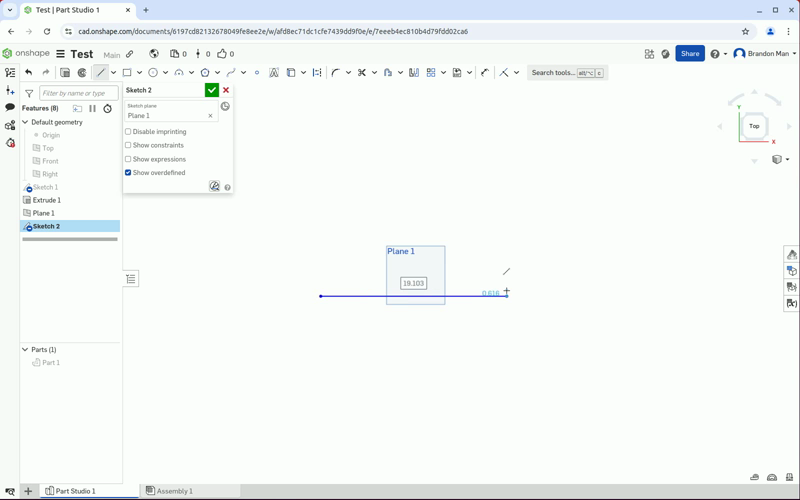
scroll(6)
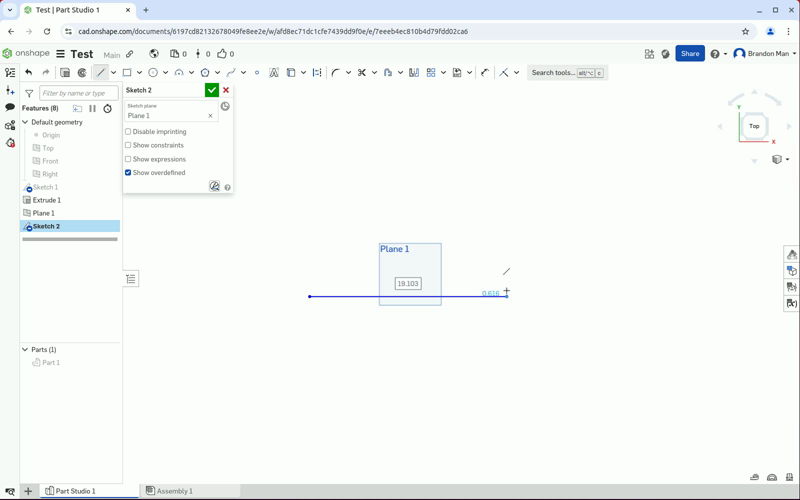
scroll(6)
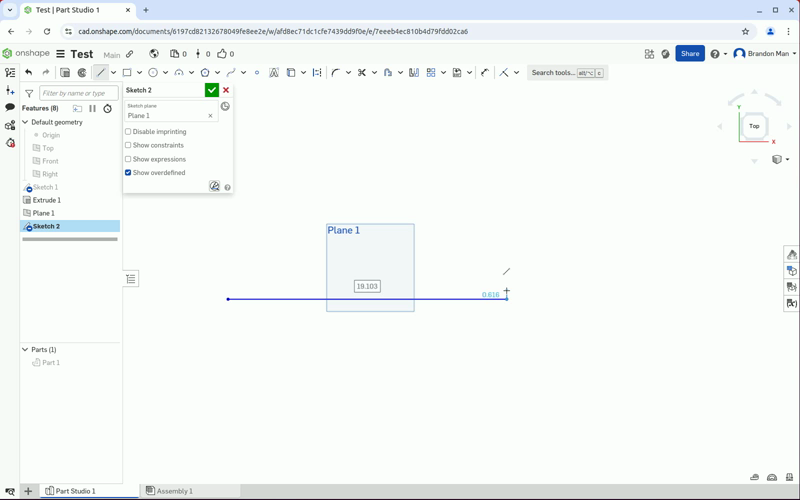
scroll(6)
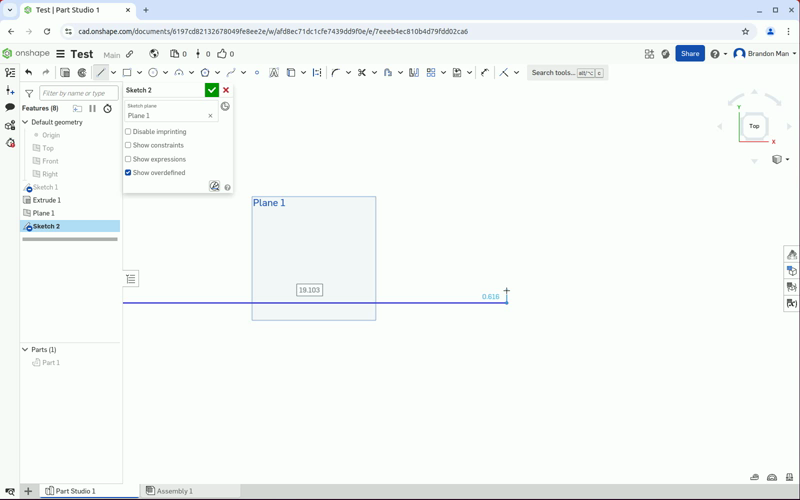
scroll(6)
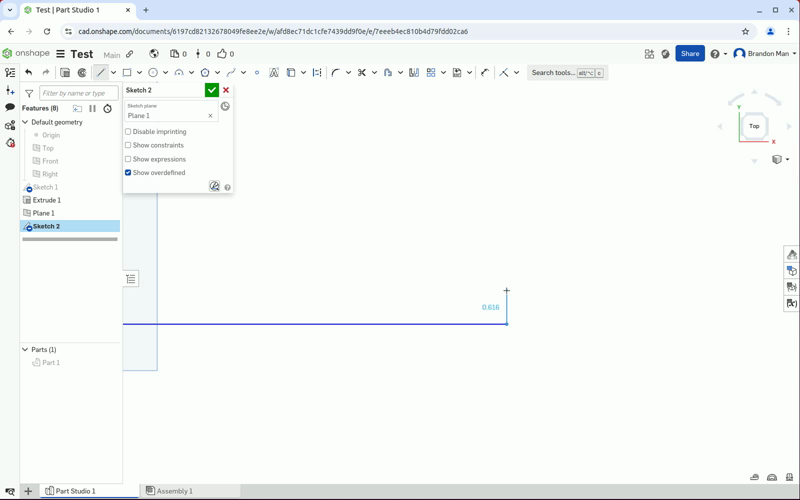
click(506, 290)
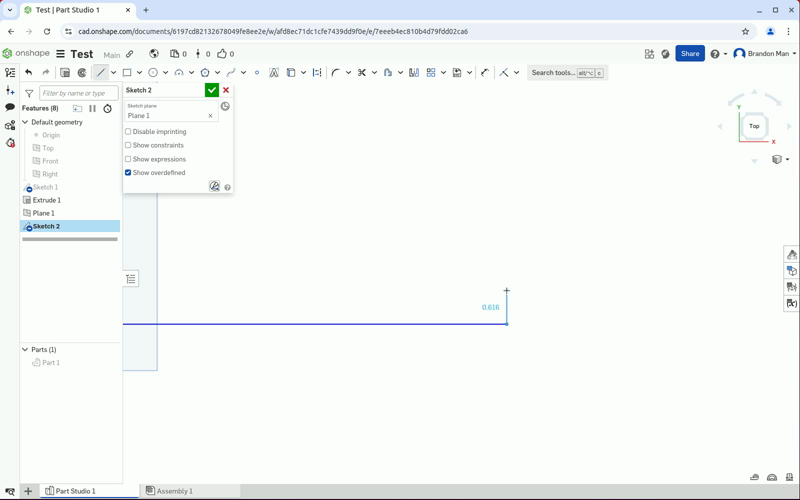
scroll(-6)
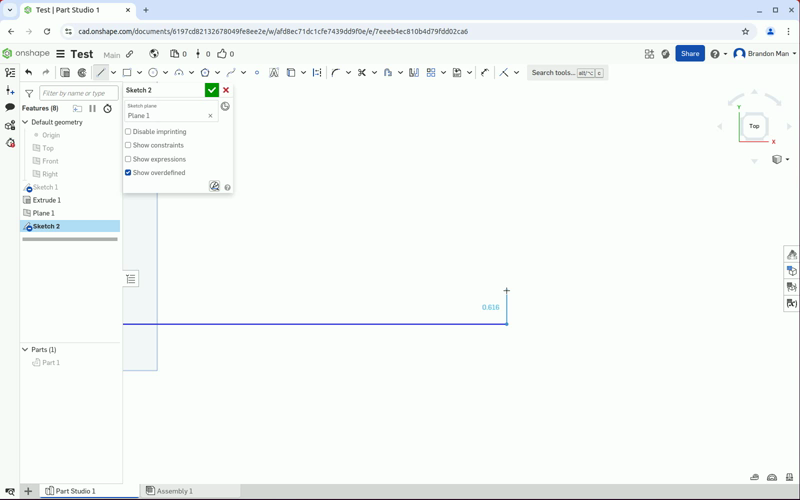
scroll(-6)
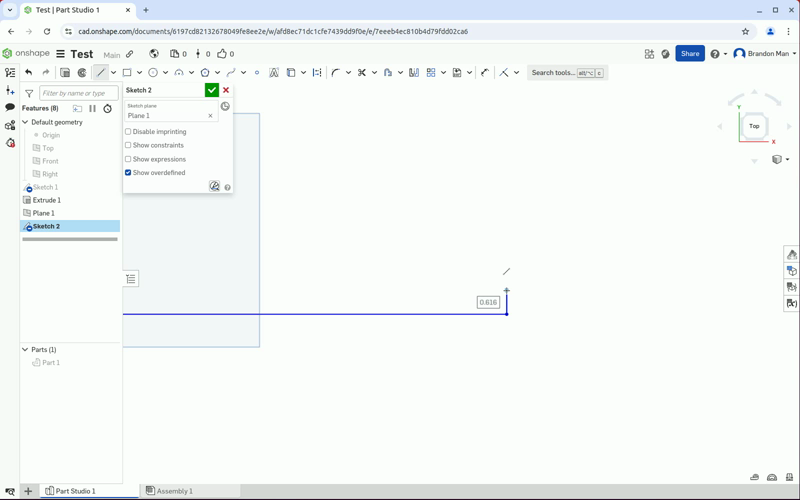
scroll(-6)
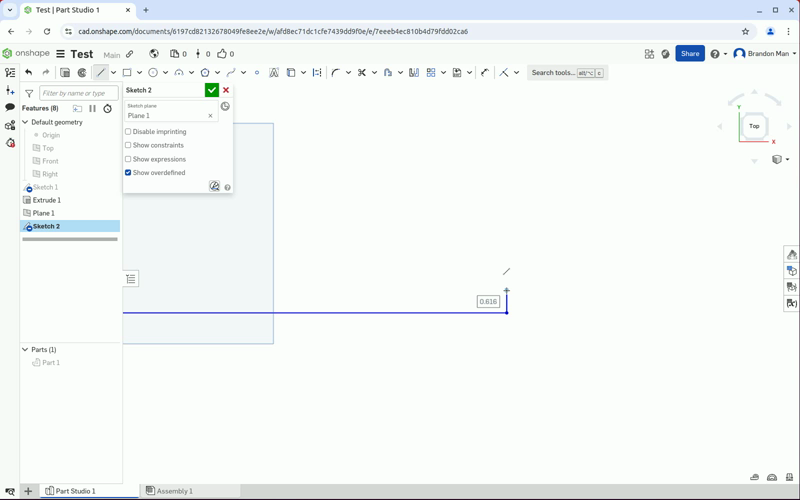
scroll(-6)
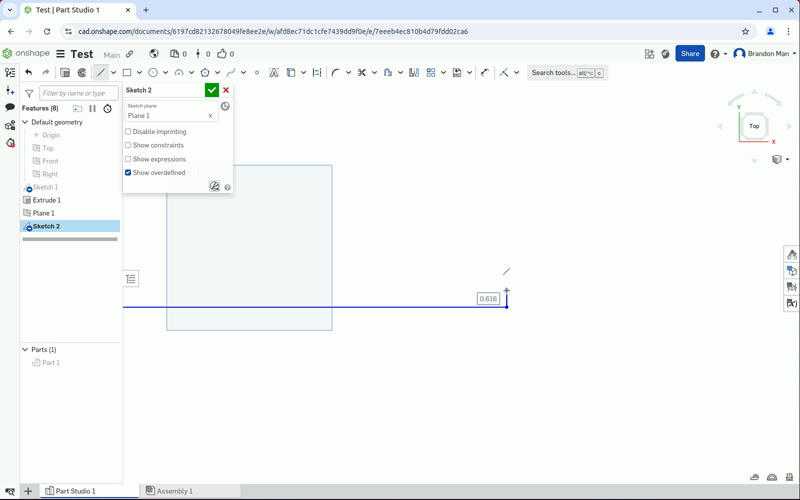
scroll(-6)
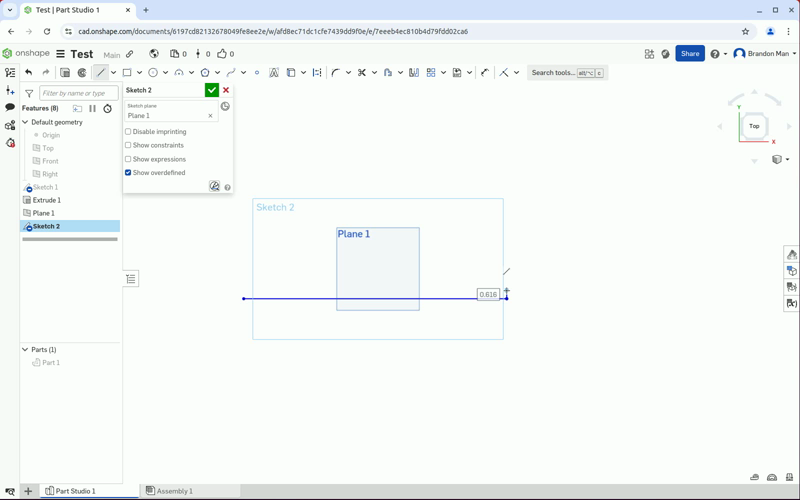
scroll(-6)
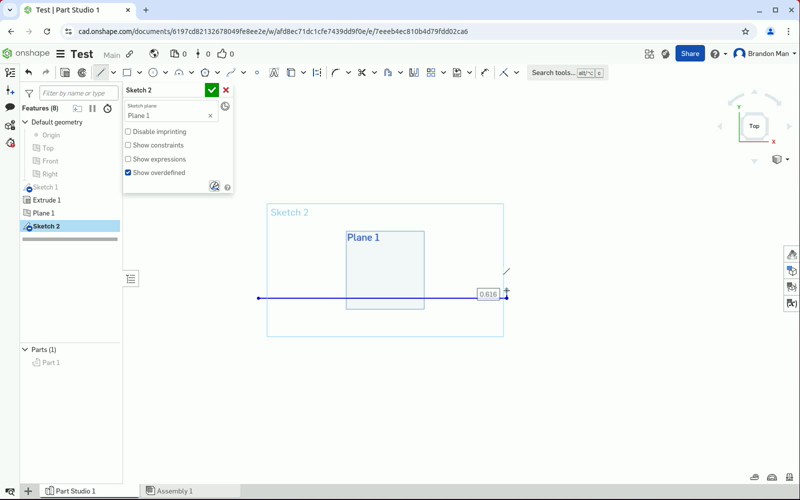
scroll(-6)
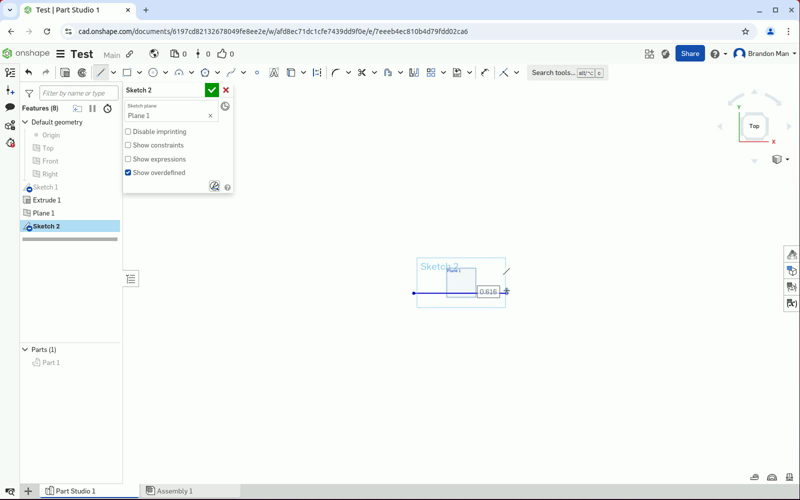
key_up(shift)
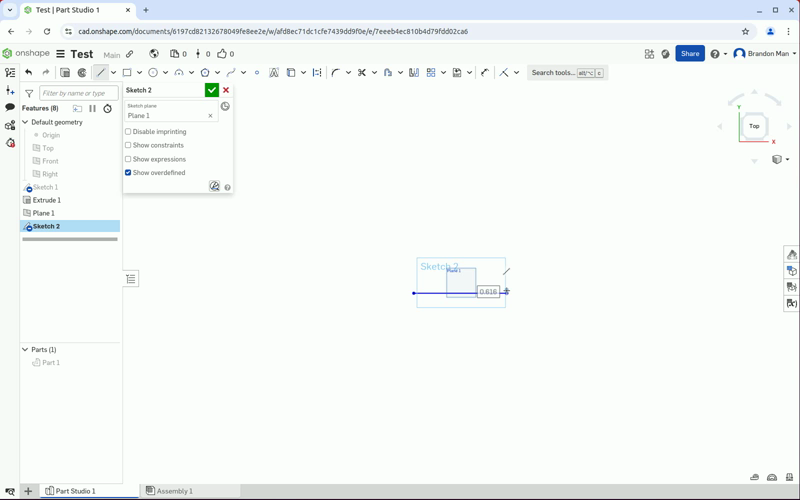
key_down(shift)
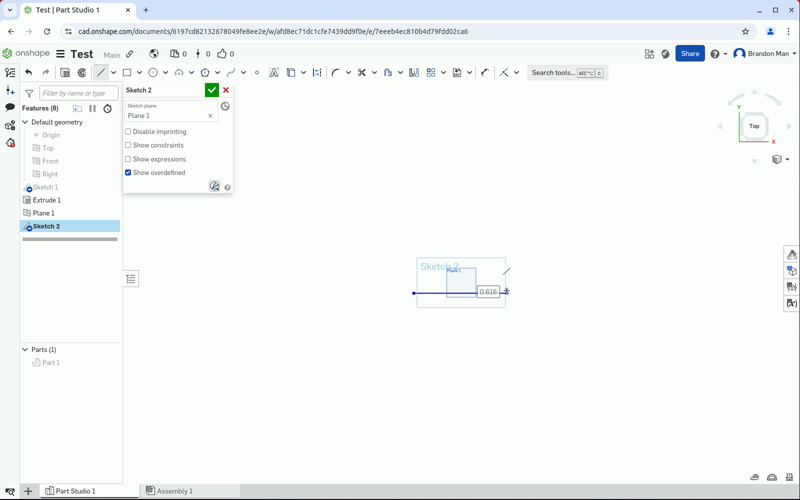
mouse_move(536, 290)
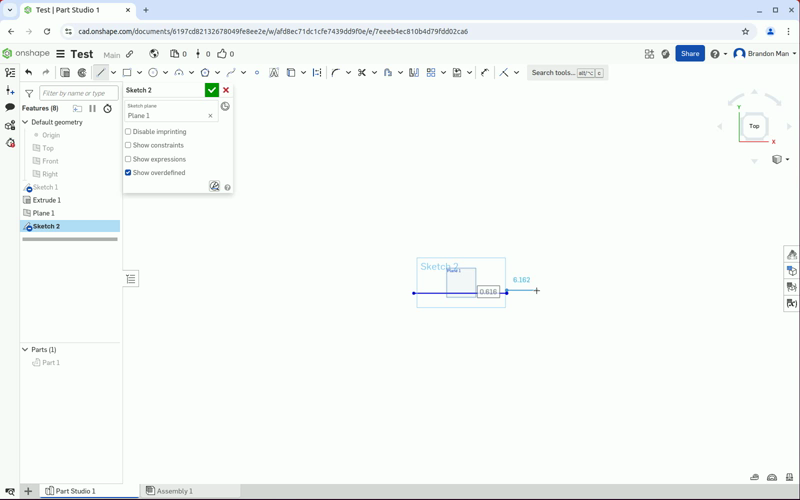
mouse_move(504, 290)
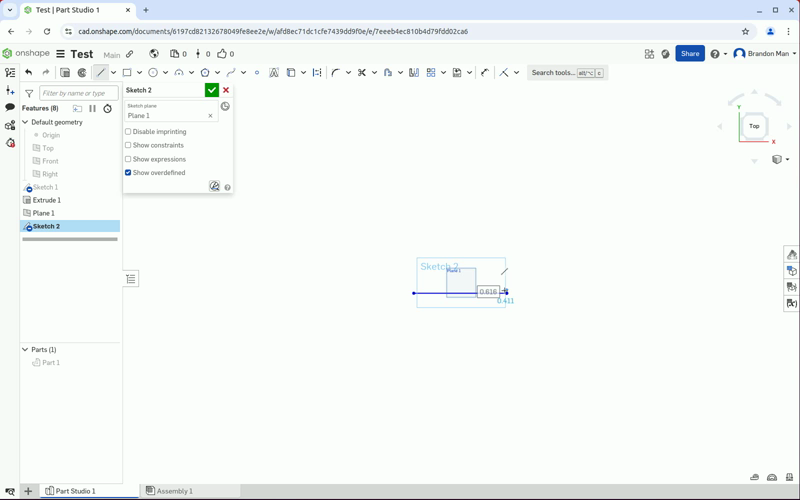
scroll(6)
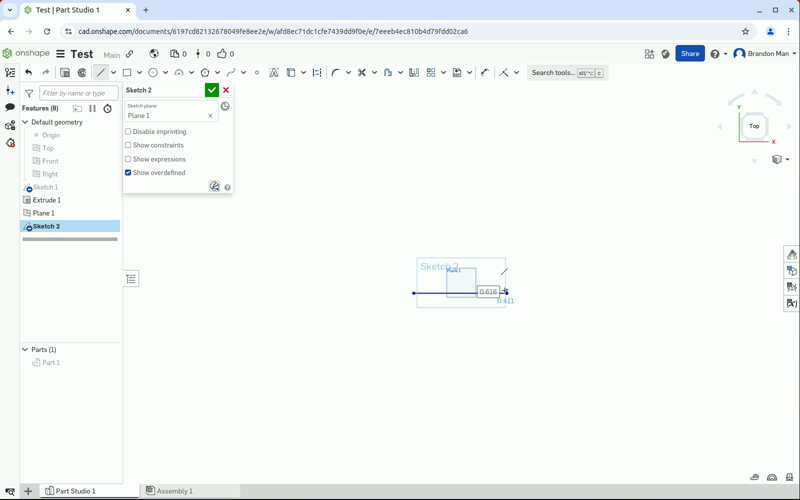
scroll(6)
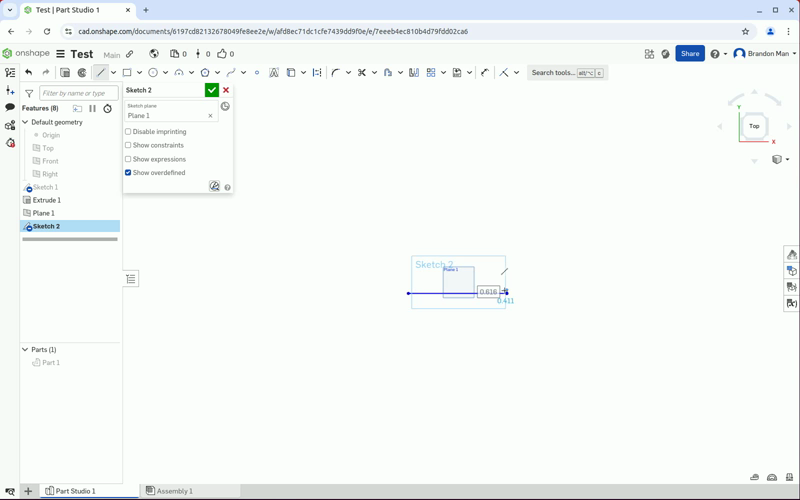
scroll(6)
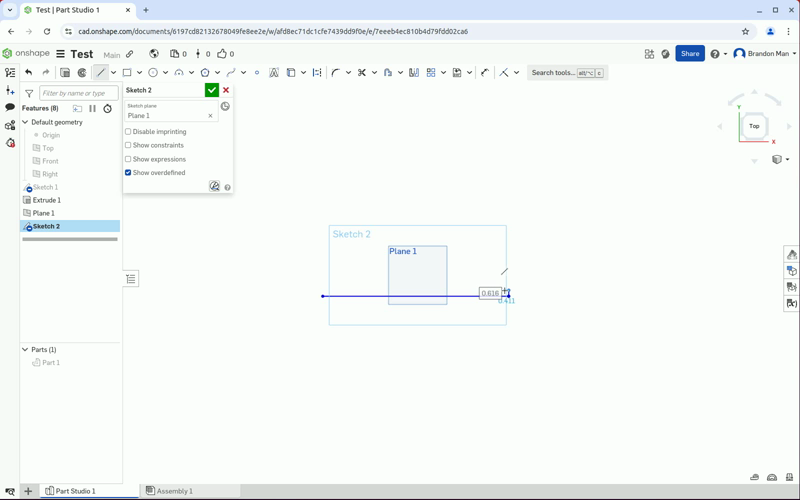
scroll(6)
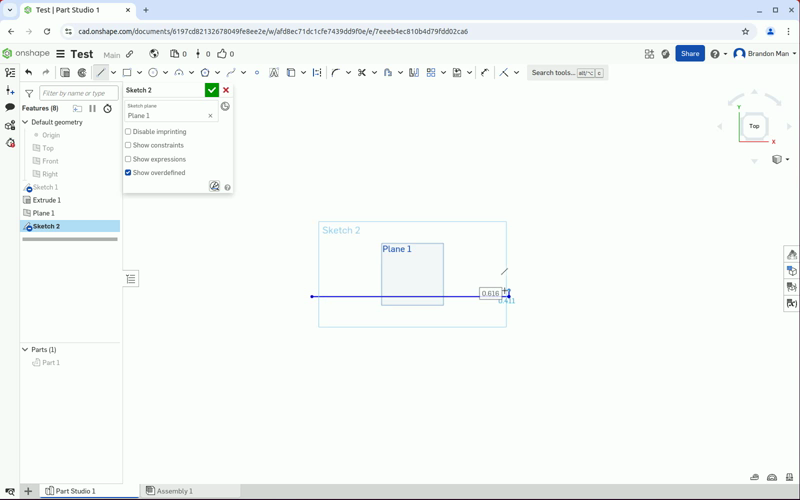
scroll(6)
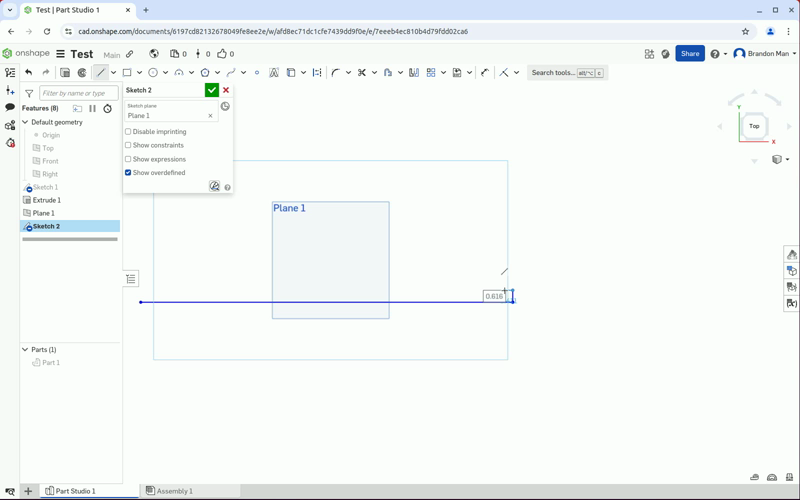
scroll(6)
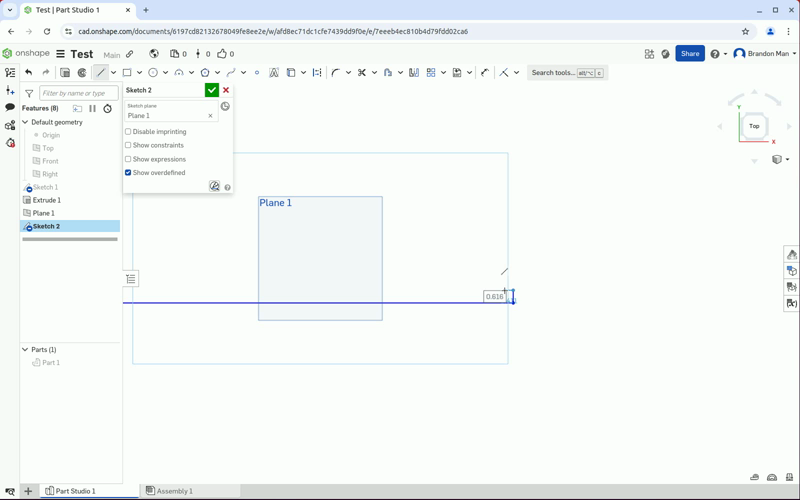
scroll(6)
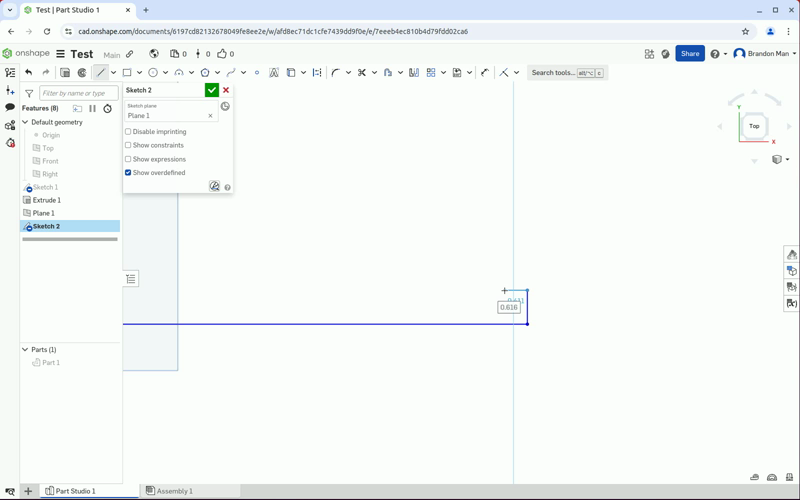
click(504, 290)
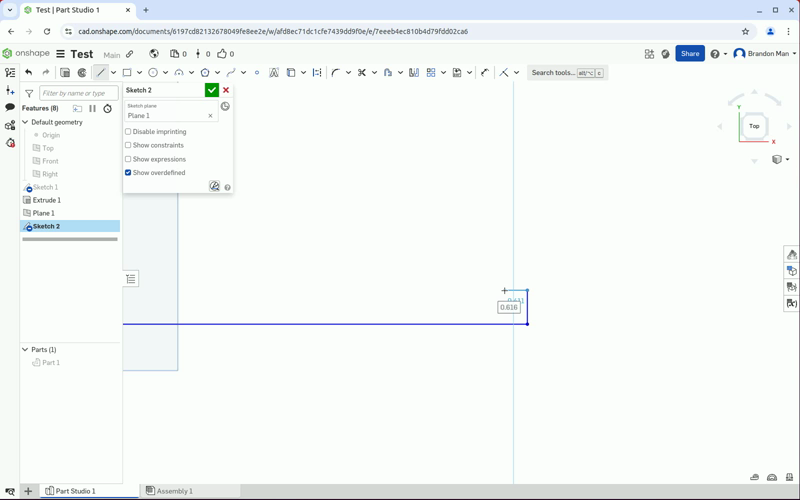
scroll(-6)
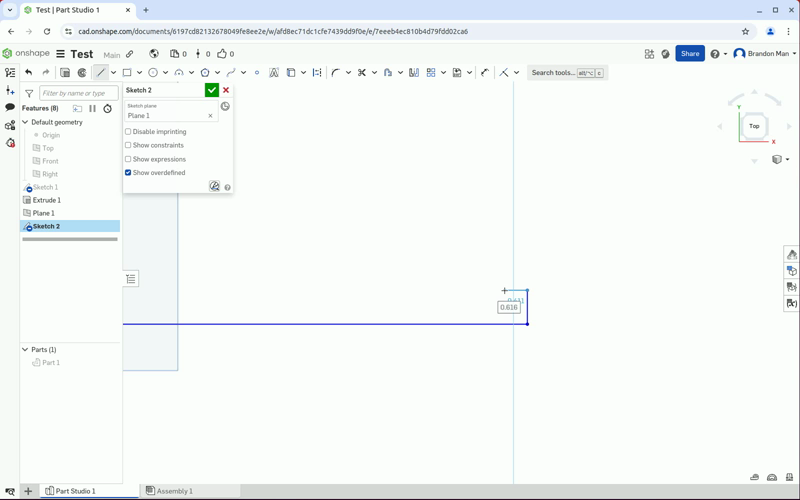
scroll(-6)
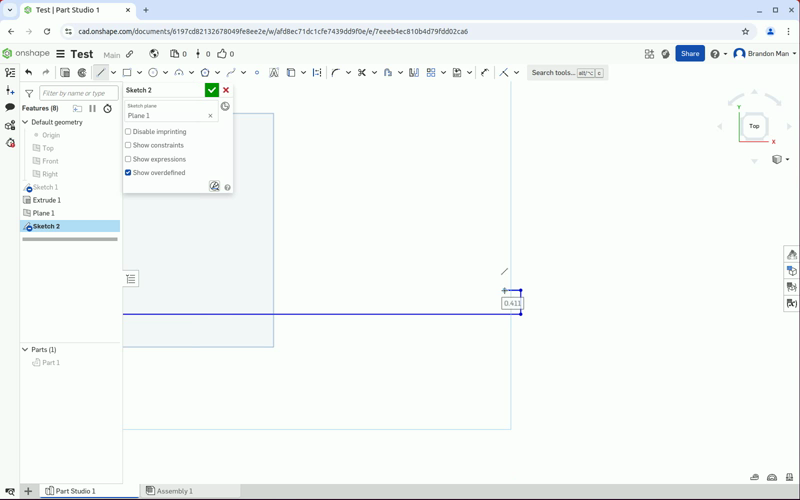
scroll(-6)
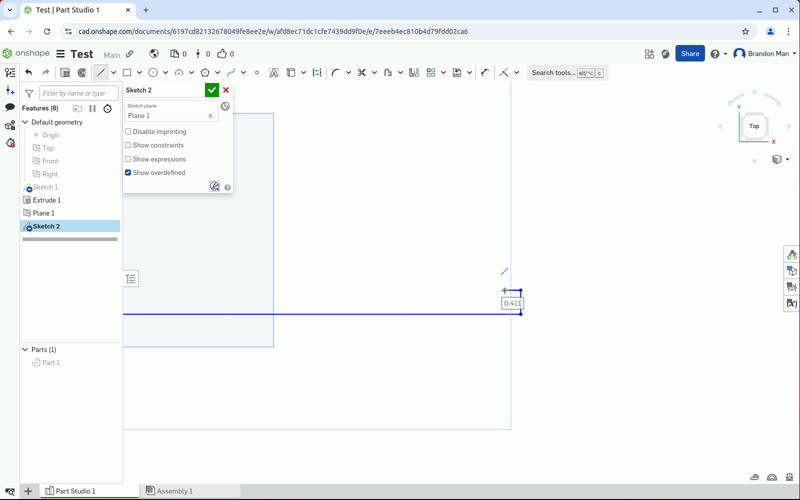
scroll(-6)
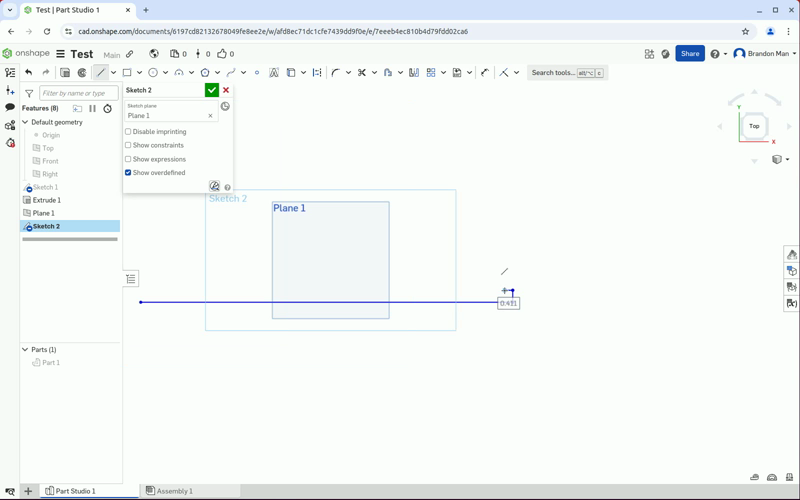
scroll(-6)
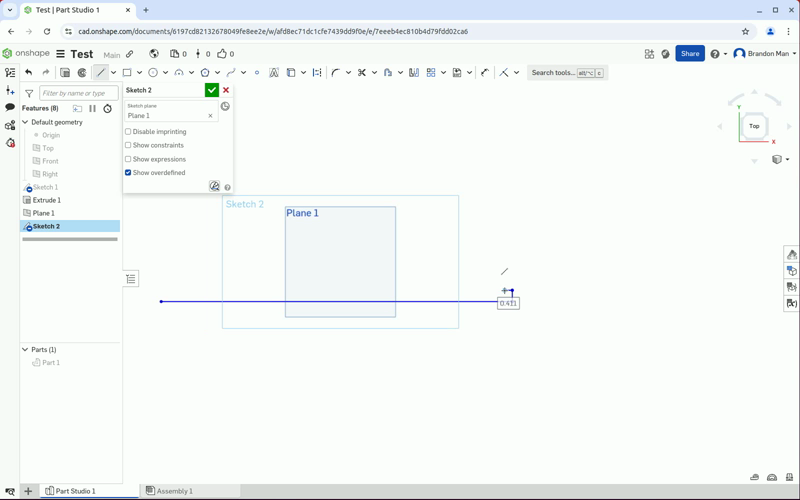
scroll(-6)
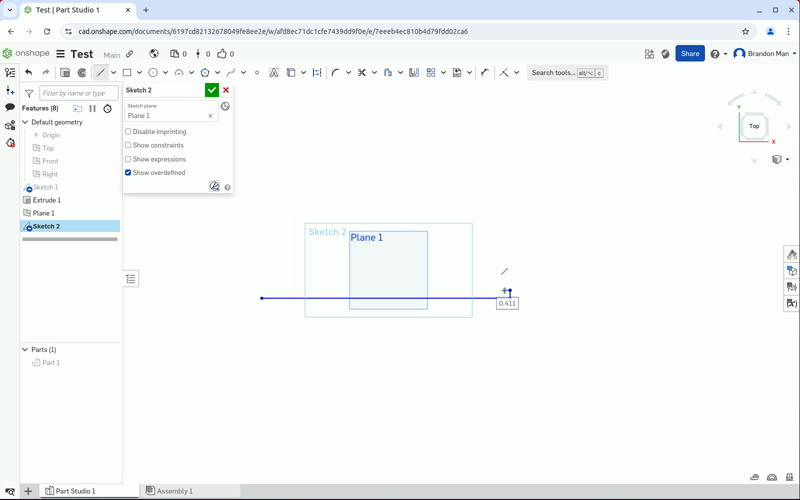
scroll(-6)
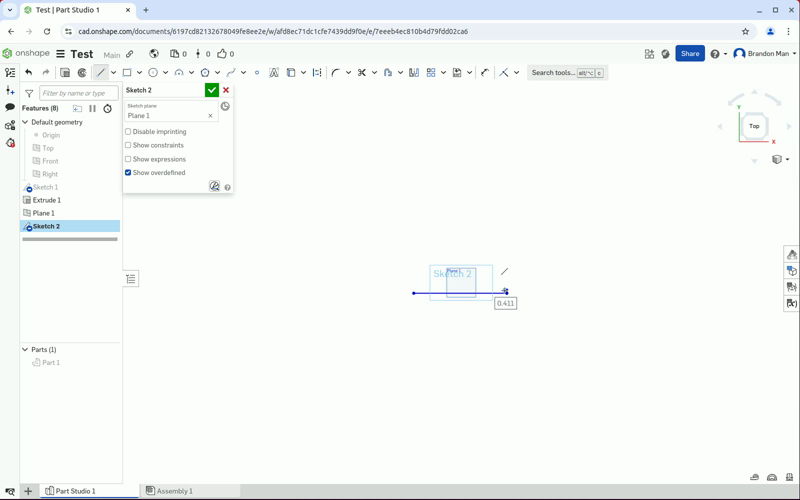
key_up(shift)
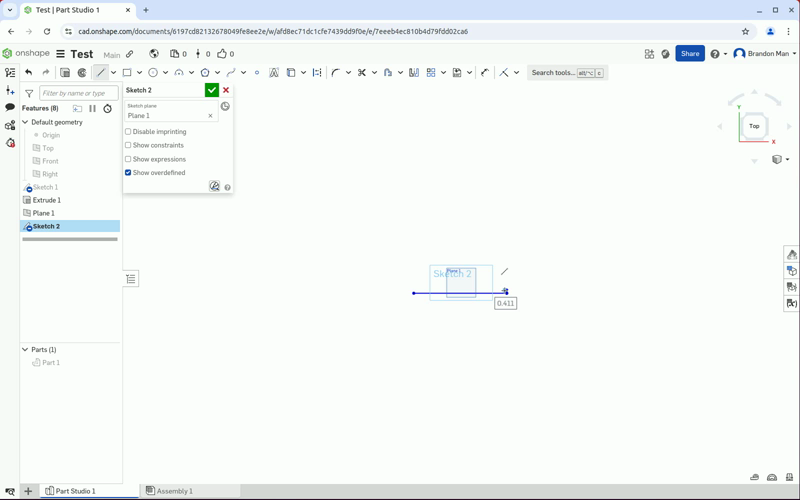
key_down(shift)
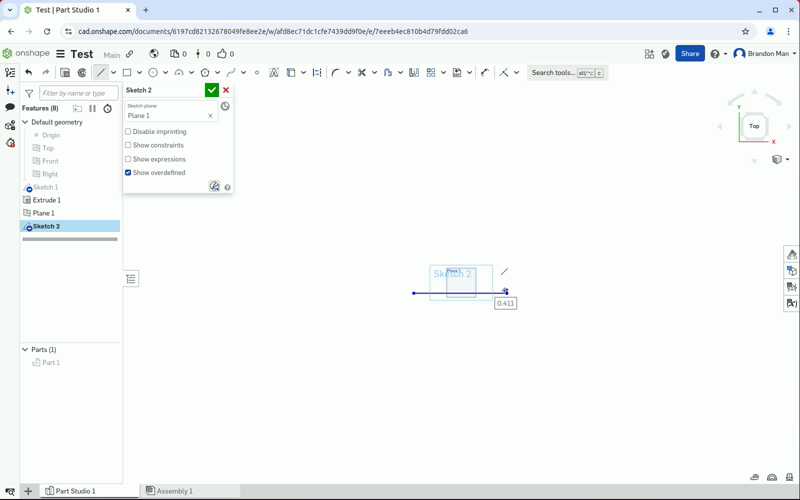
mouse_move(416, 290)
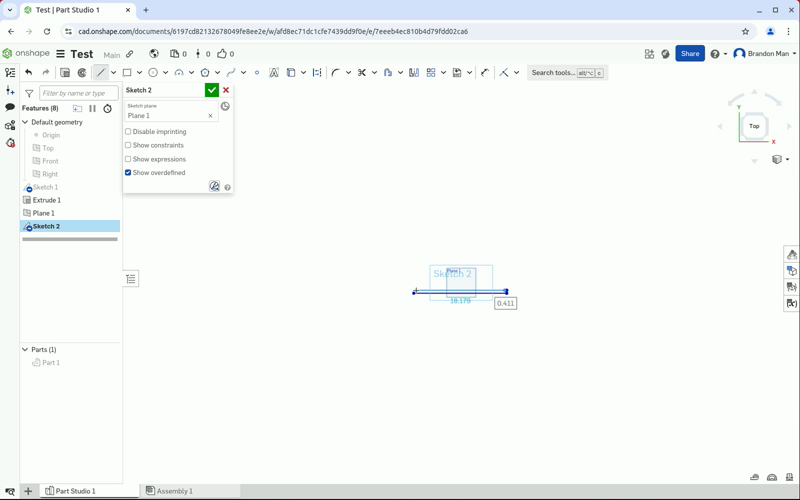
scroll(6)
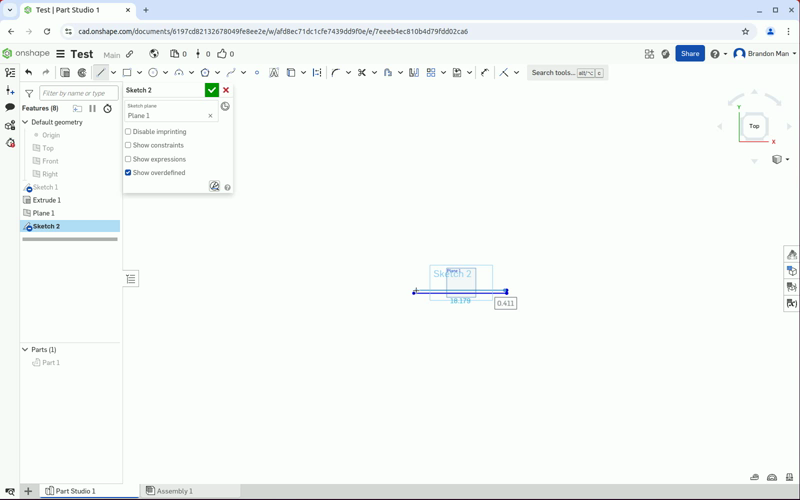
scroll(6)
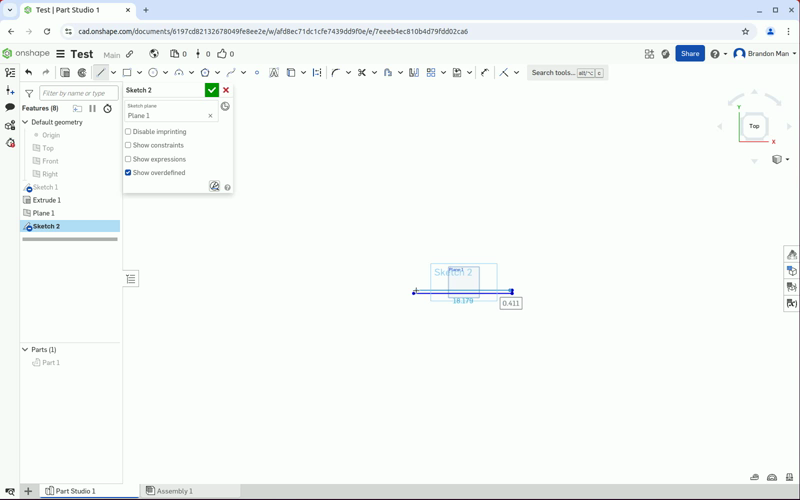
scroll(6)
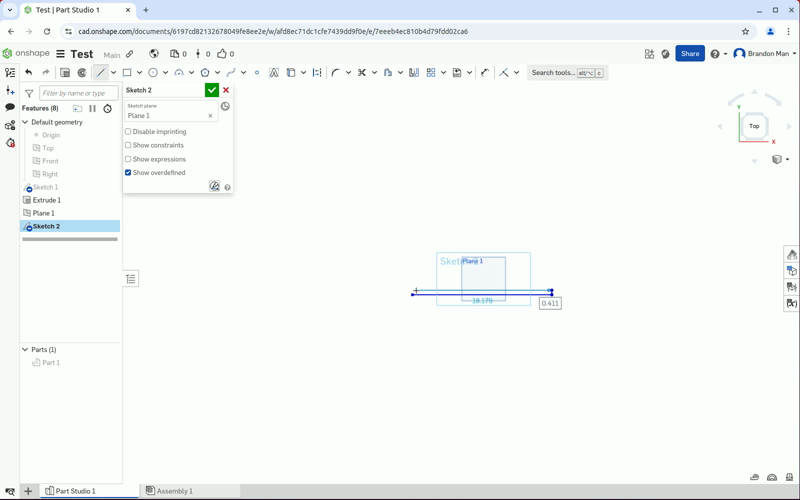
scroll(6)
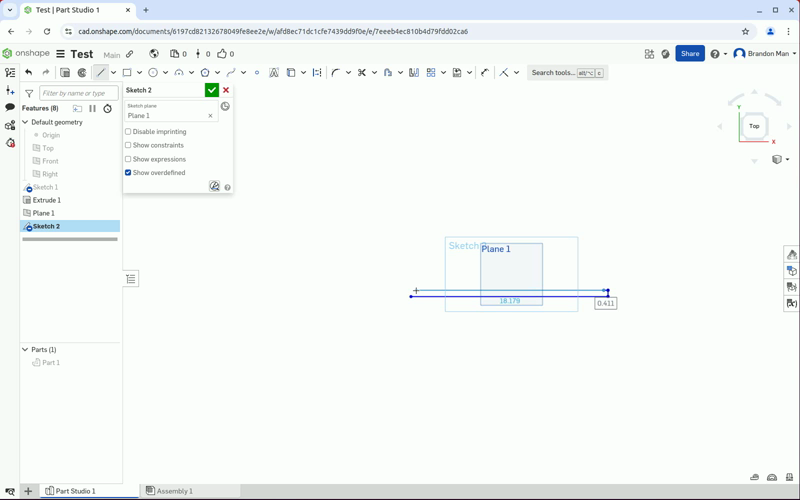
scroll(6)
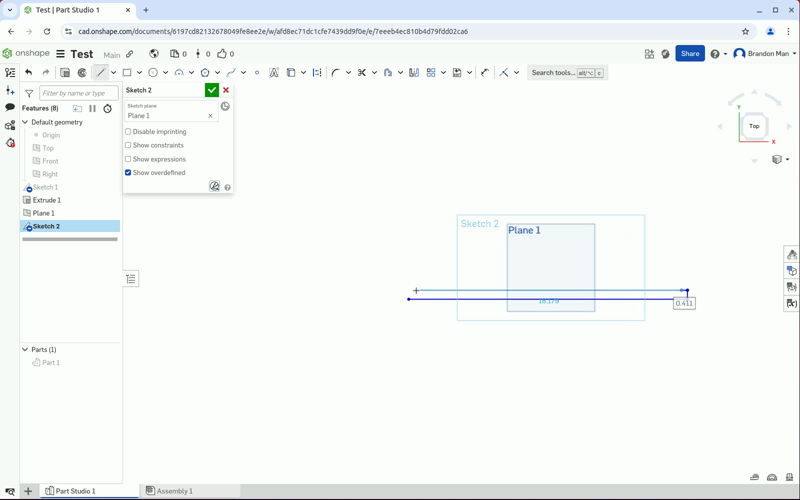
scroll(6)
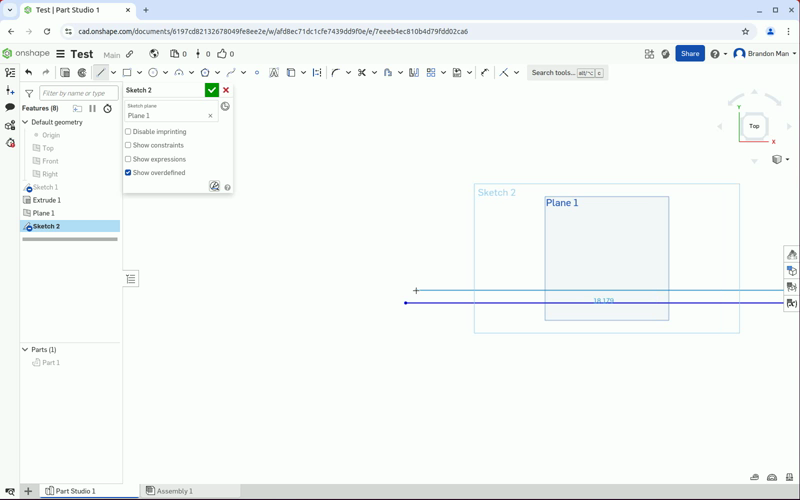
scroll(6)
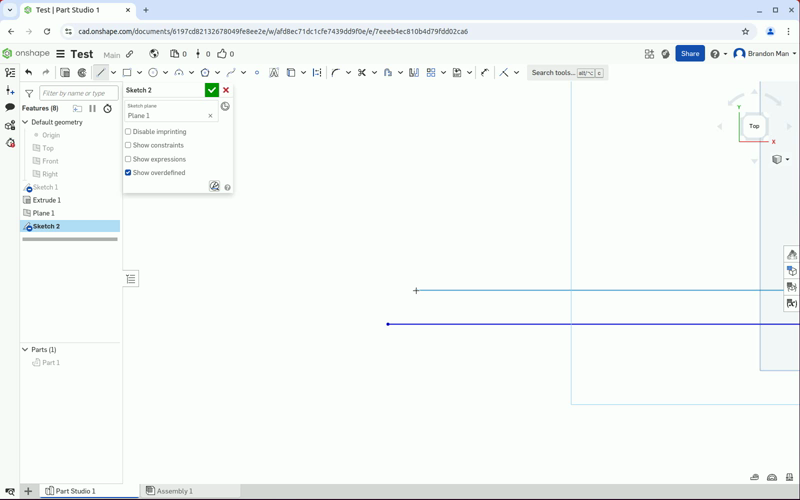
click(416, 290)
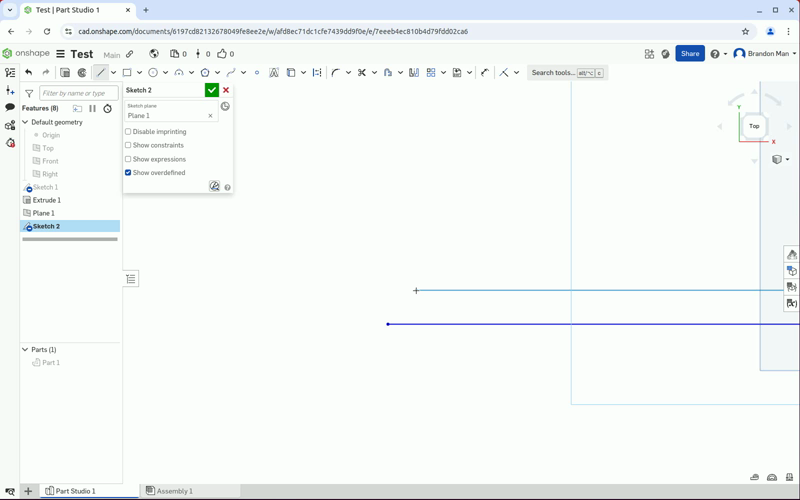
scroll(-6)
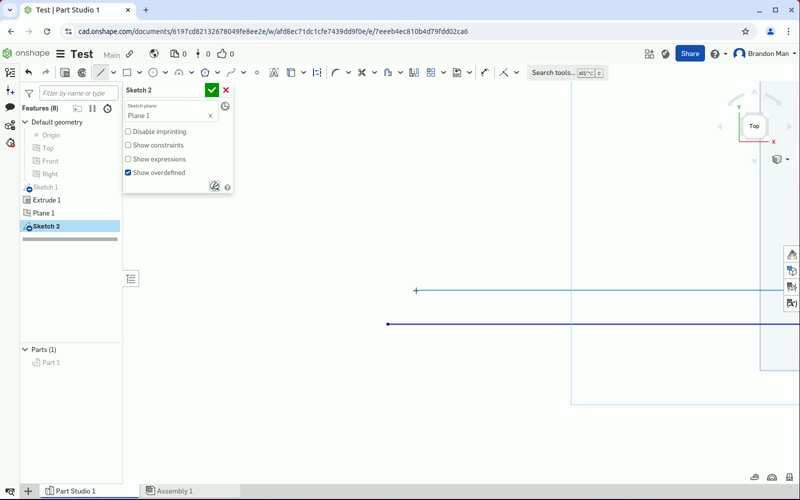
scroll(-6)
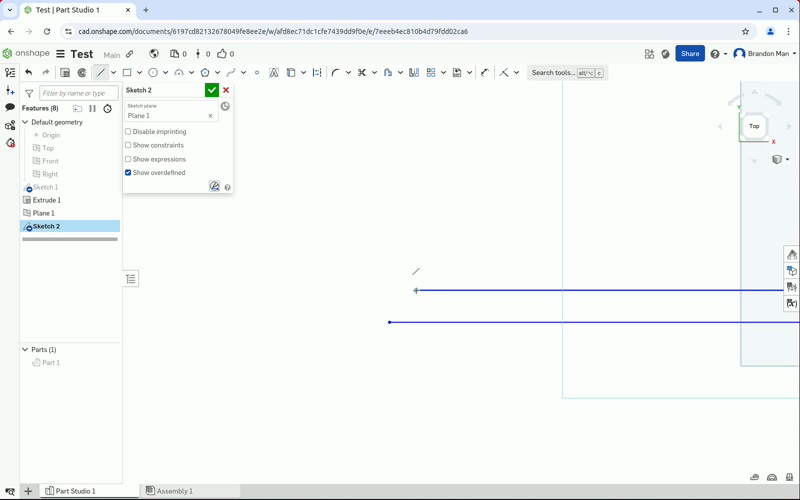
scroll(-6)
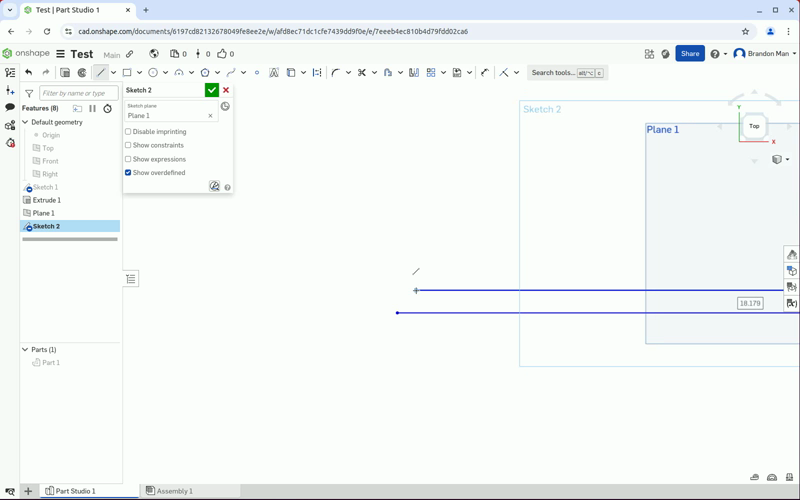
scroll(-6)
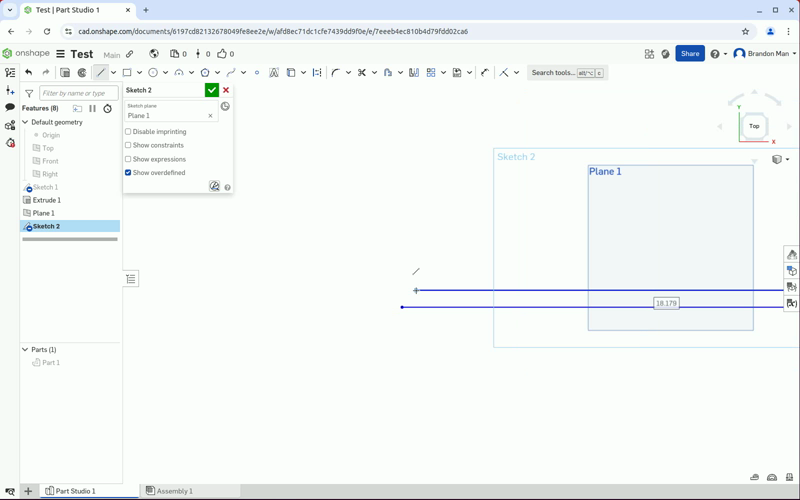
scroll(-6)
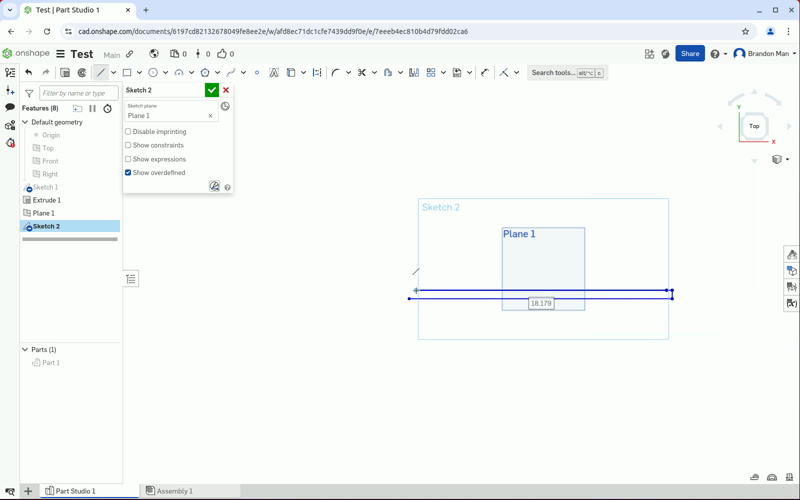
scroll(-6)
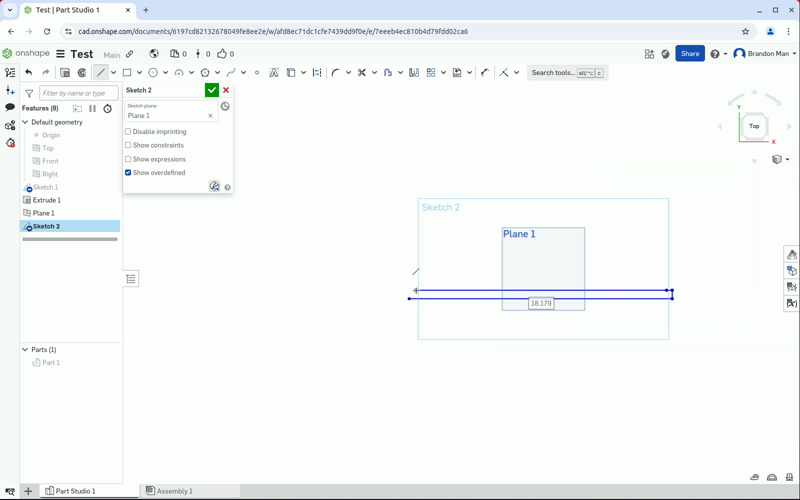
scroll(-6)
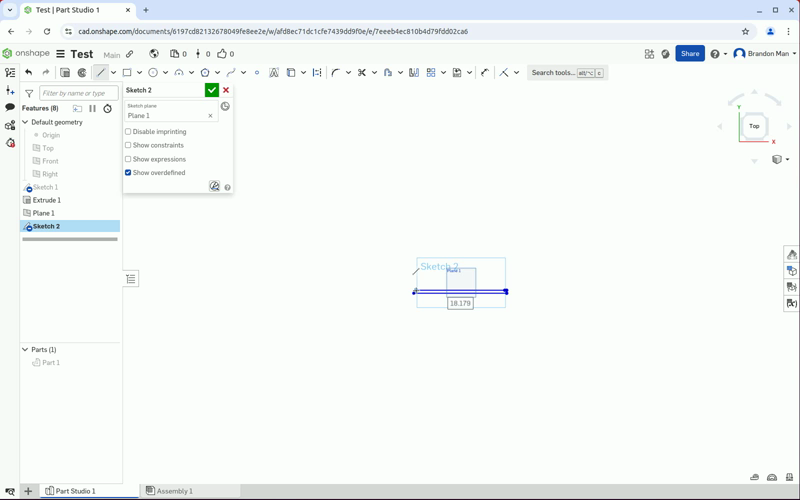
key_up(shift)
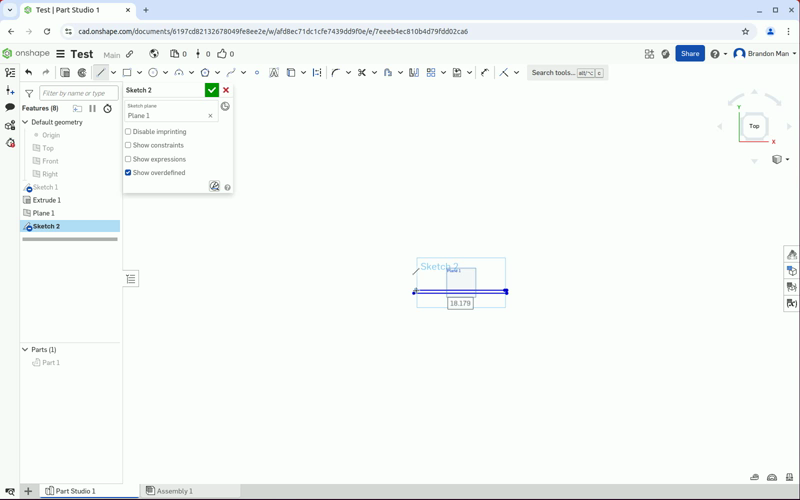
key_down(shift)
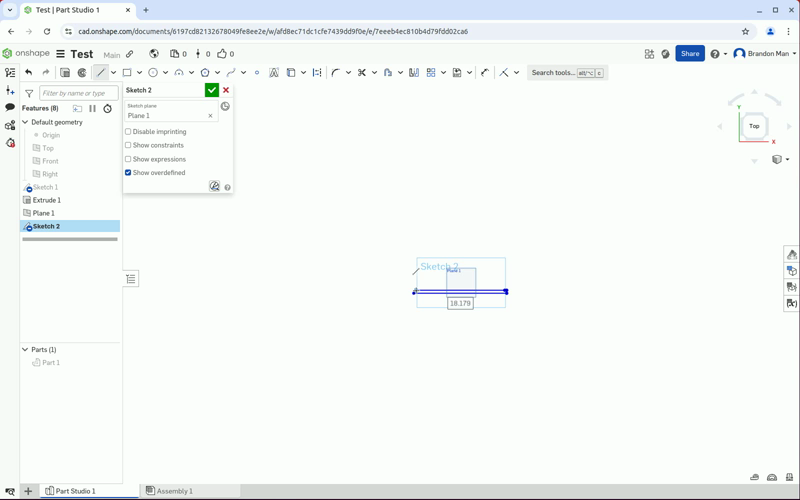
mouse_move(446, 290)
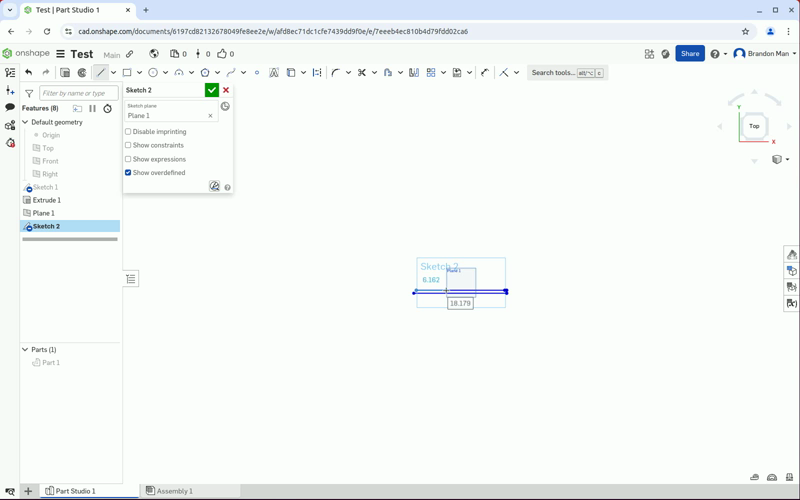
mouse_move(413, 290)
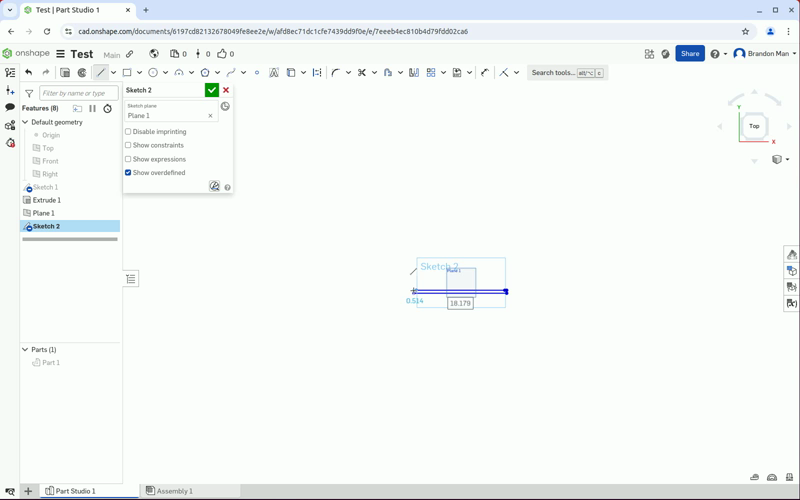
scroll(6)
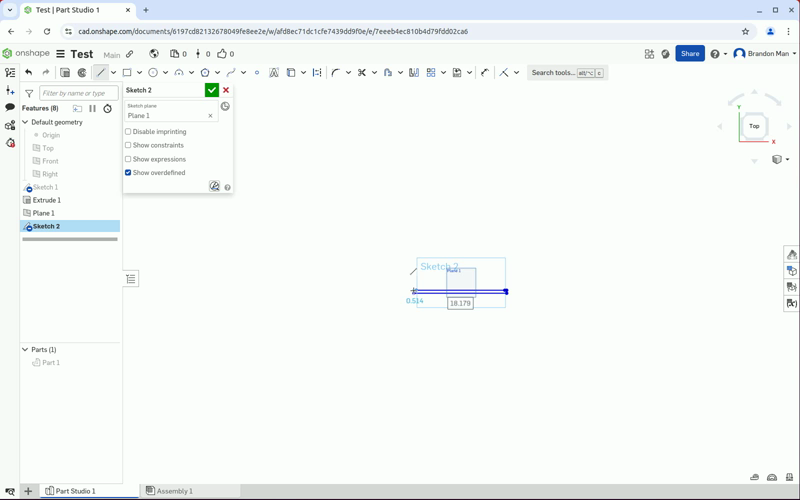
scroll(6)
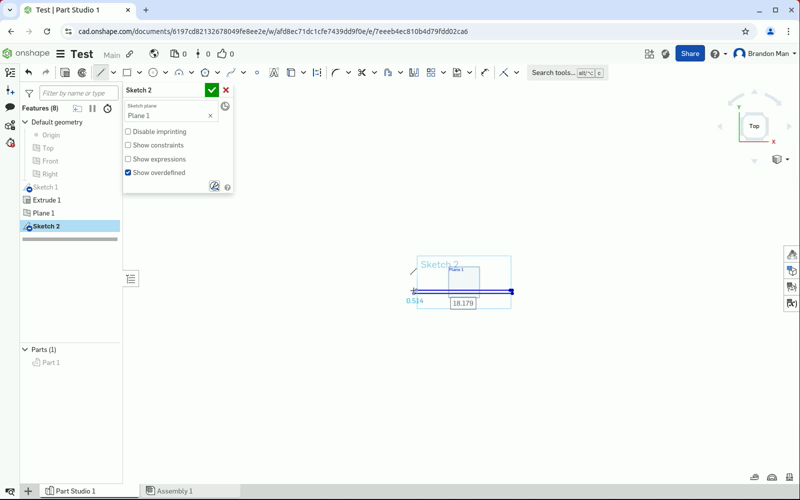
scroll(6)
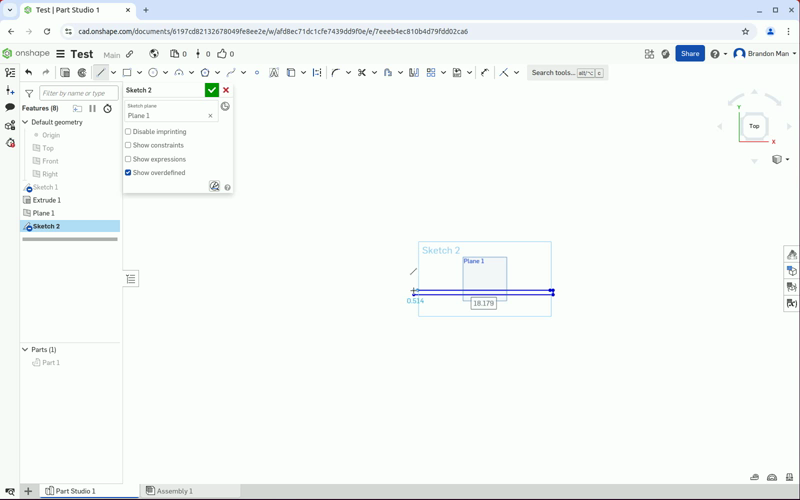
scroll(6)
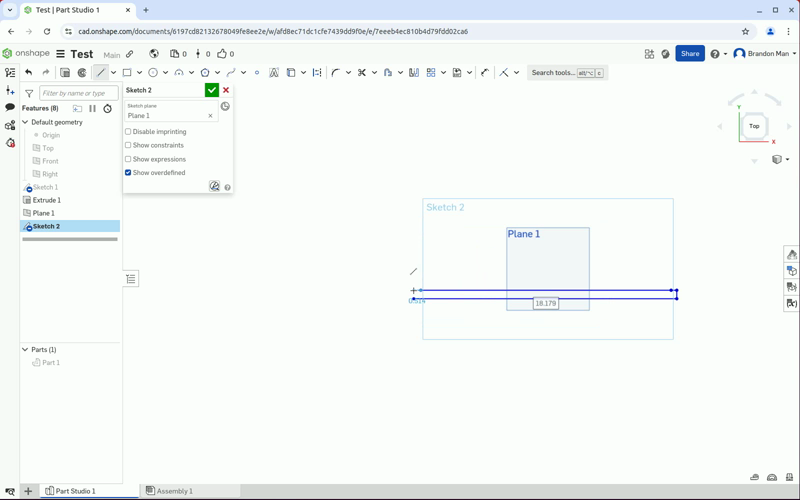
scroll(6)
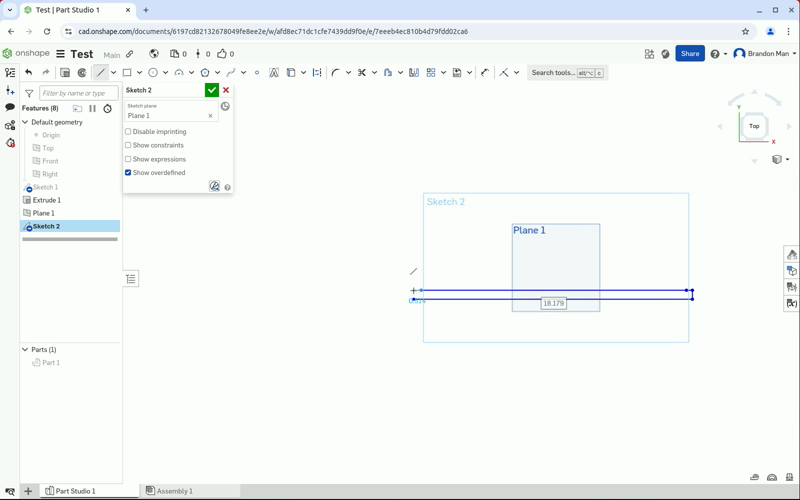
scroll(6)
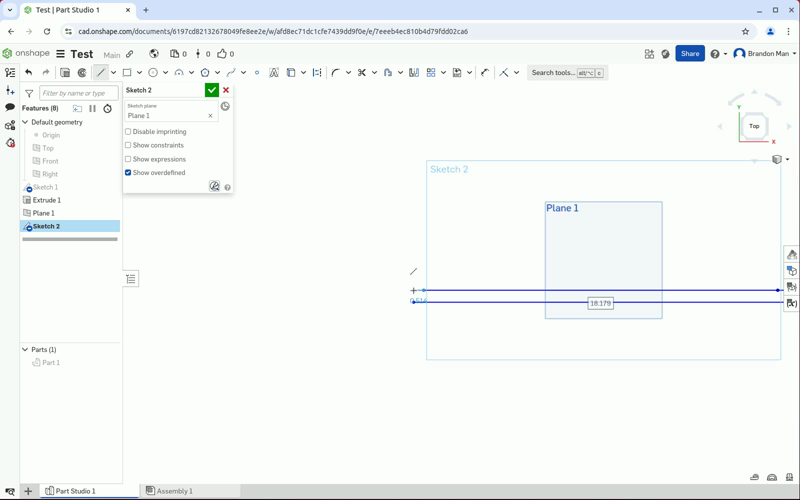
scroll(6)
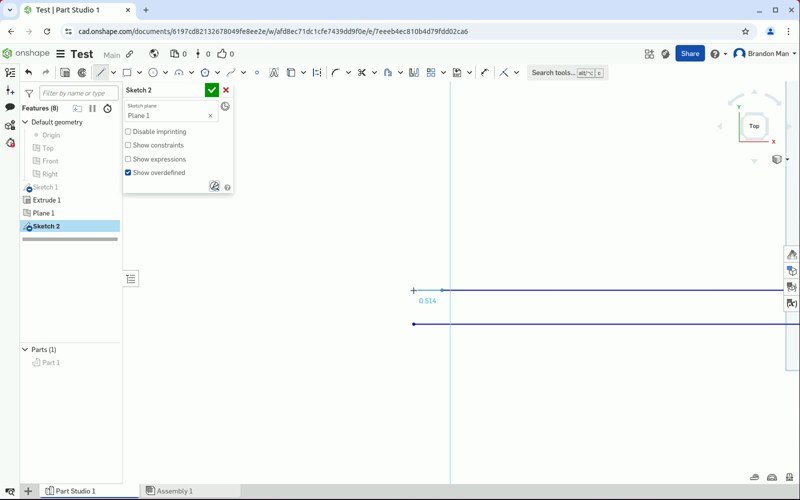
click(413, 290)
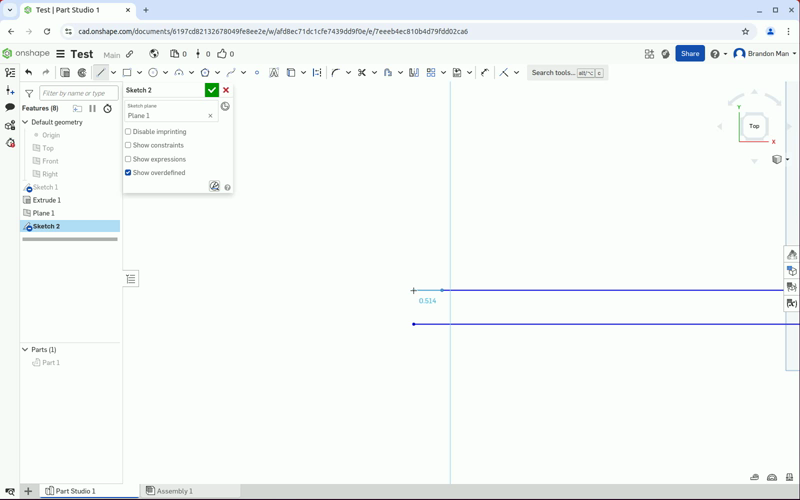
scroll(-6)
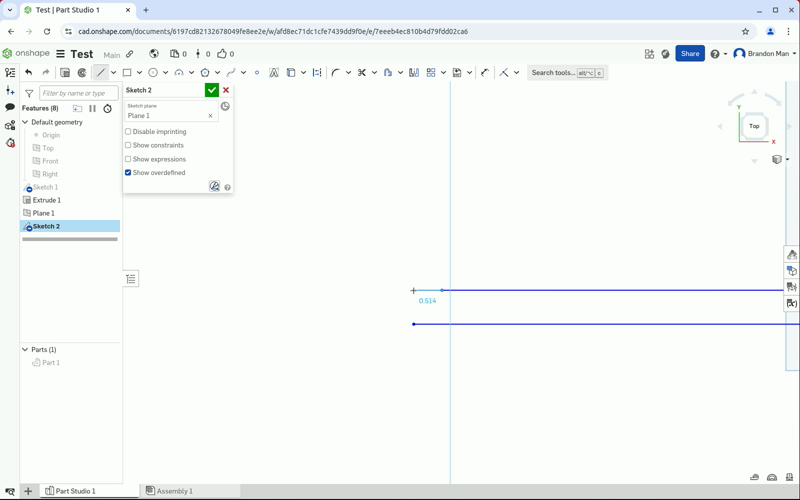
scroll(-6)
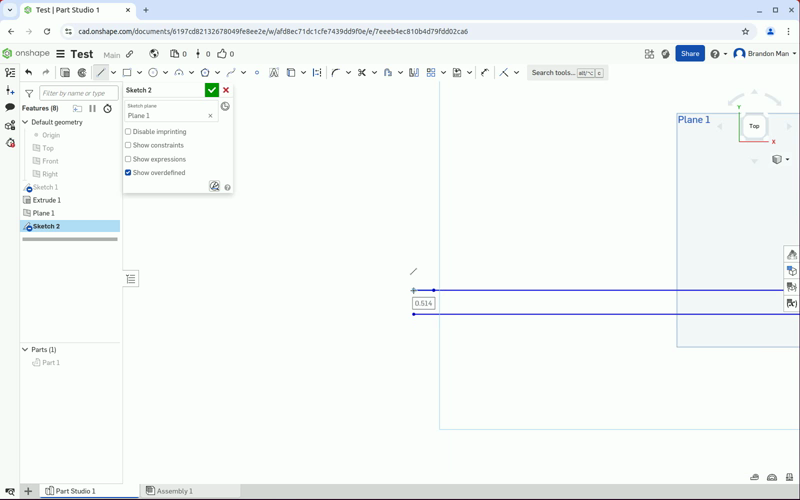
scroll(-6)
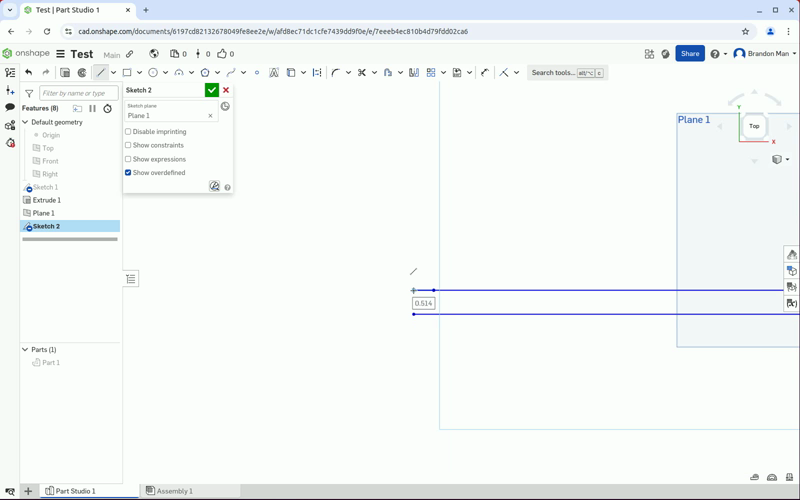
scroll(-6)
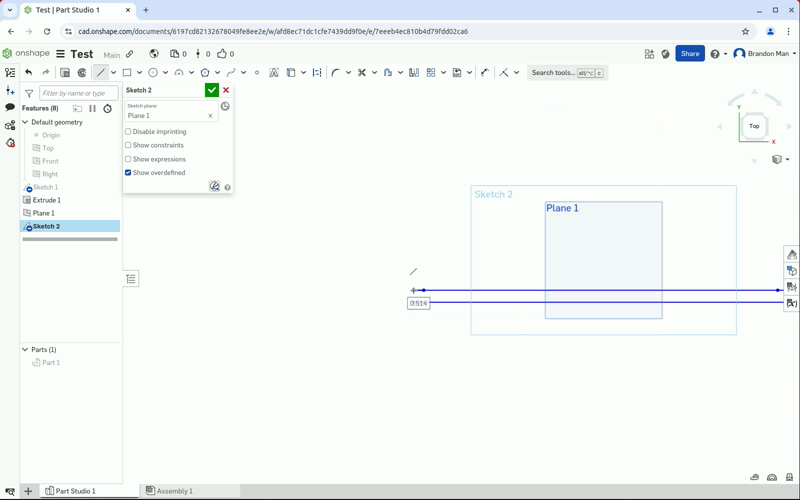
scroll(-6)
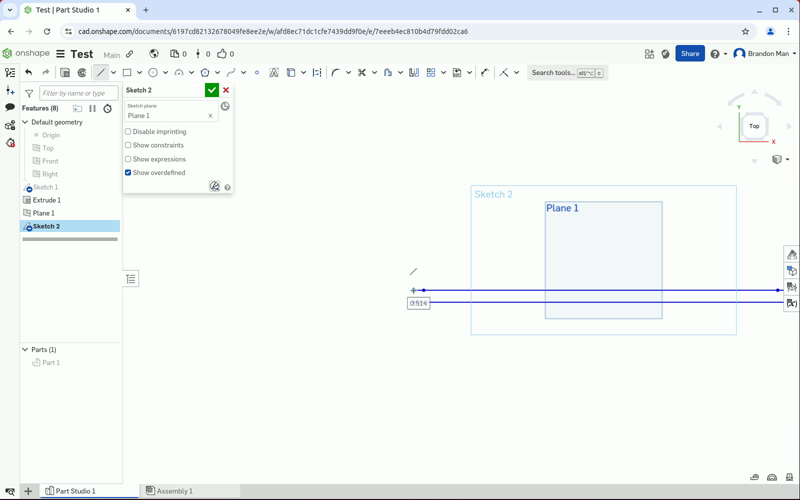
scroll(-6)
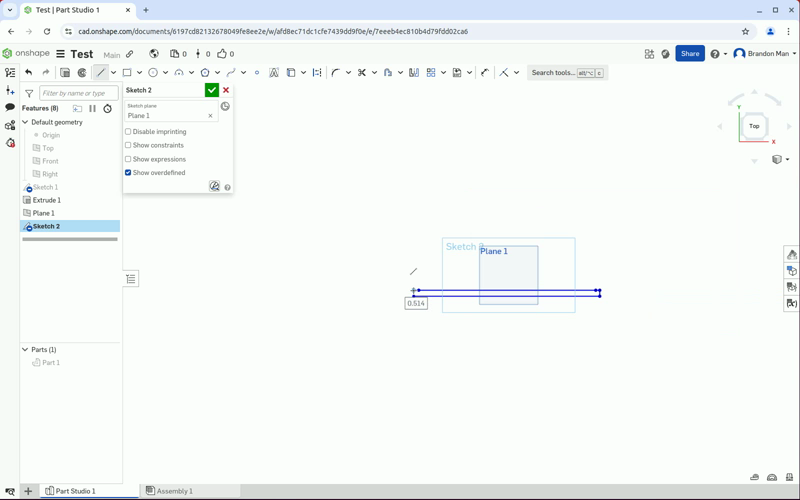
scroll(-6)
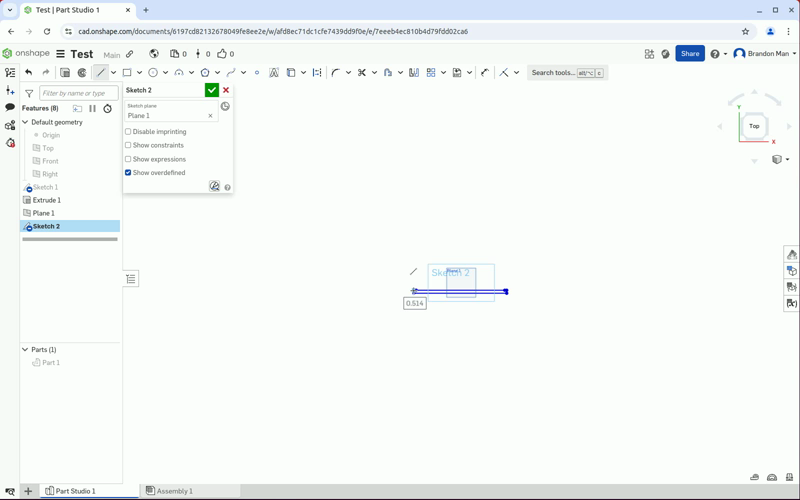
key_up(shift)
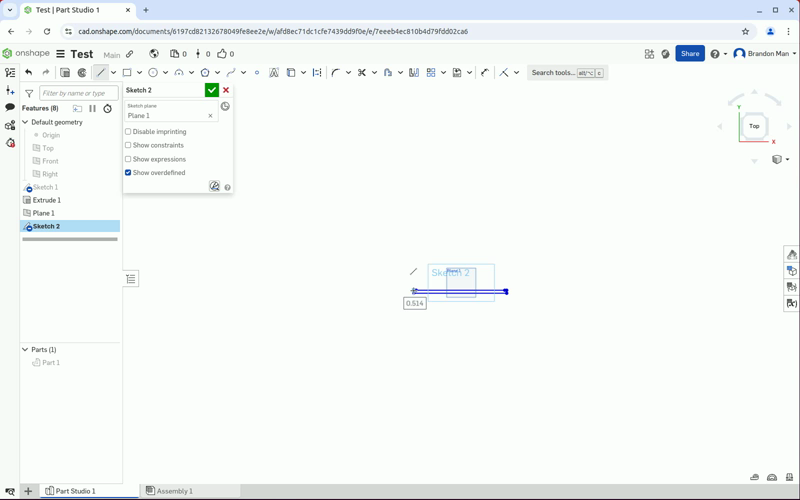
mouse_move(444, 290)
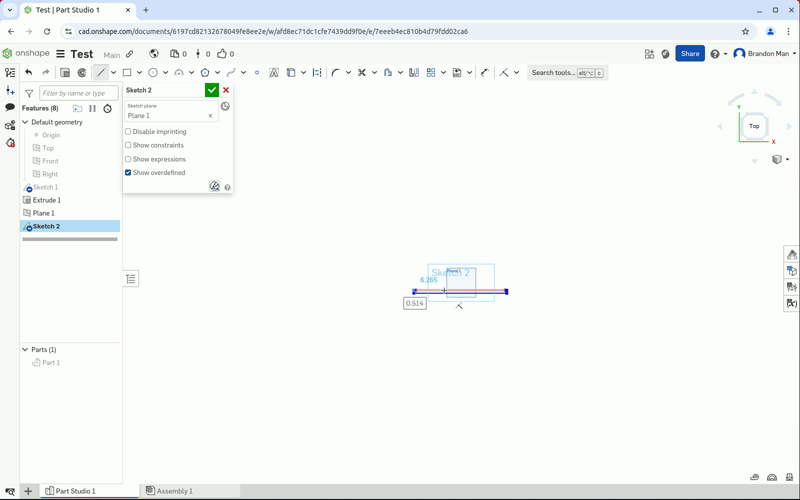
key_down(shift)
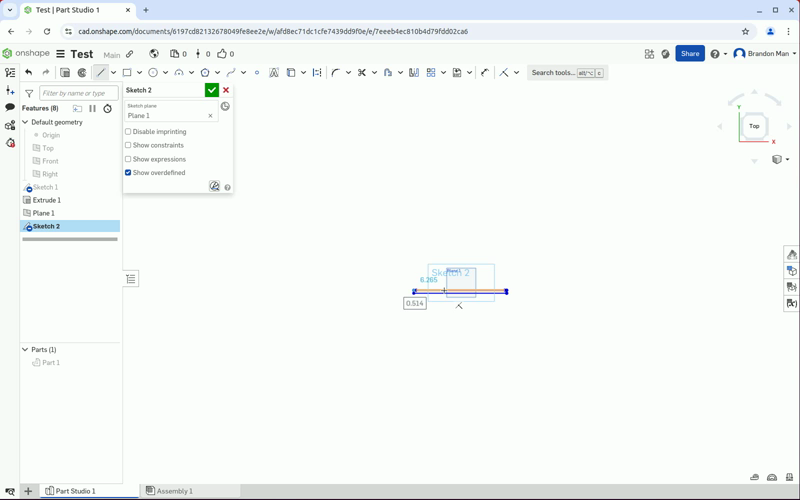
mouse_move(413, 293)
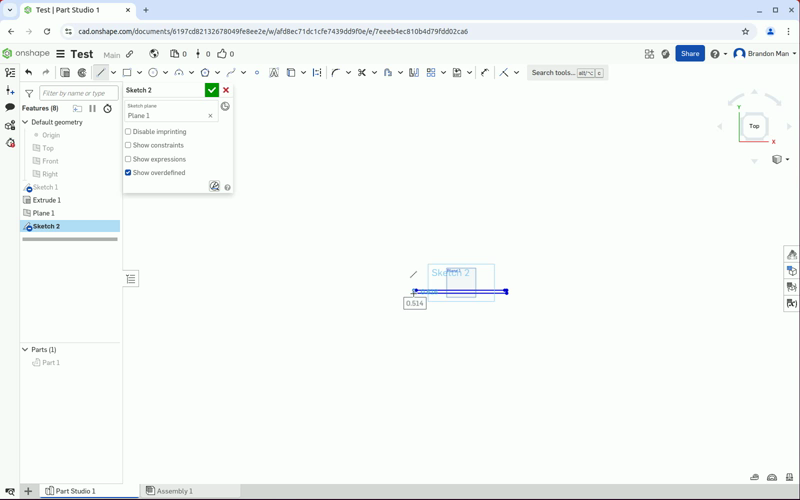
scroll(6)
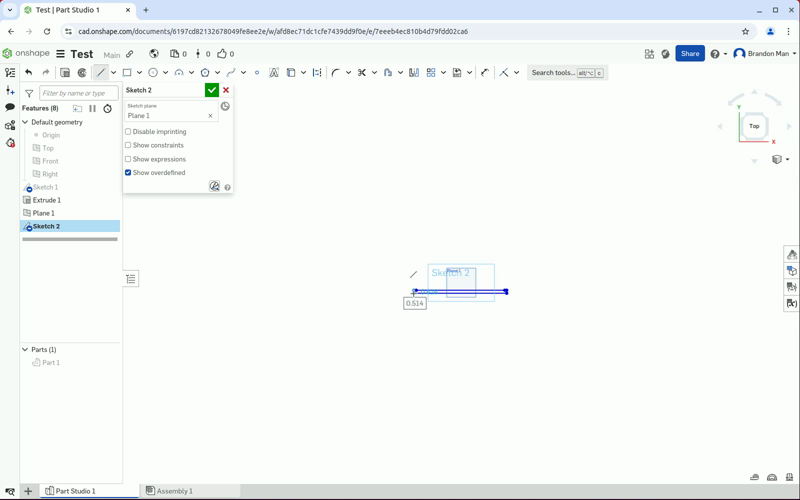
scroll(6)
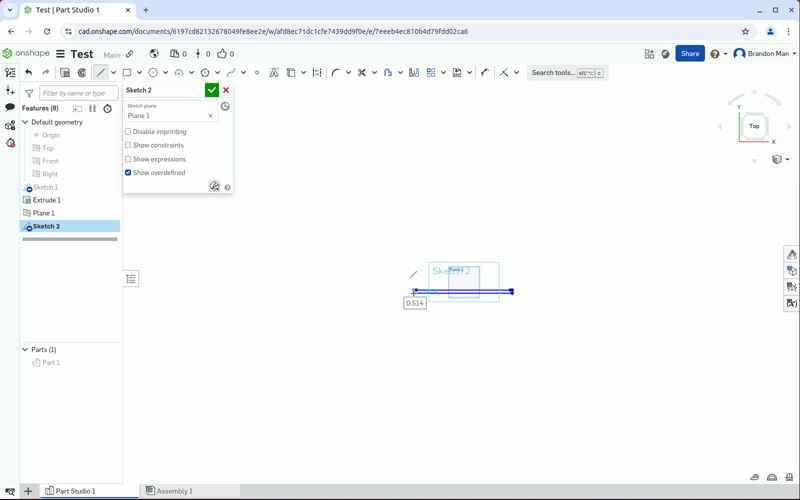
scroll(6)
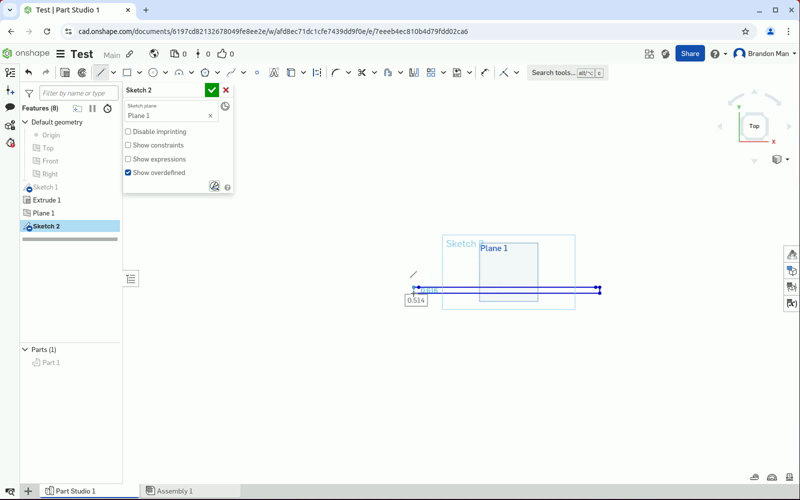
scroll(6)
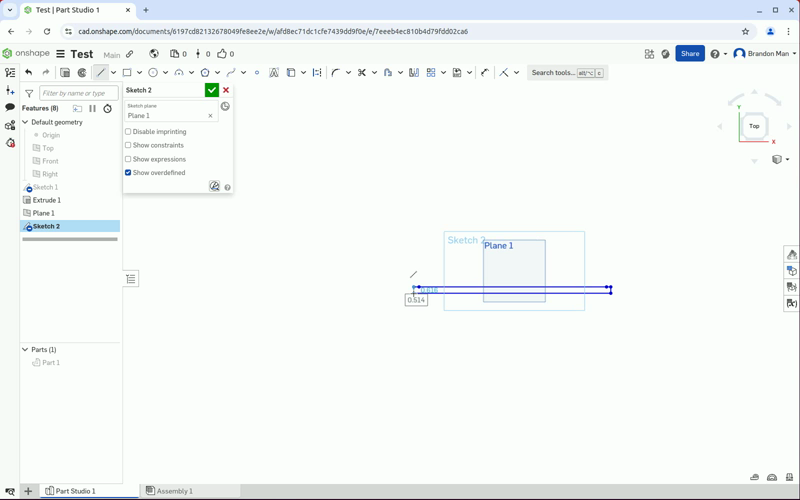
scroll(6)
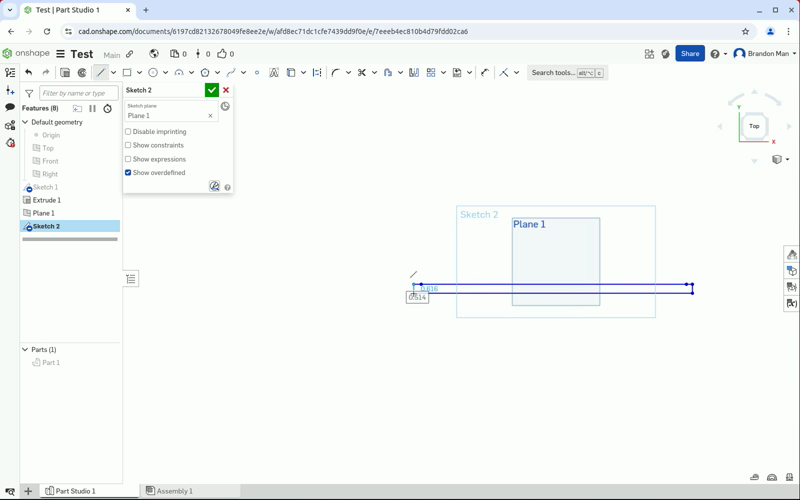
scroll(6)
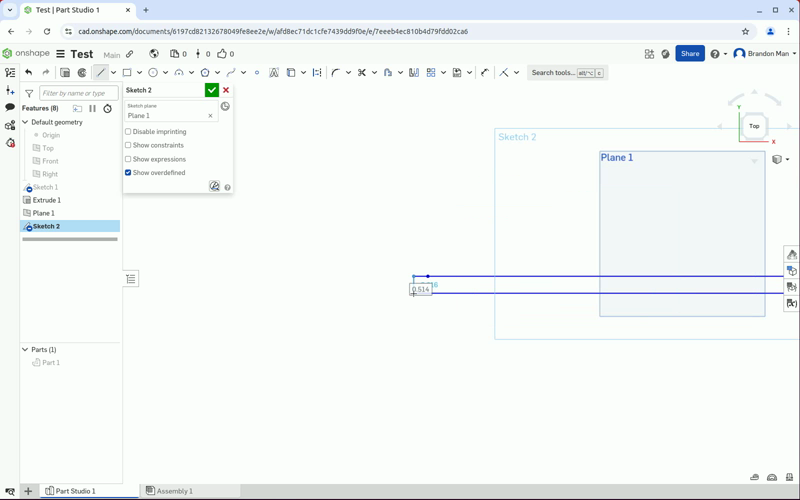
scroll(6)
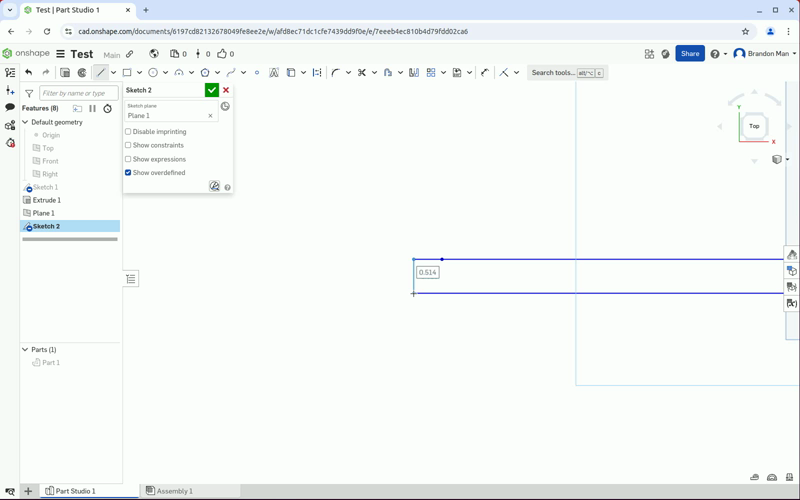
key_up(shift)
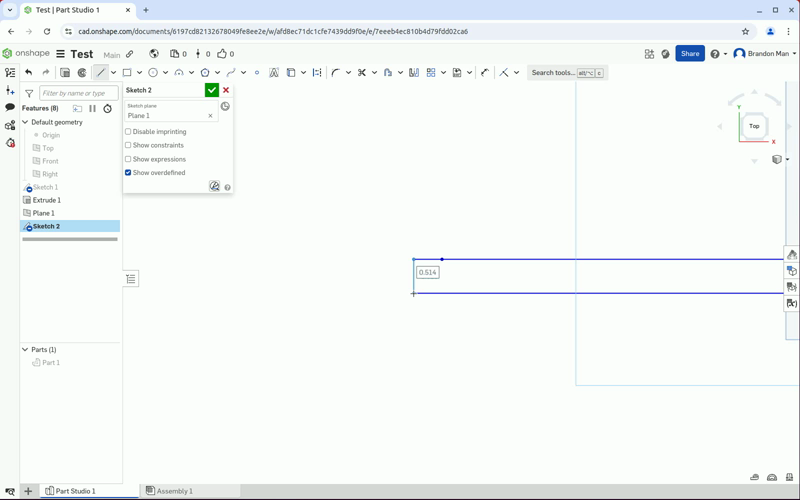
click(413, 293)
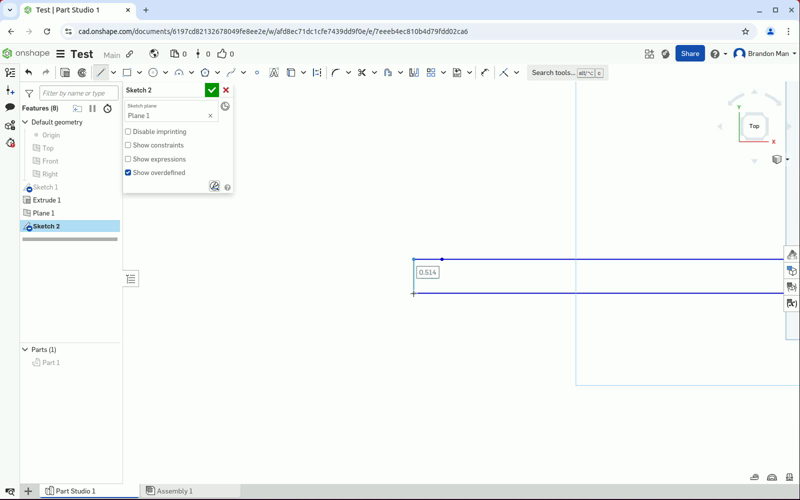
scroll(-6)
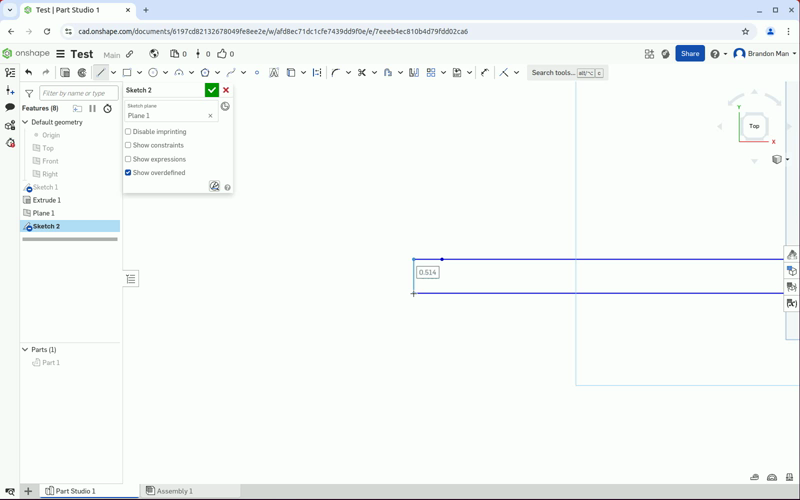
scroll(-6)
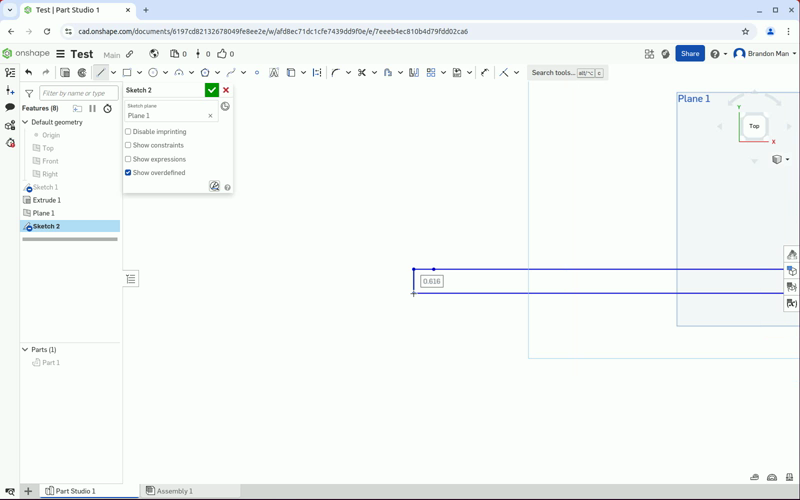
scroll(-6)
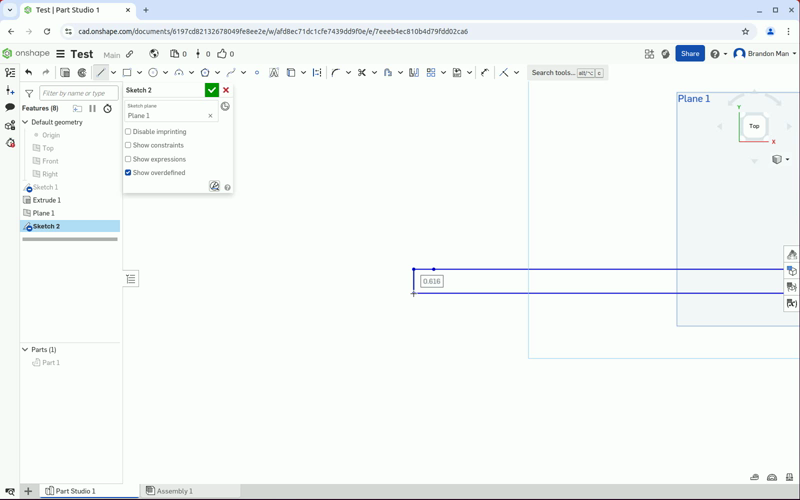
scroll(-6)
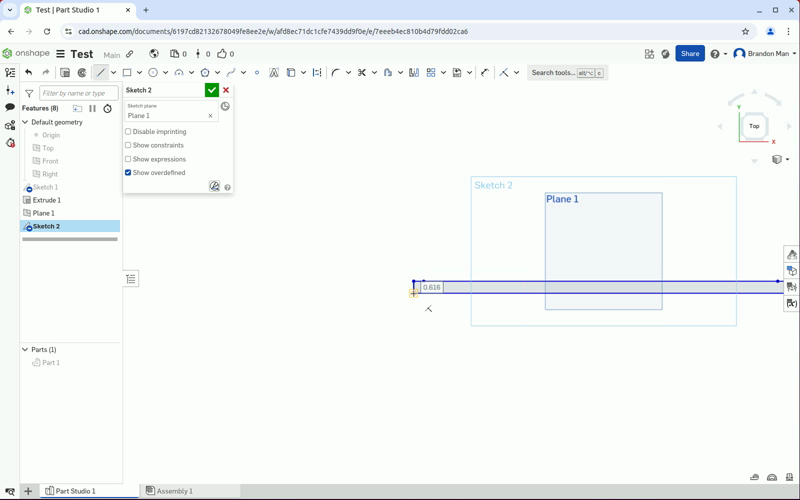
scroll(-6)
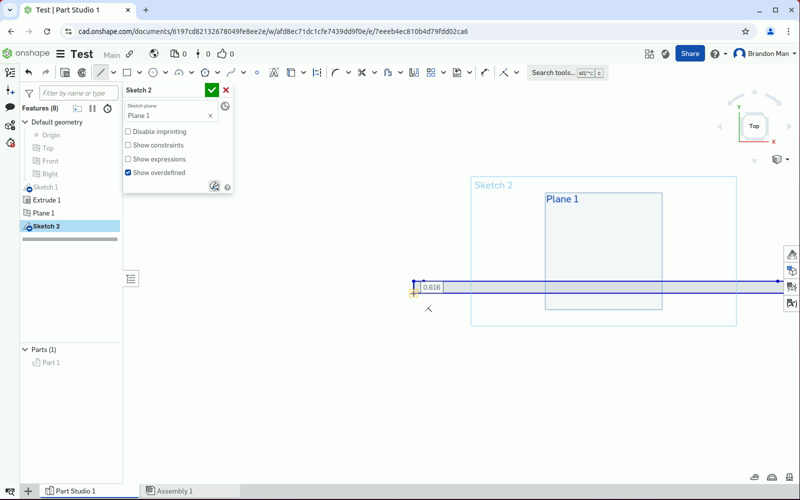
scroll(-6)
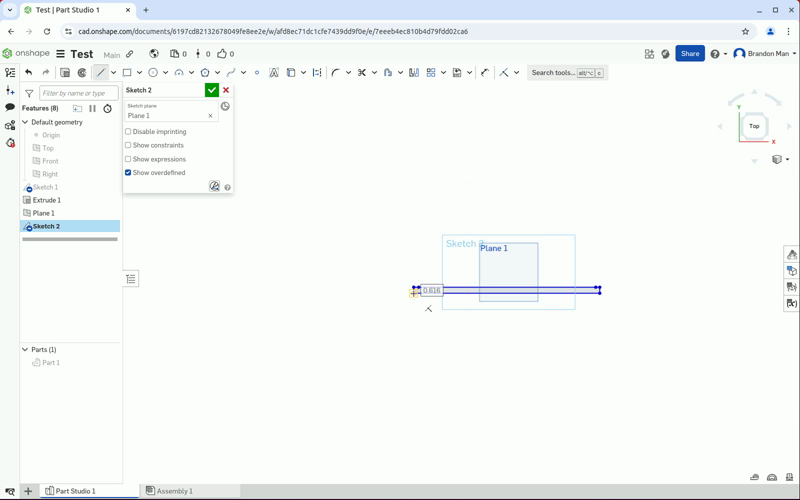
scroll(-6)
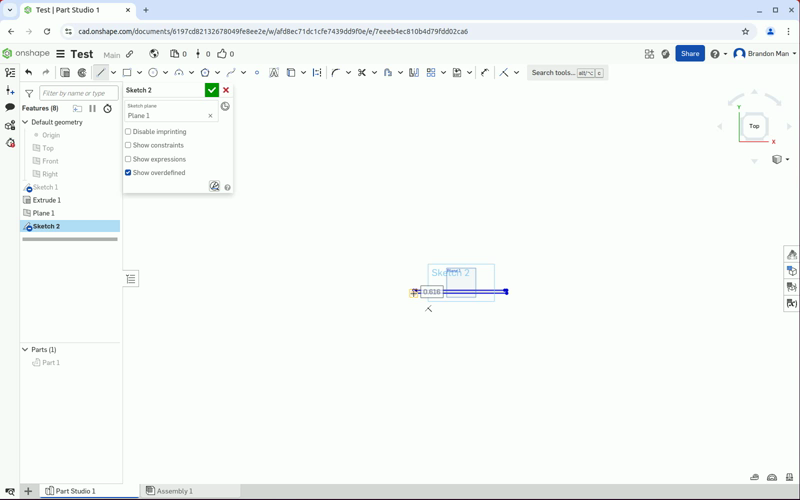
key(esc)
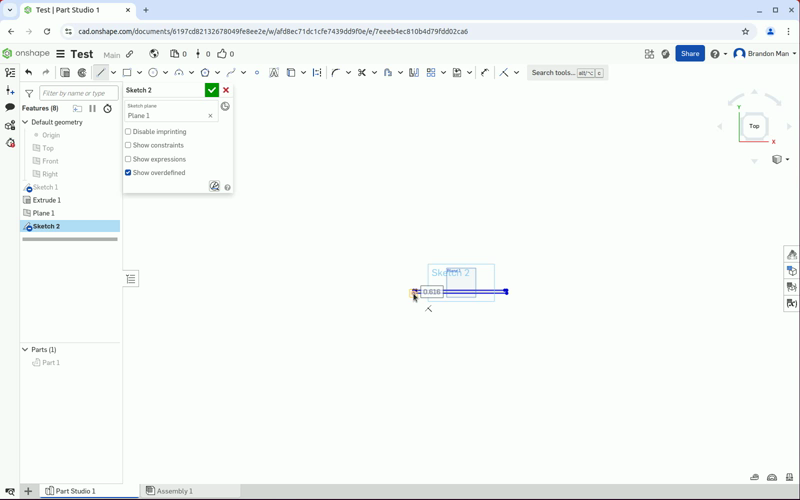
mouse_move(418, 290)
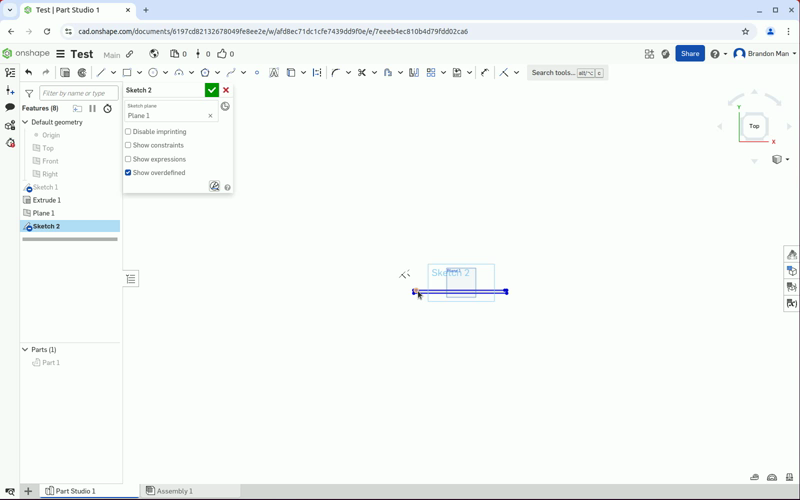
scroll(6)
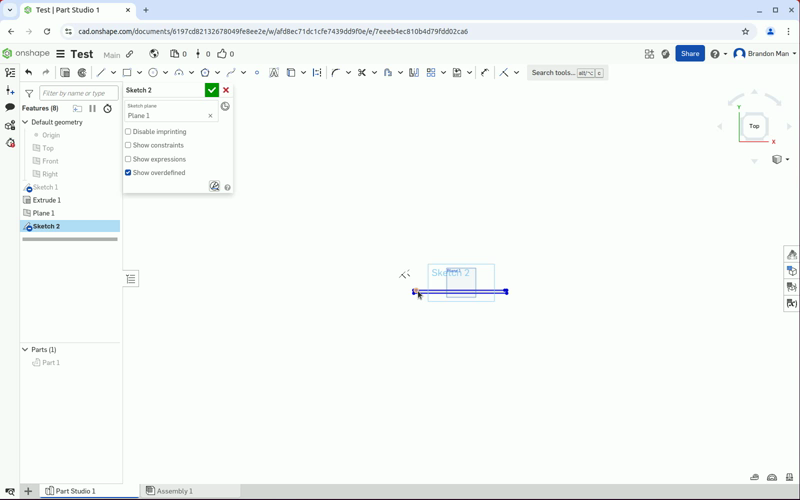
scroll(6)
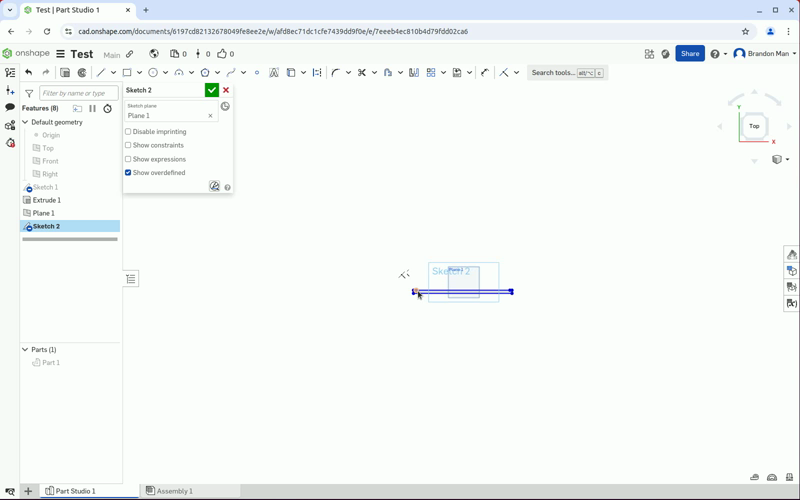
scroll(6)
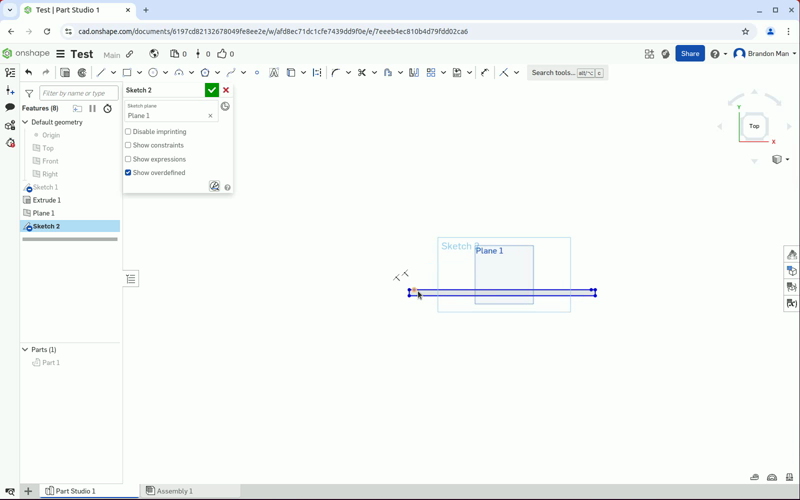
scroll(6)
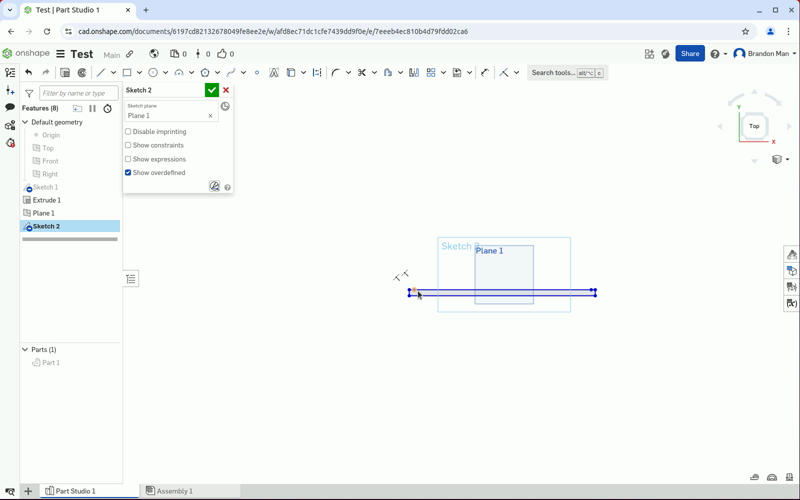
scroll(6)
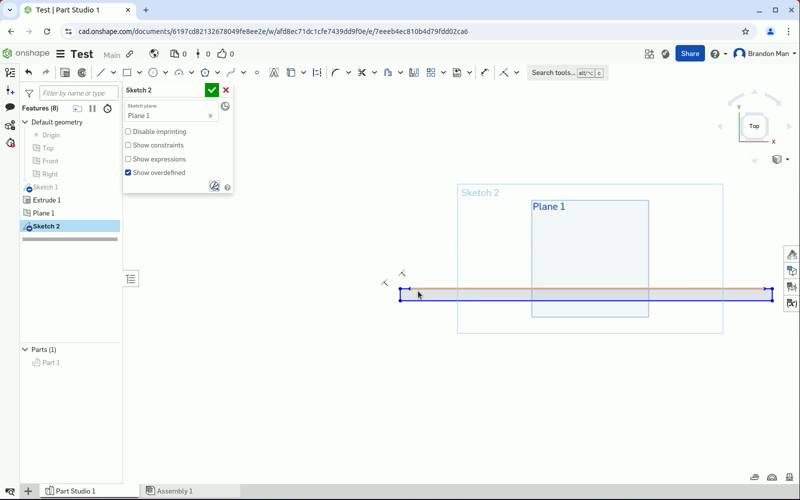
scroll(6)
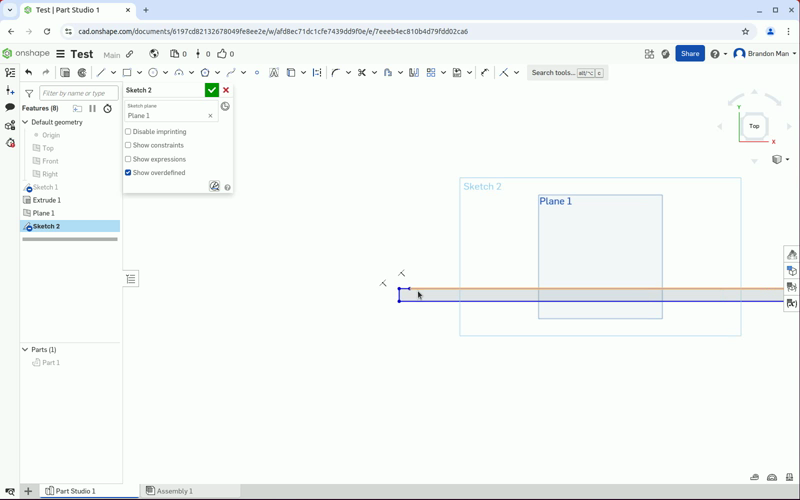
scroll(6)
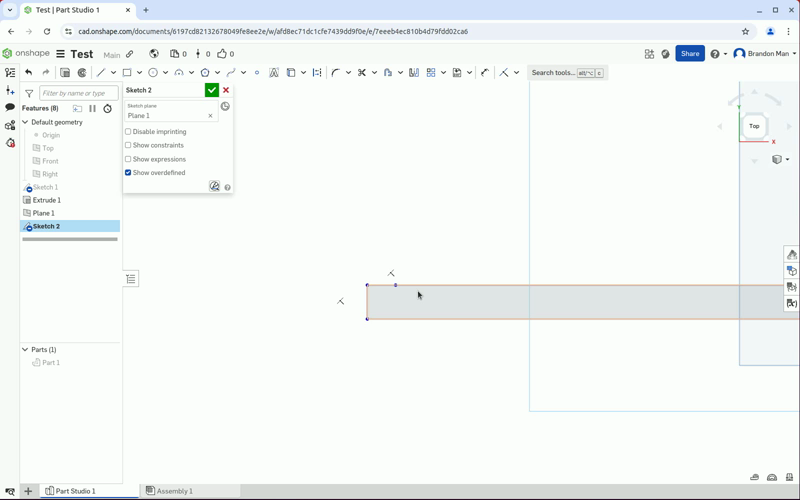
click(418, 290)
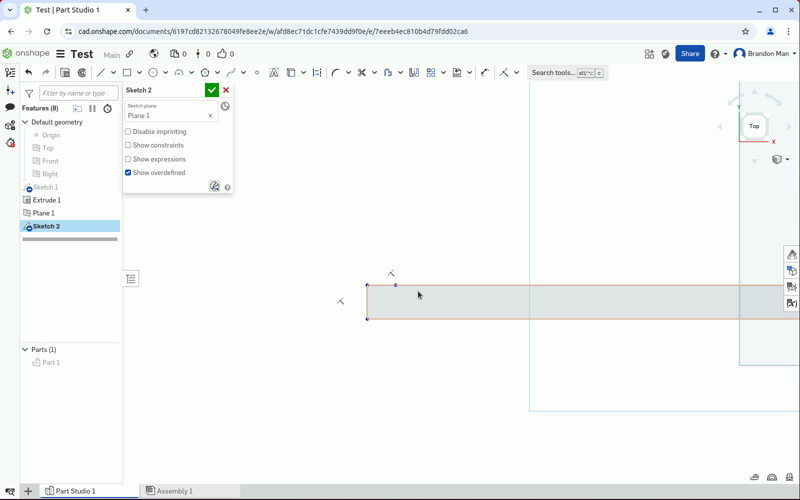
scroll(-6)
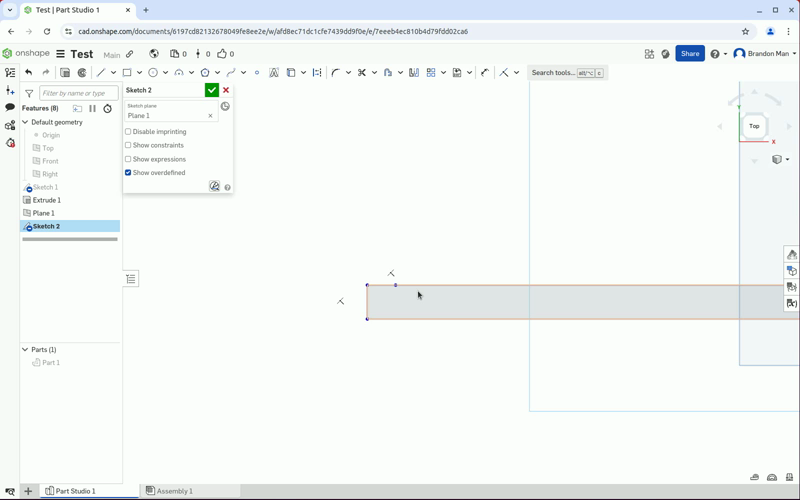
scroll(-6)
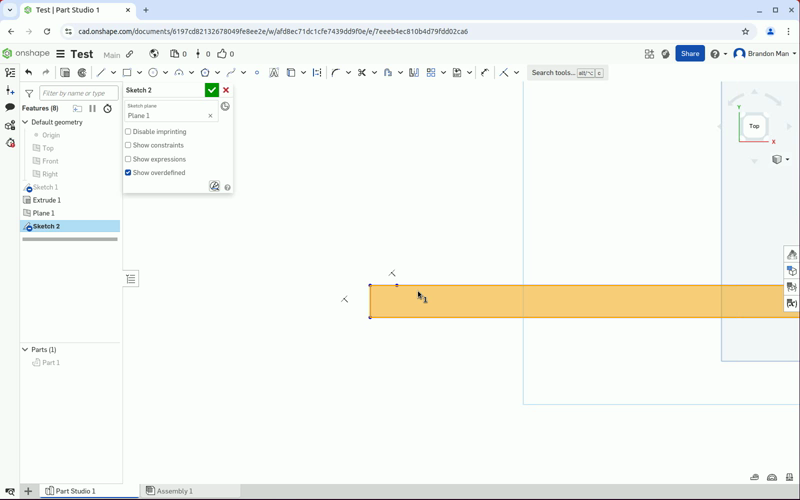
scroll(-6)
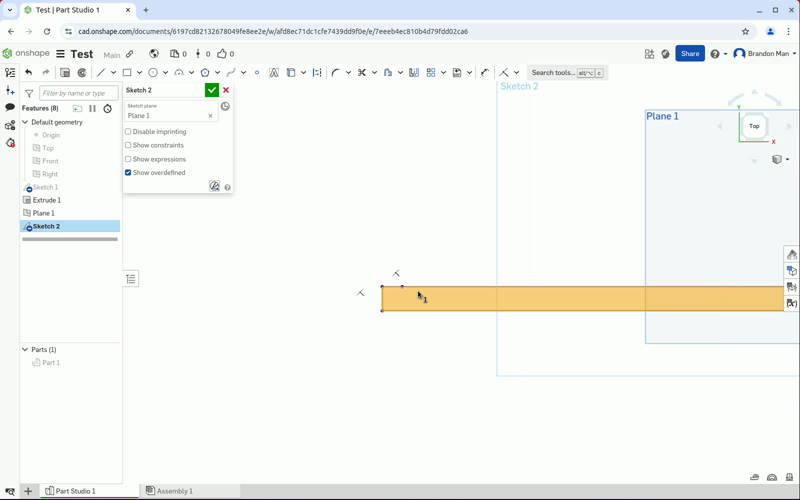
scroll(-6)
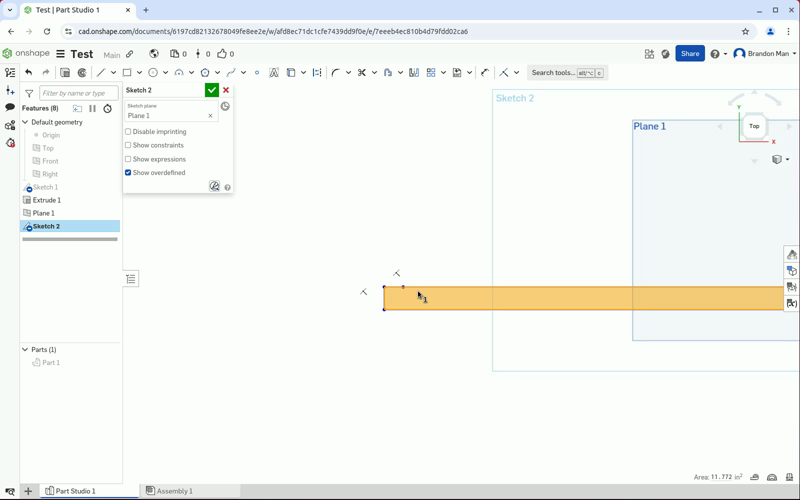
scroll(-6)
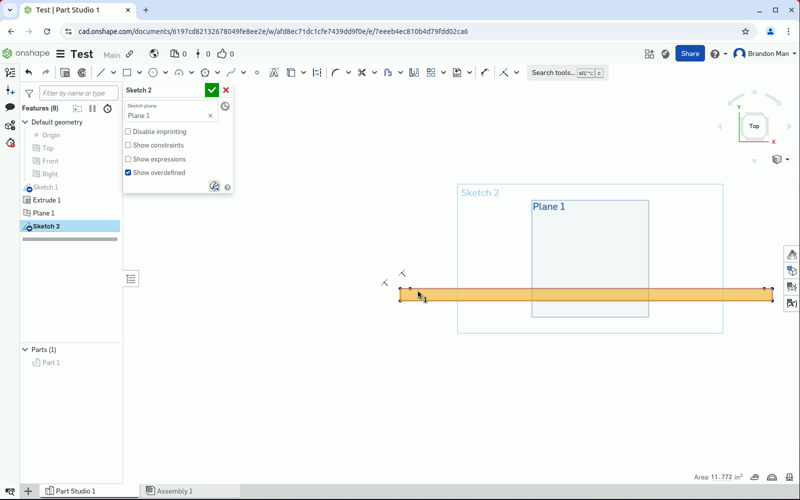
scroll(-6)
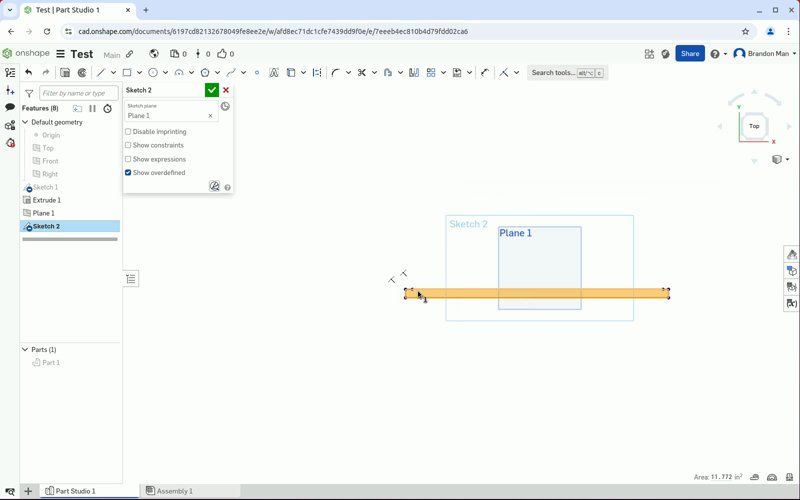
scroll(-6)
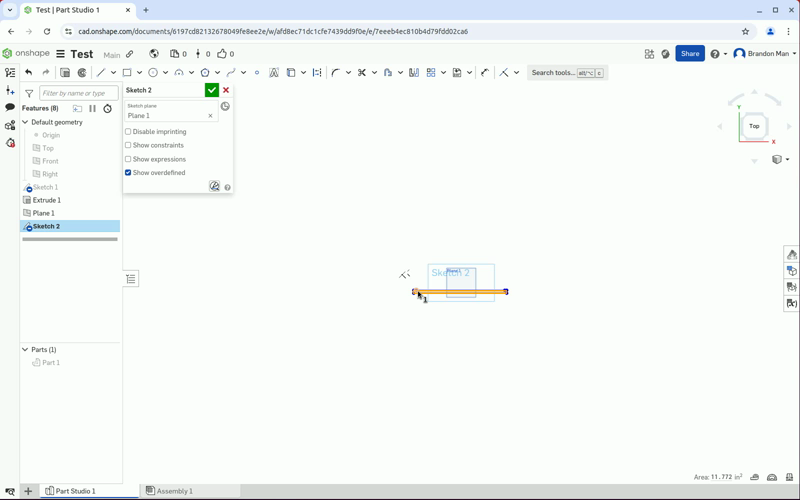
mouse_move(73, 352)
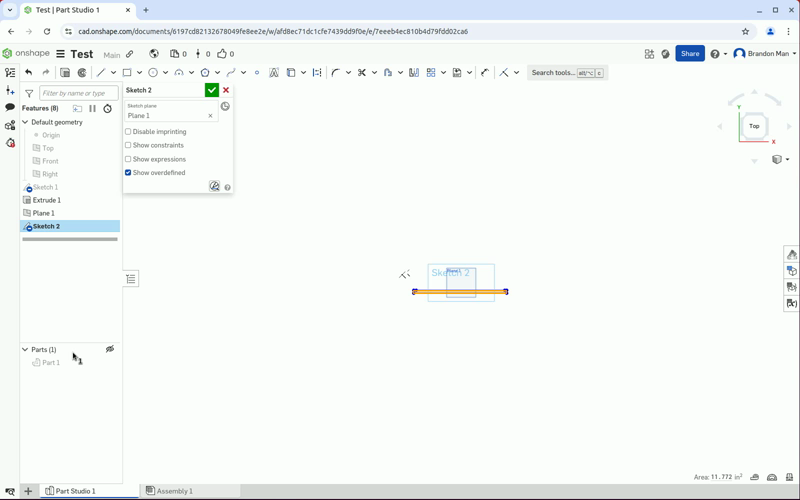
key(shift+y)
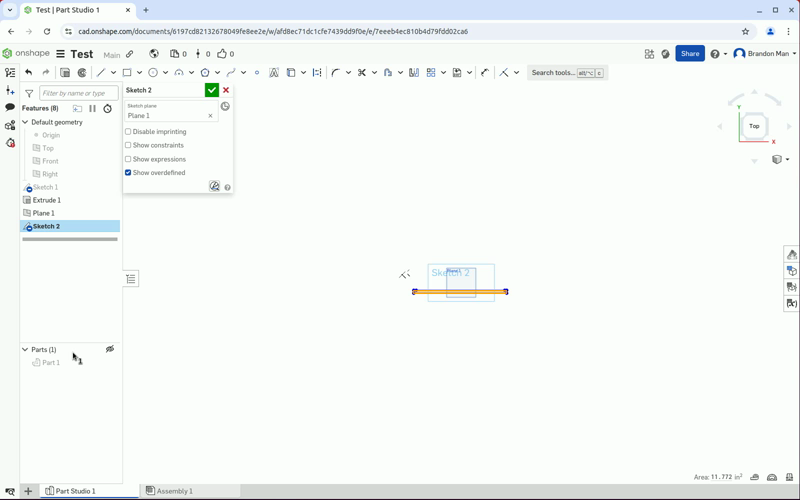
key(shift+e)
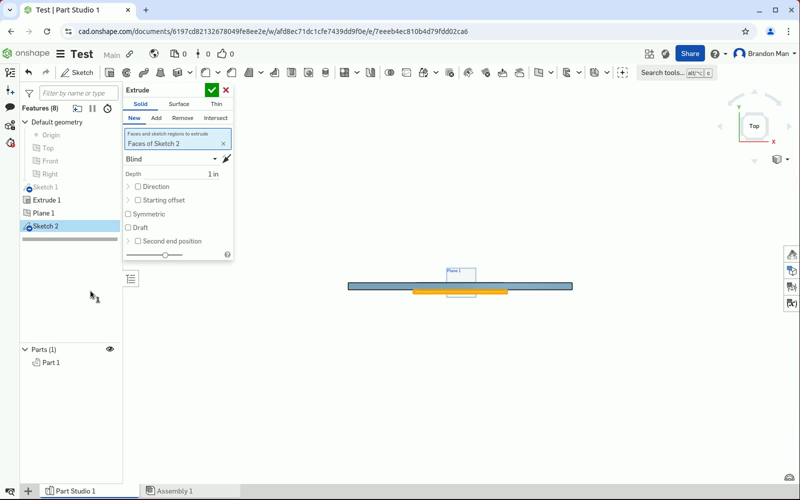
mouse_move(143, 106)
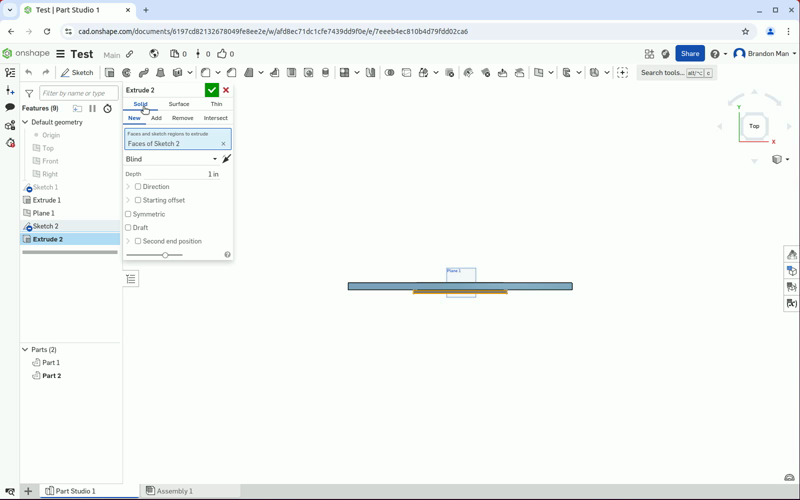
click(143, 106)
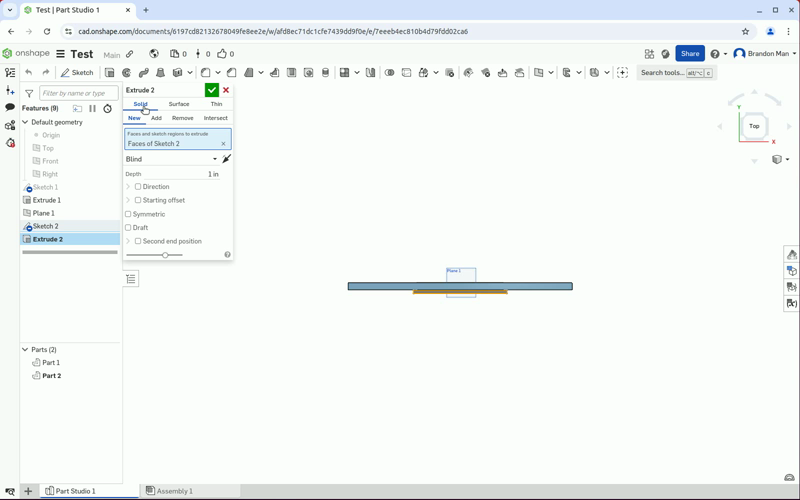
mouse_move(137, 120)
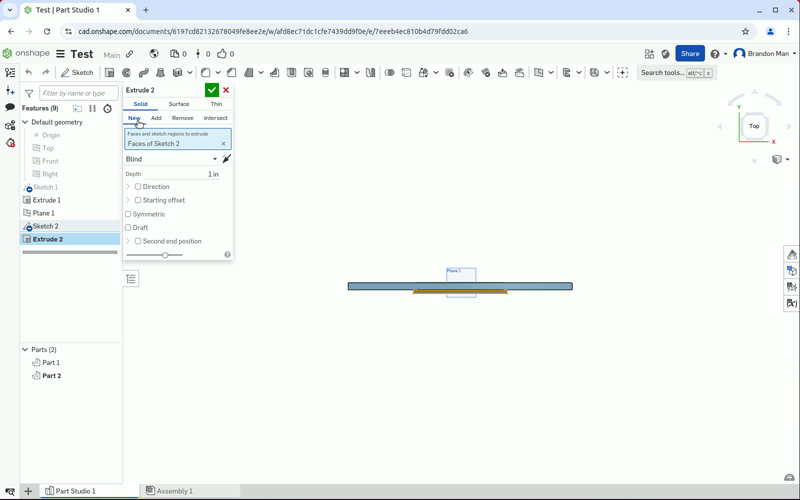
click(137, 120)
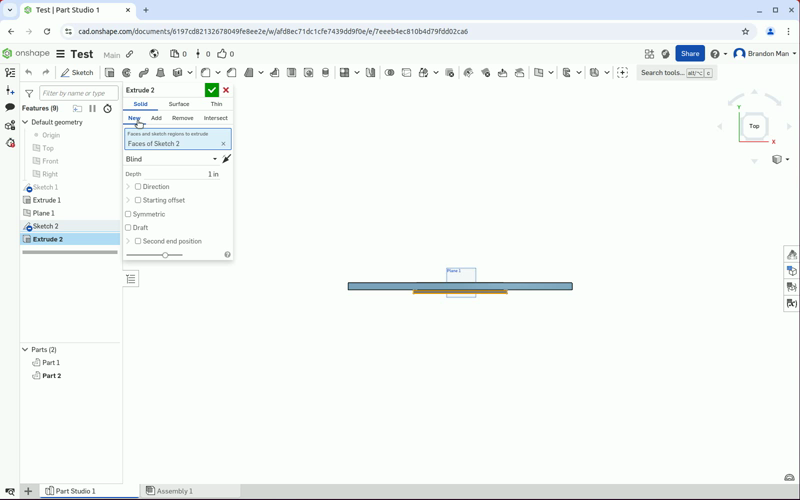
key(tab, 4)
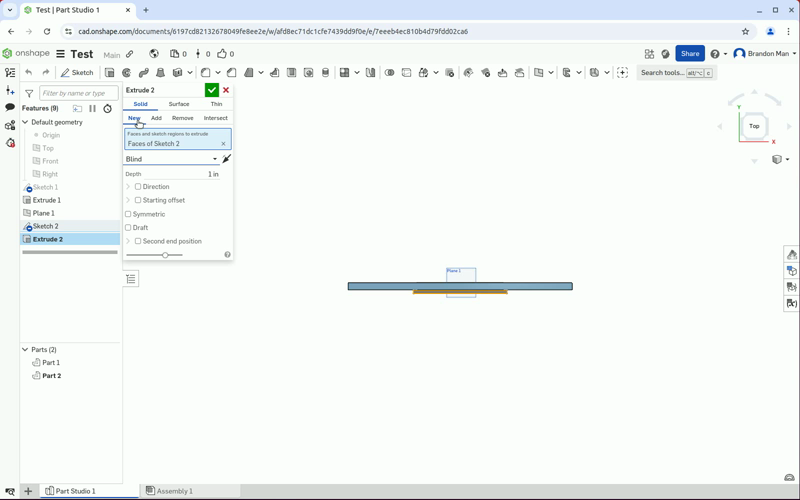
text(-0.241)
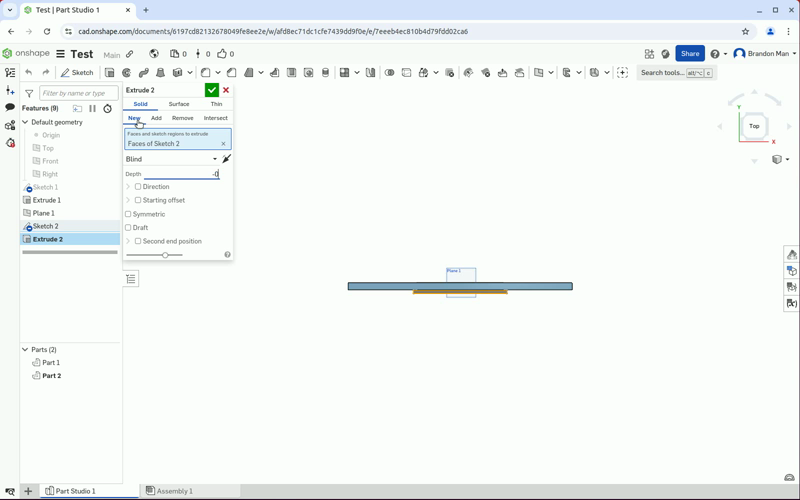
key(enter)
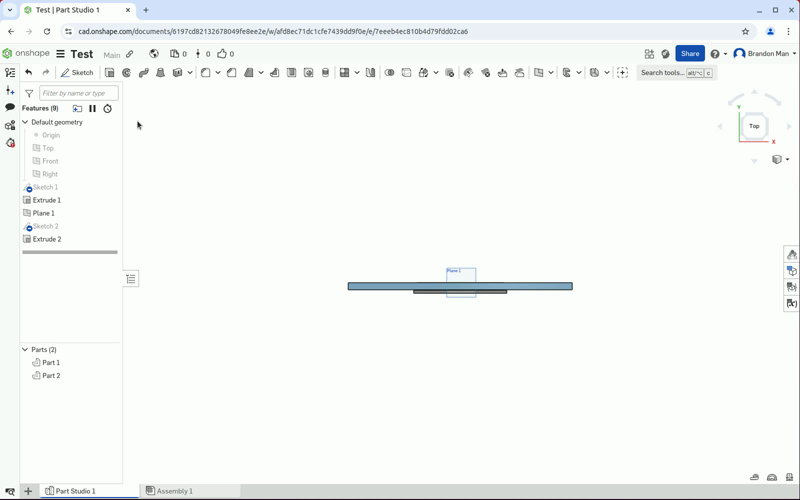
key(shift+h)
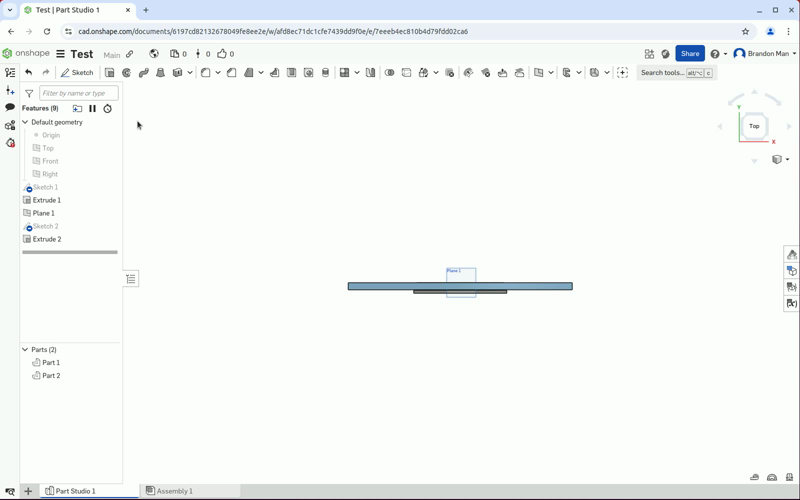
key(shift+h)
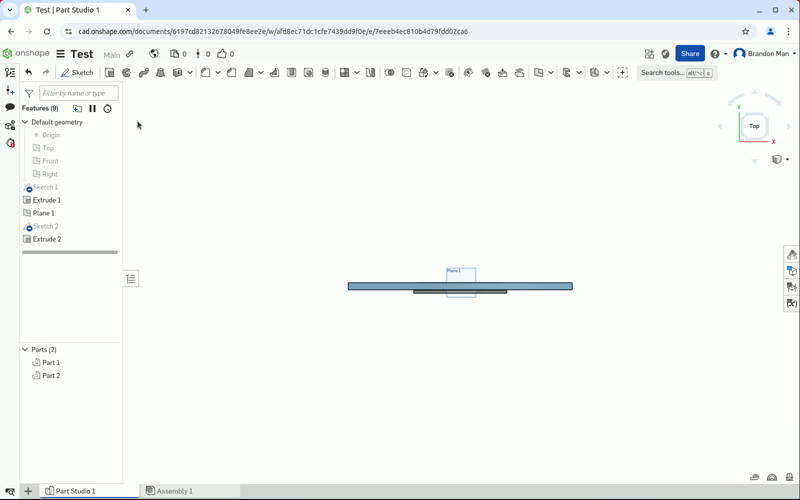
key(shift+7)
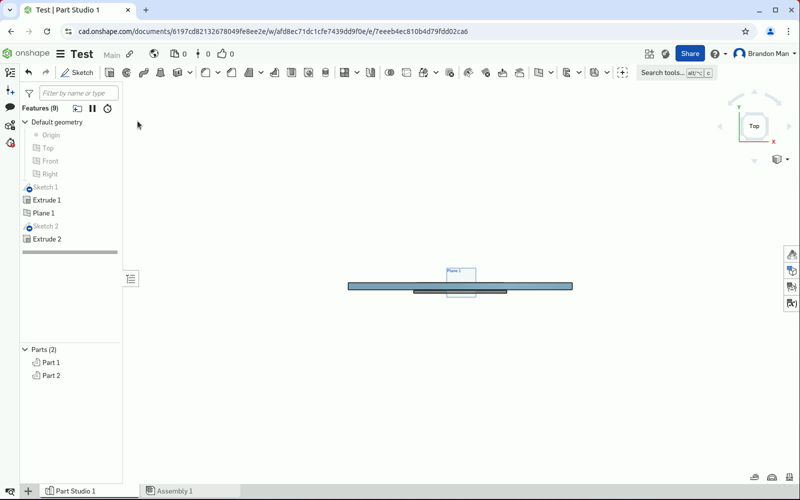
key(up, 3)
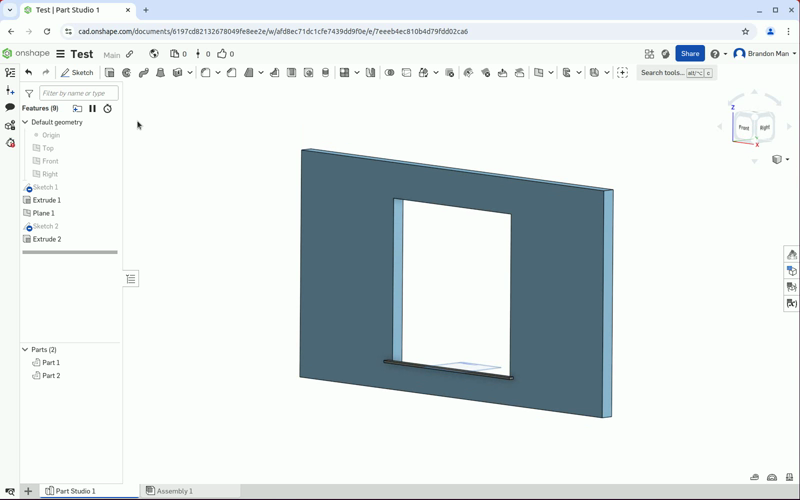
key(left, 3)
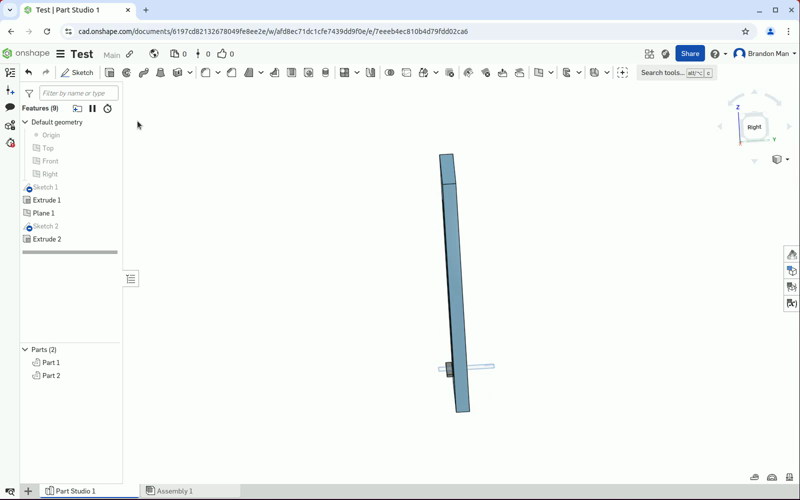
key(right, 3)
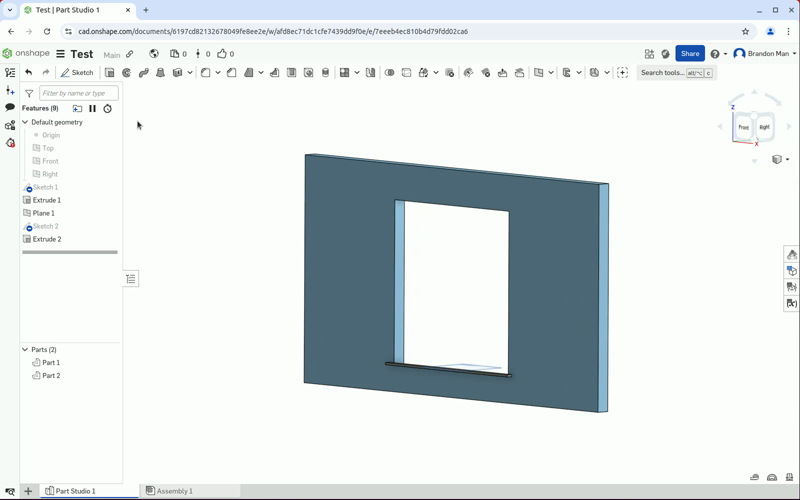
key(down, 3)
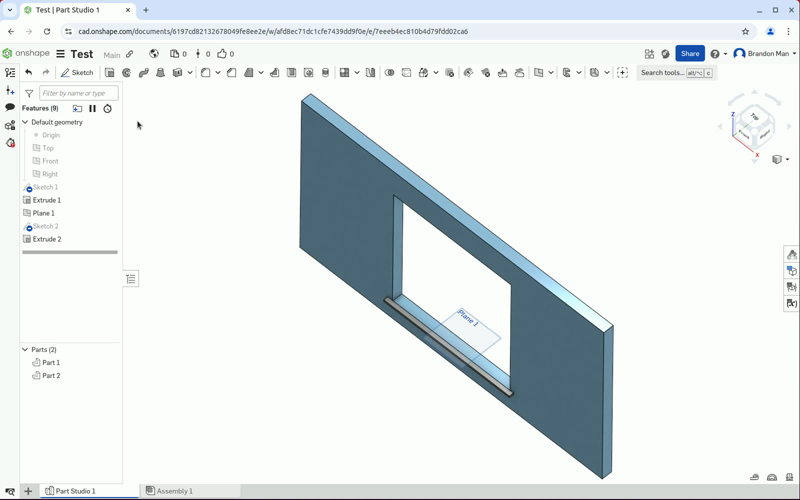
mouse_move(73, 189)
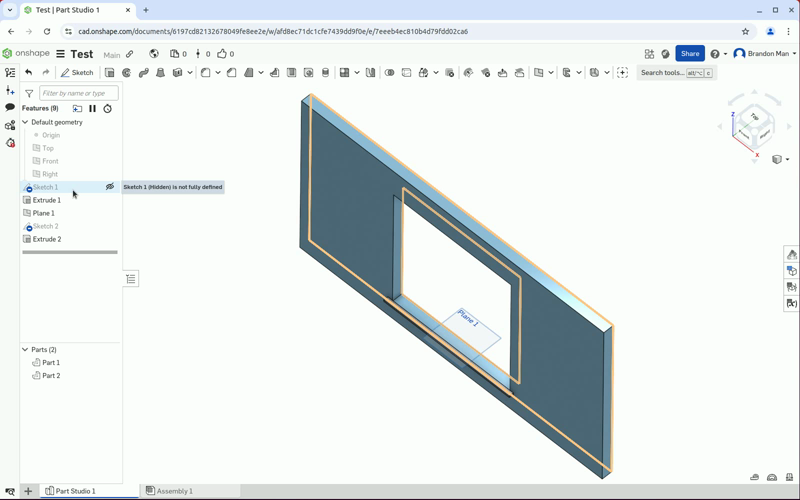
click(73, 189)